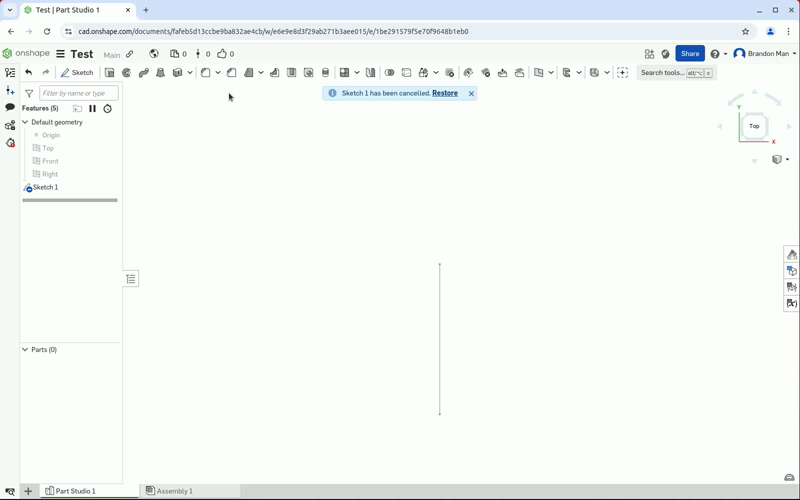
key(shift+h)
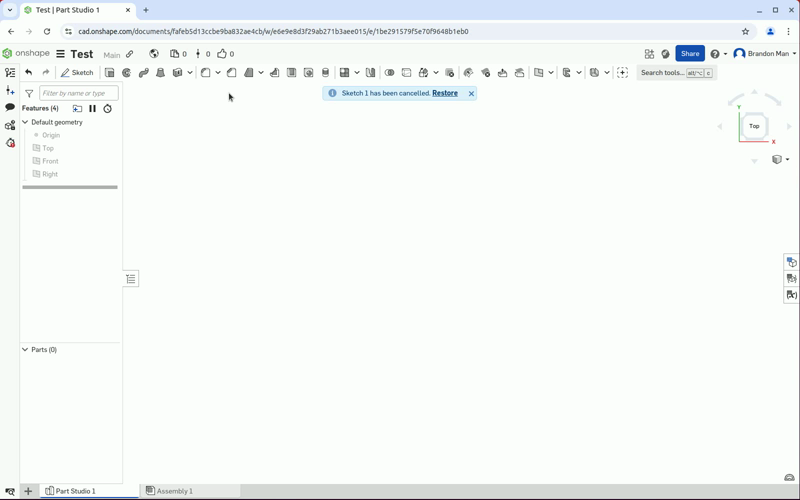
mouse_move(73, 352)
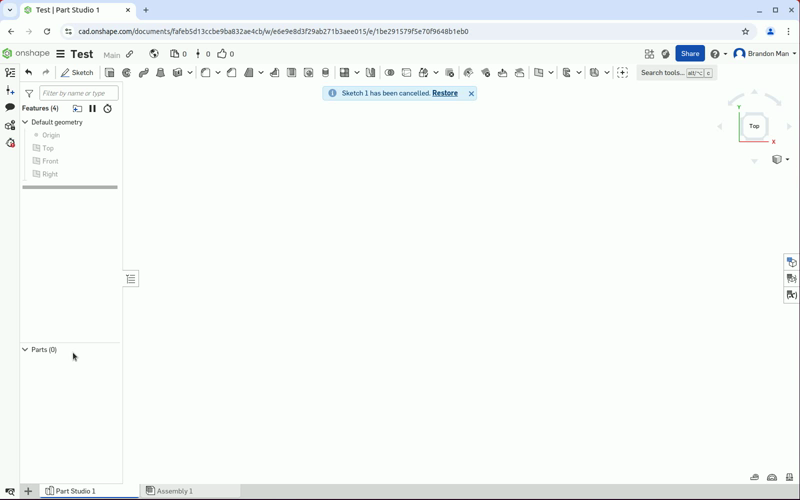
key(y)
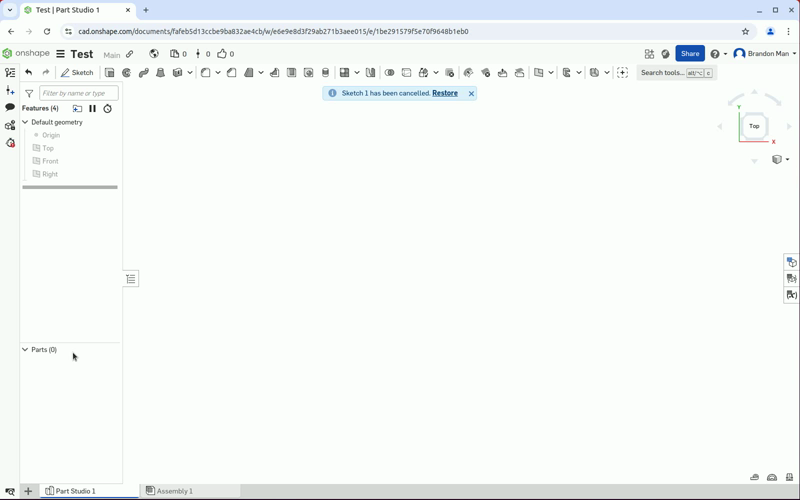
key(shift+p)
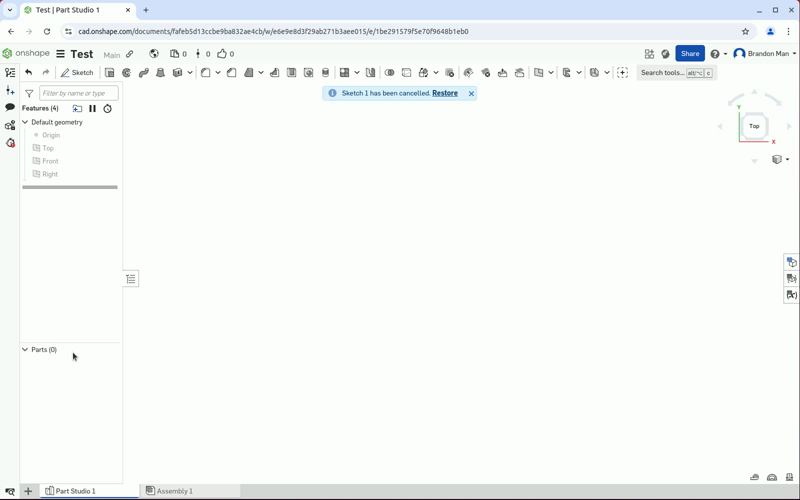
key(space)
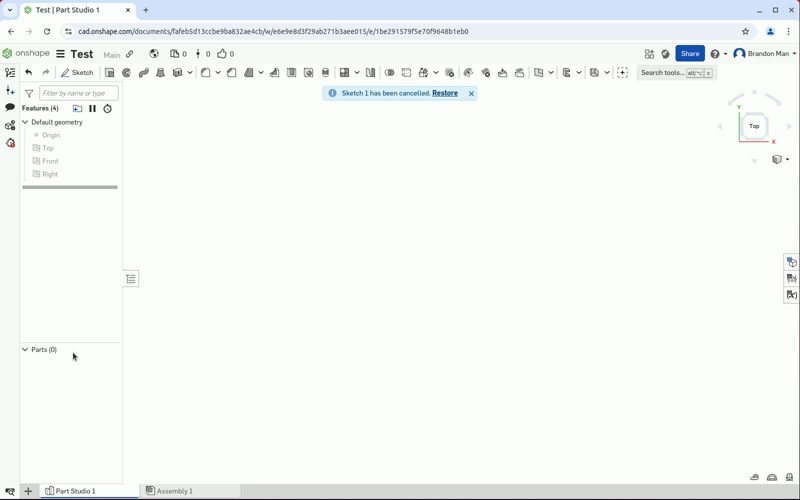
key_down(shift)
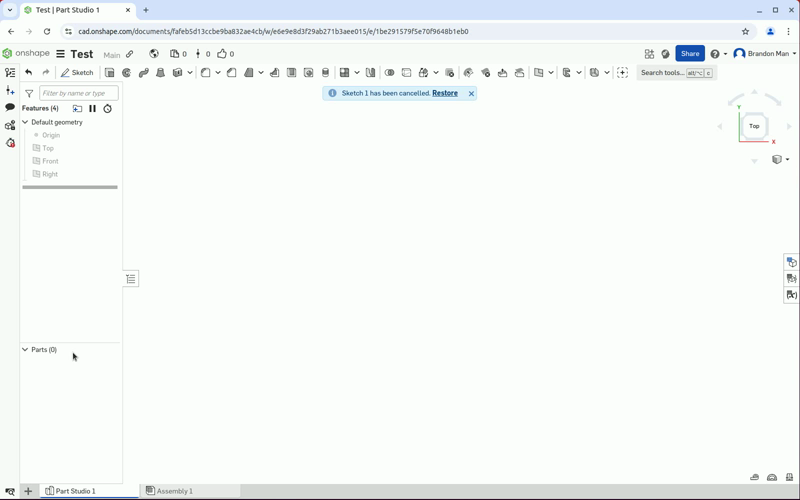
key(up)
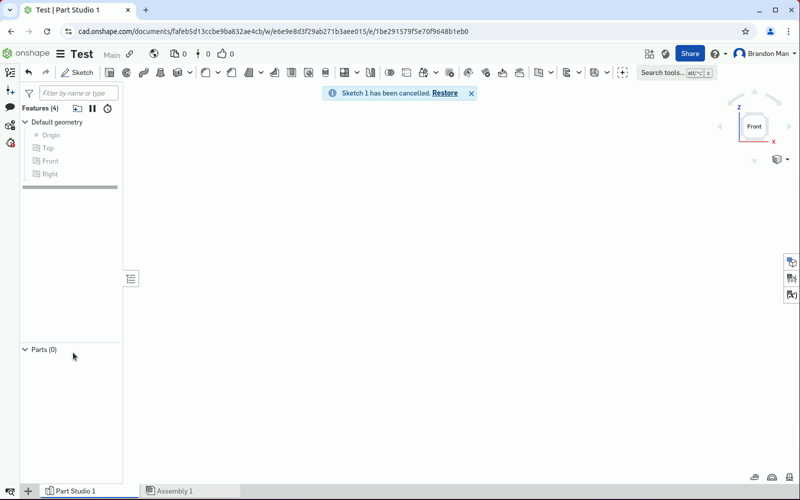
key_up(shift)
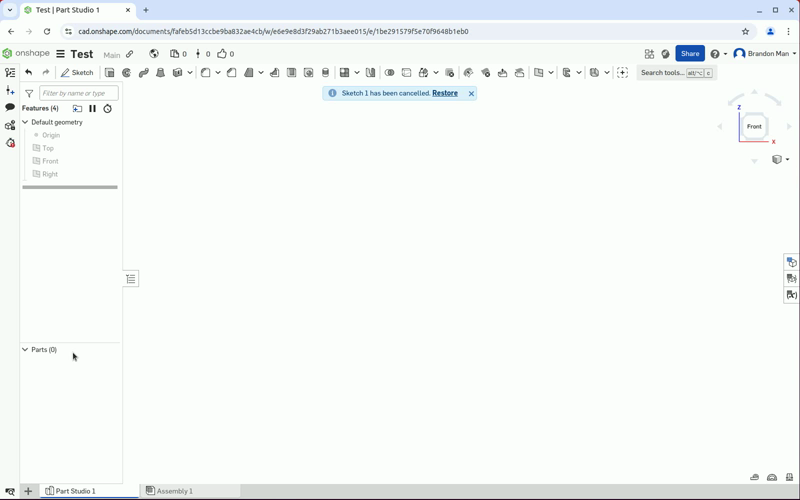
mouse_move(73, 352)
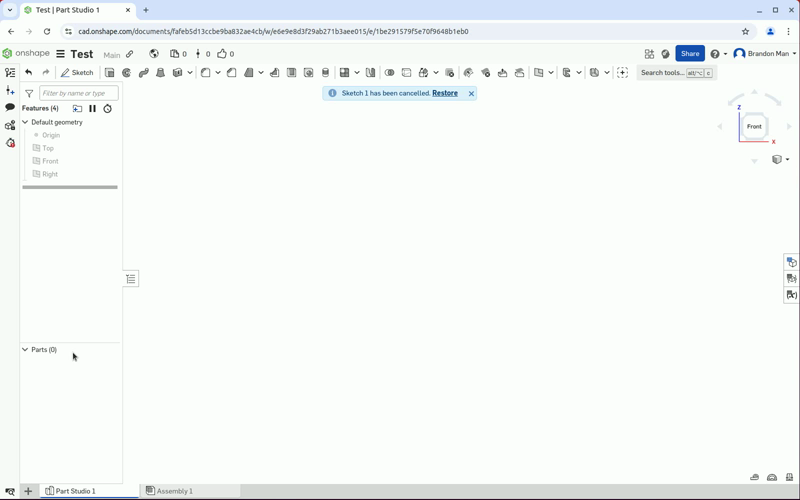
key(shift+y)
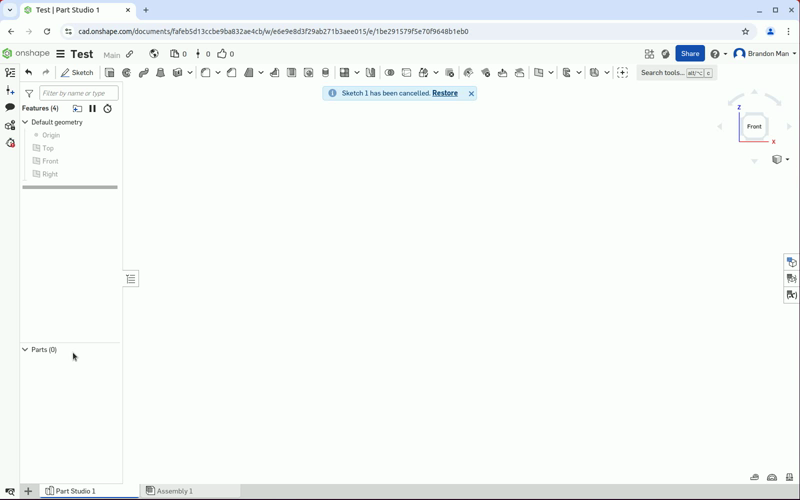
key(shift+s)
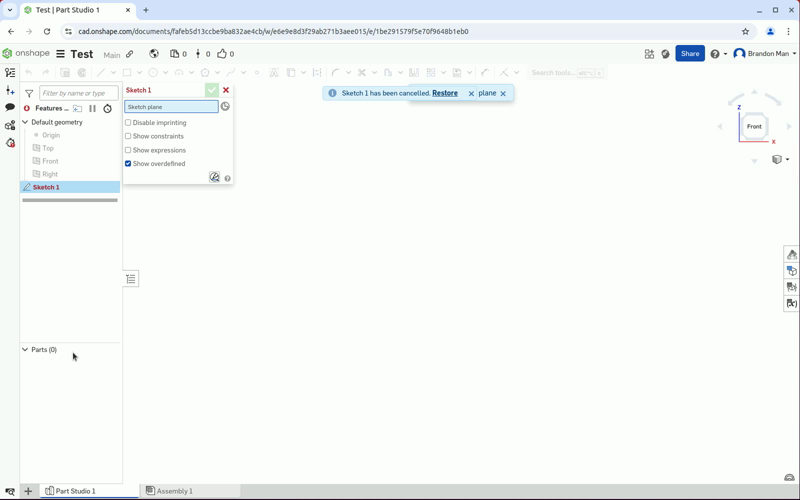
mouse_move(73, 163)
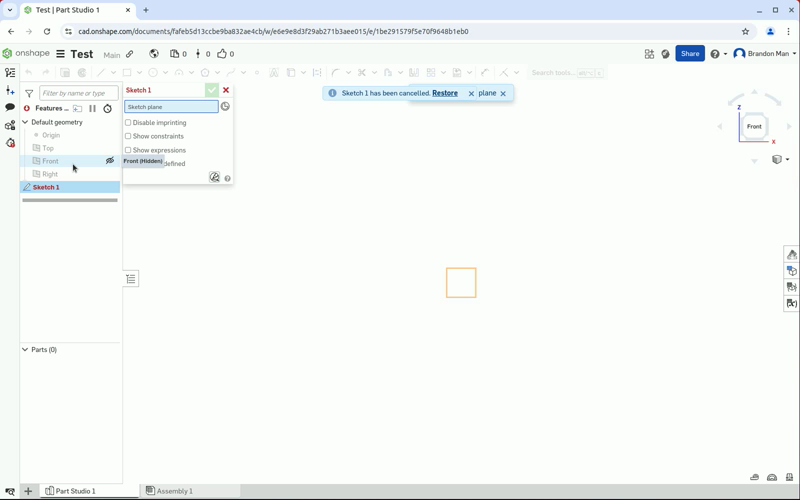
click(73, 163)
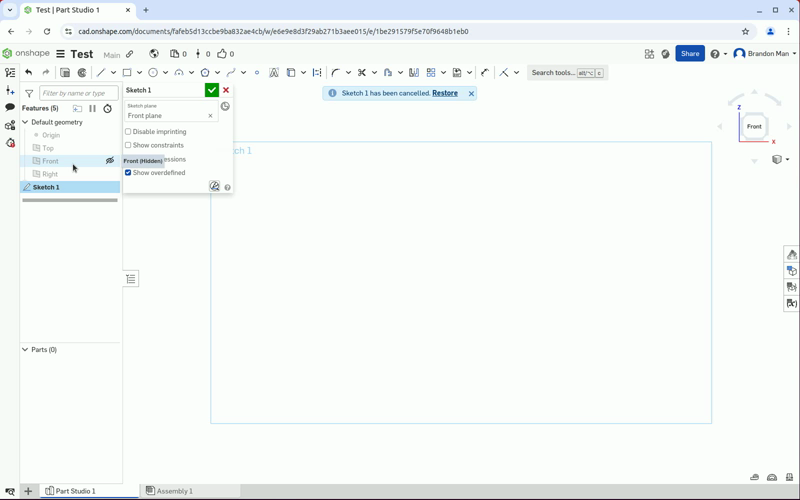
mouse_move(73, 352)
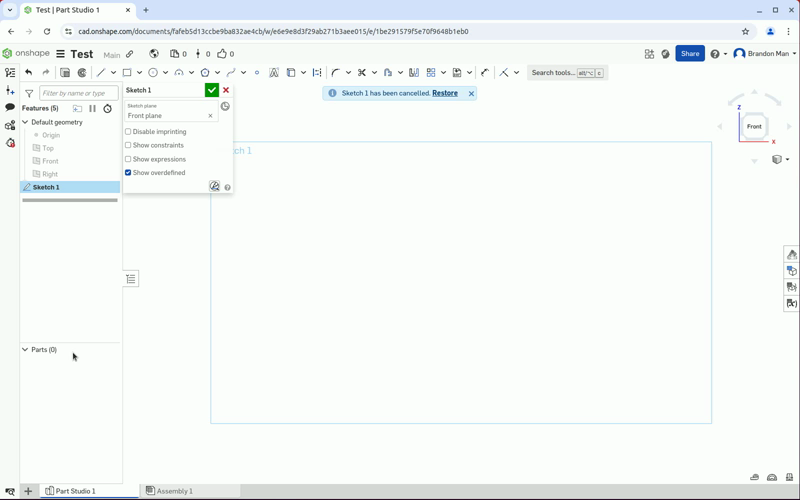
key(y)
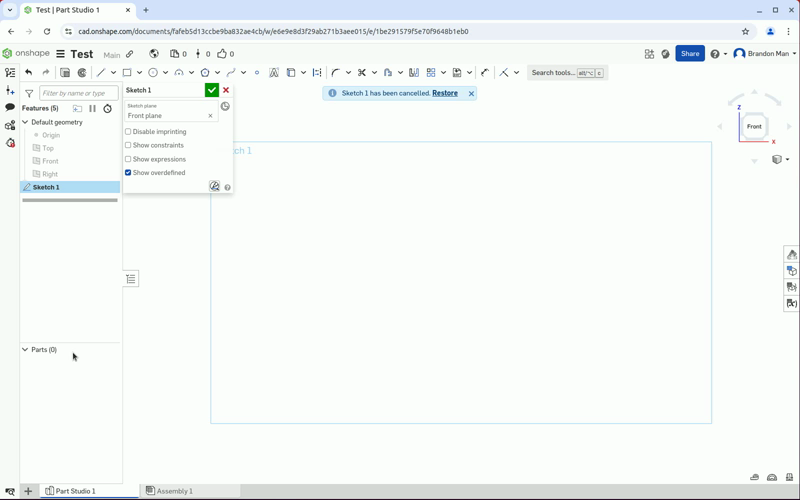
key(l)
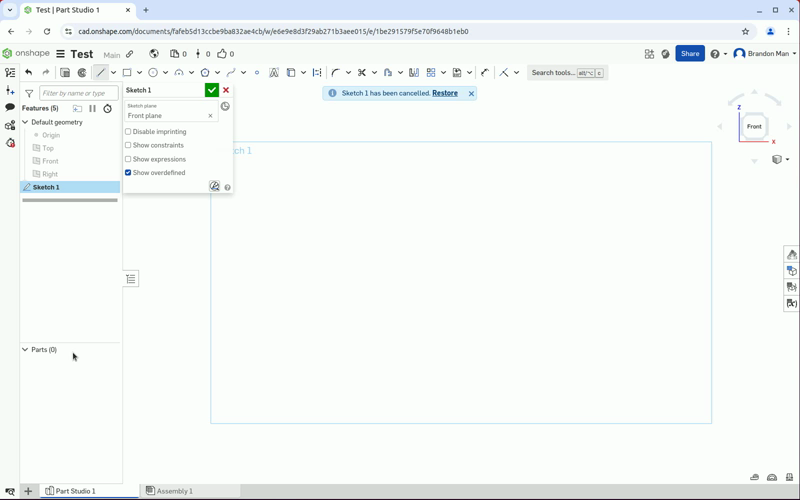
key_down(shift)
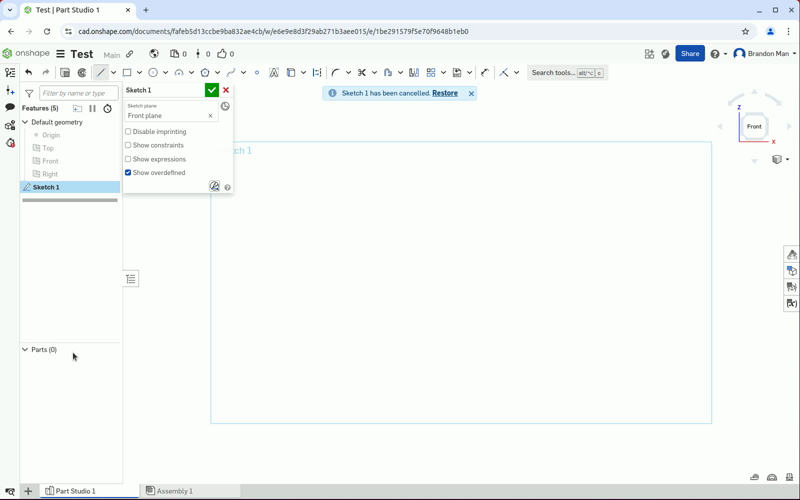
mouse_move(375, 276)
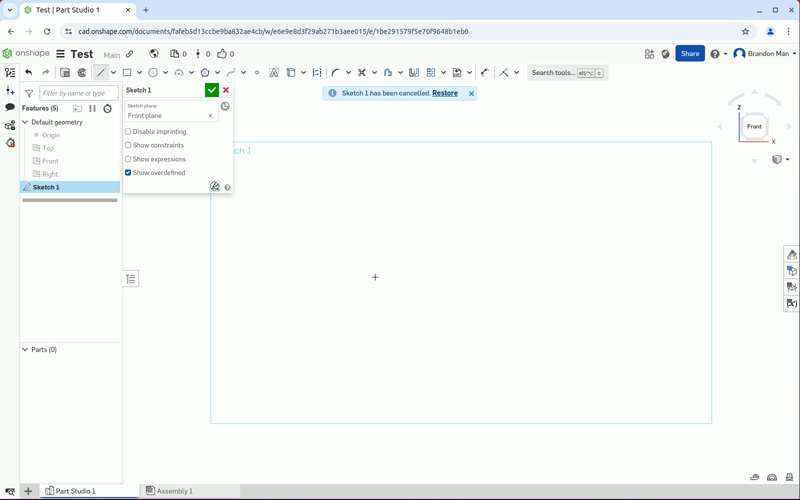
click(375, 276)
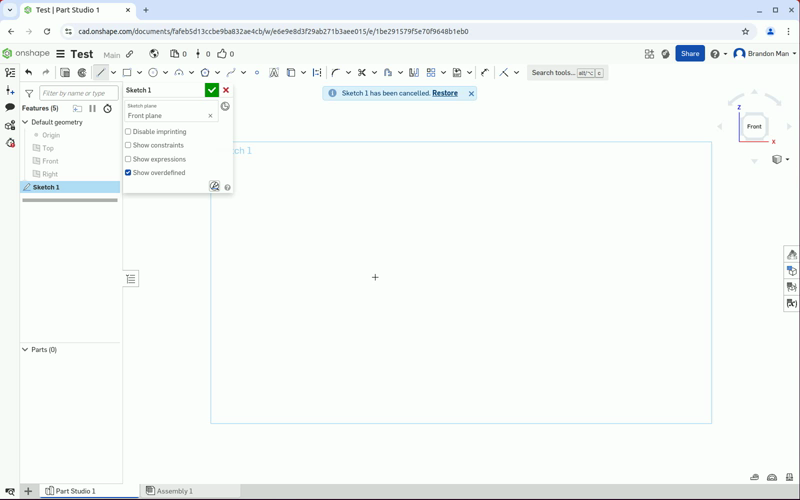
key_up(shift)
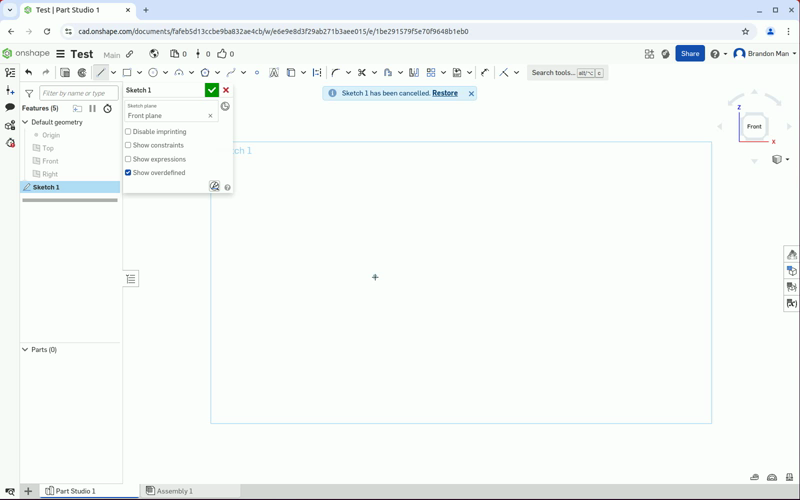
key_down(shift)
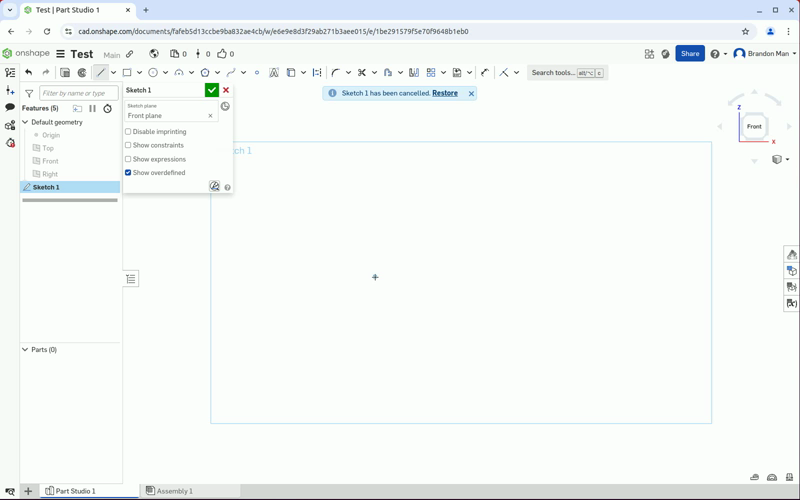
mouse_move(504, 277)
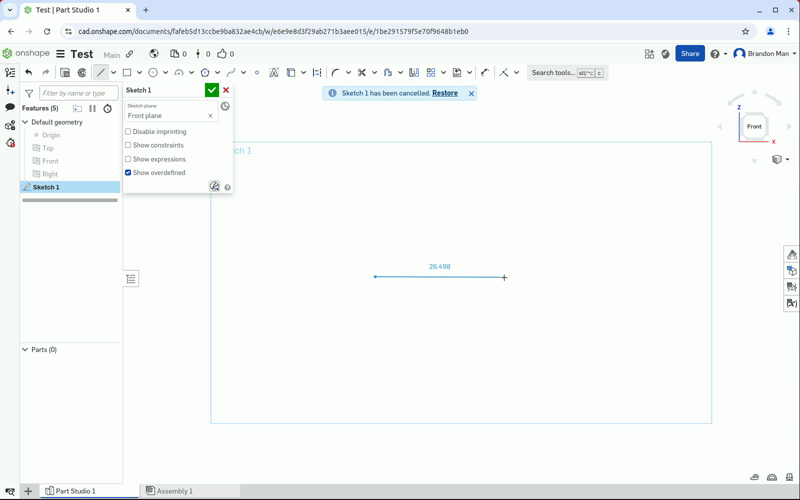
click(504, 277)
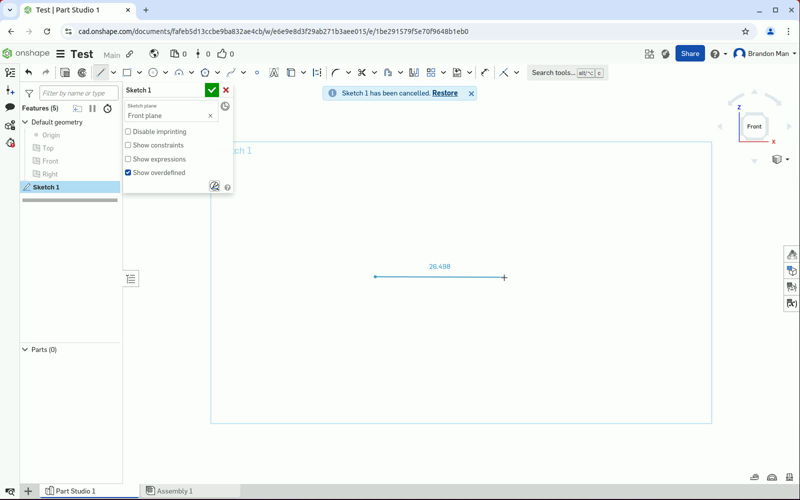
key_up(shift)
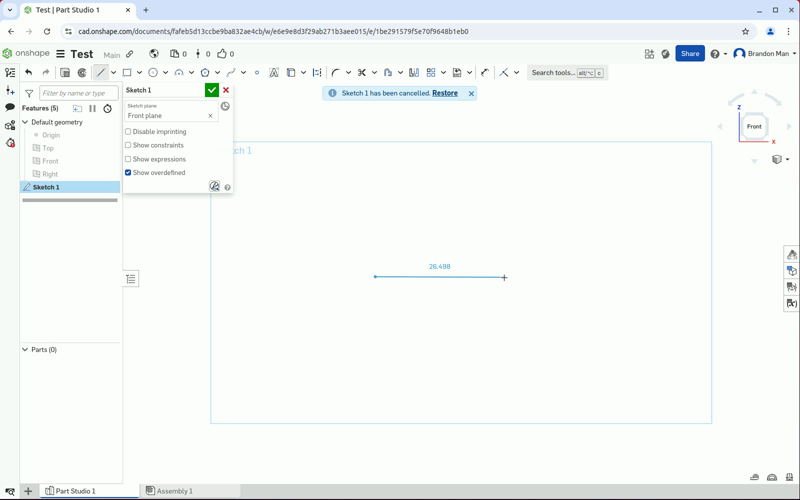
key_down(shift)
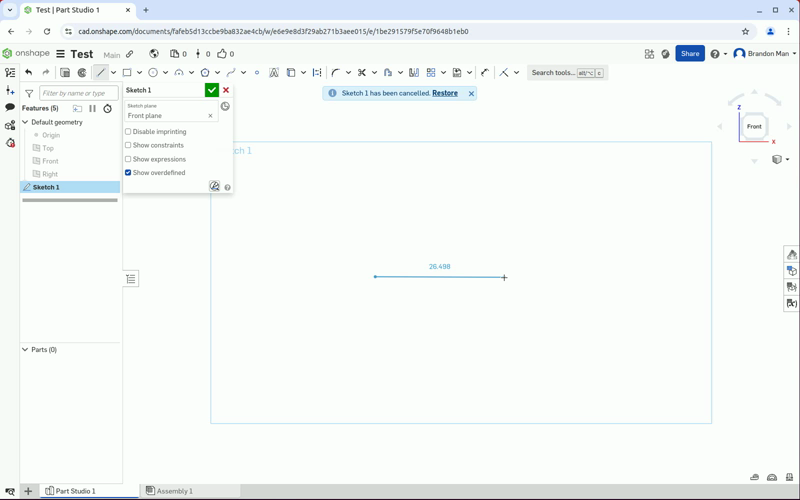
mouse_move(534, 277)
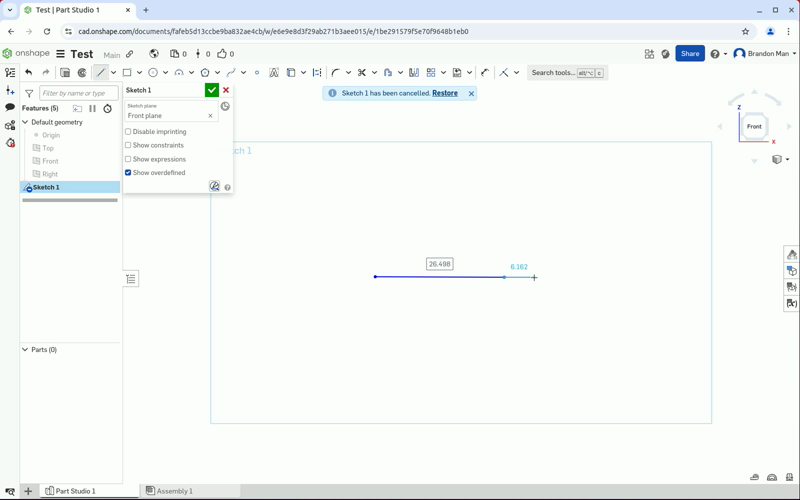
mouse_move(504, 260)
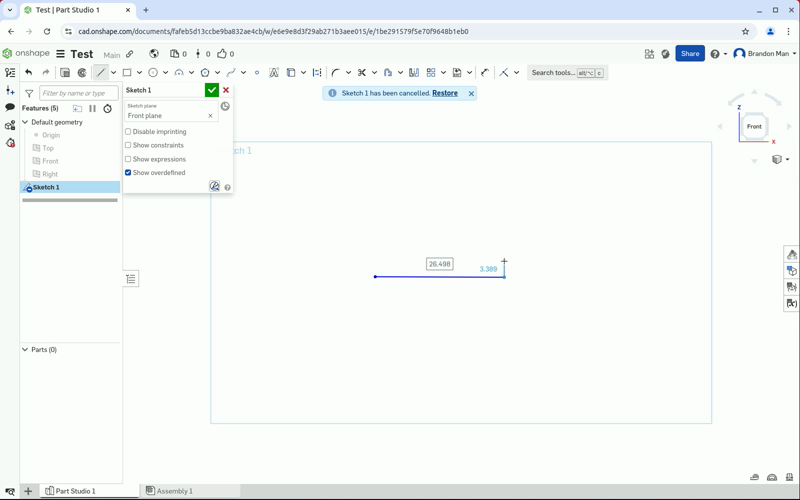
click(504, 260)
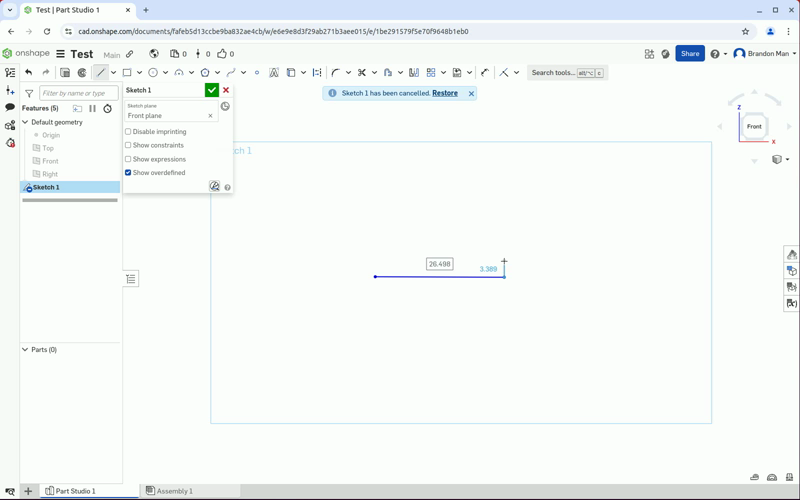
key_up(shift)
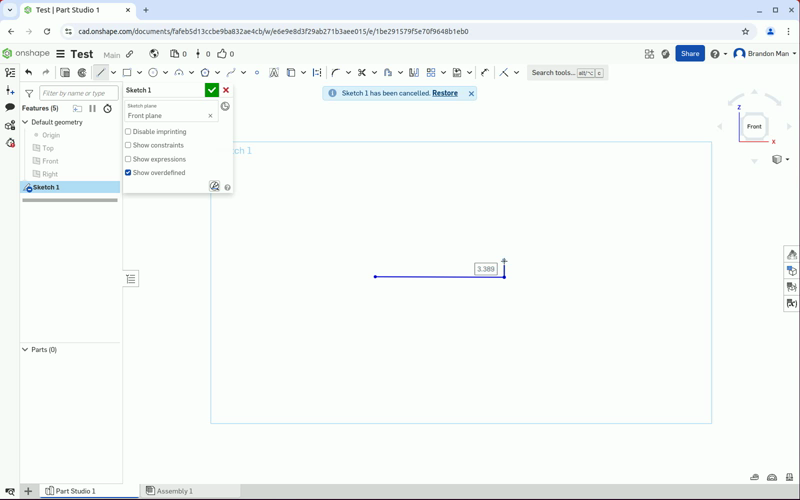
key_down(shift)
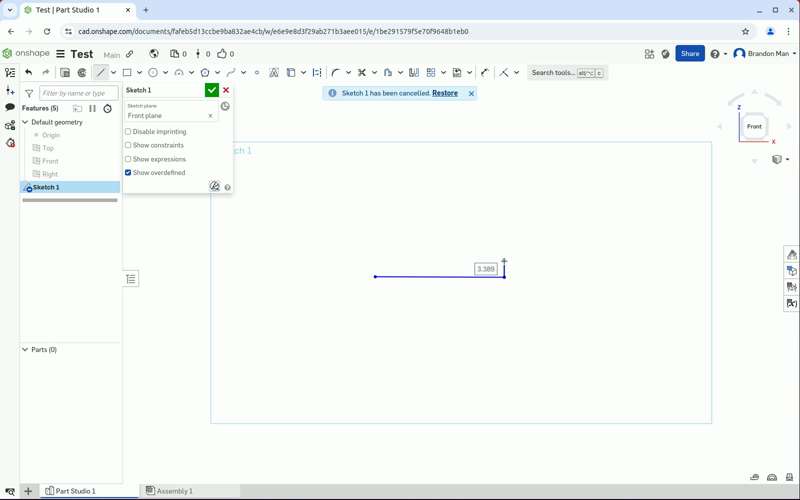
mouse_move(534, 260)
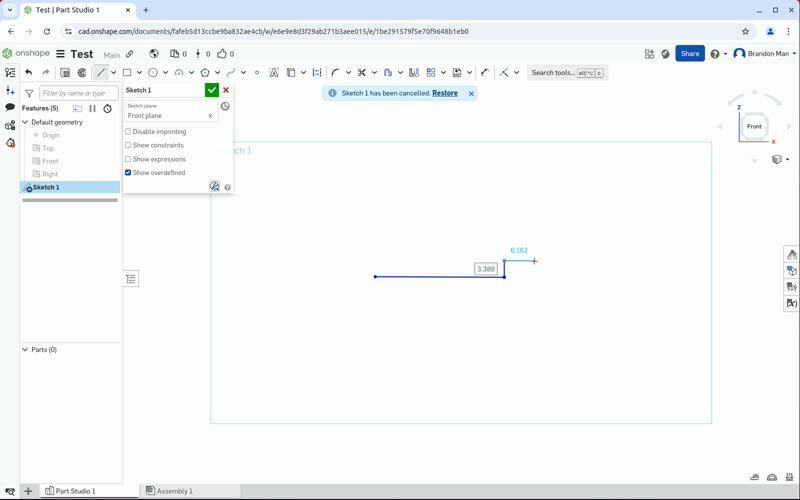
mouse_move(460, 260)
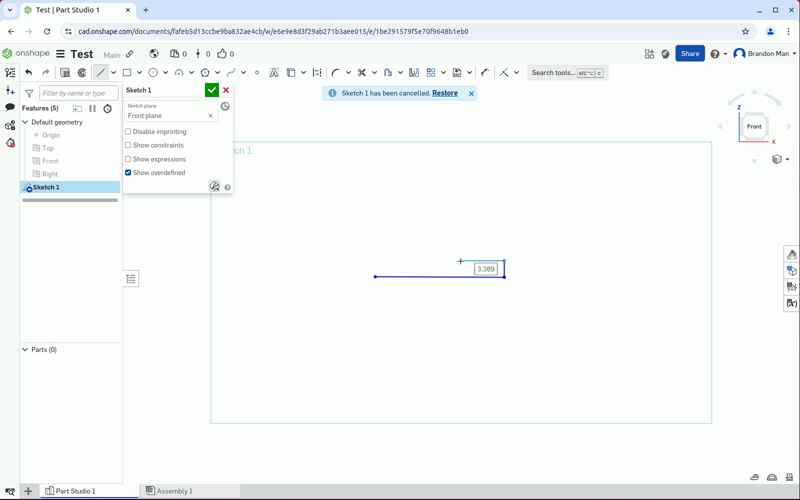
click(460, 260)
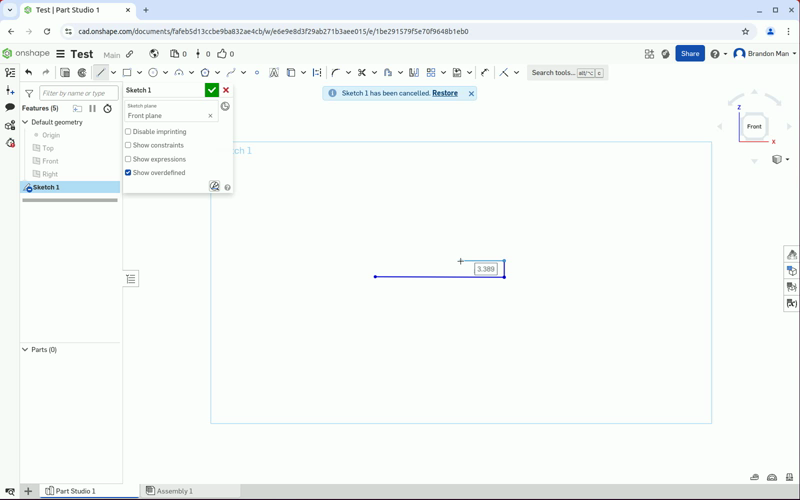
key_up(shift)
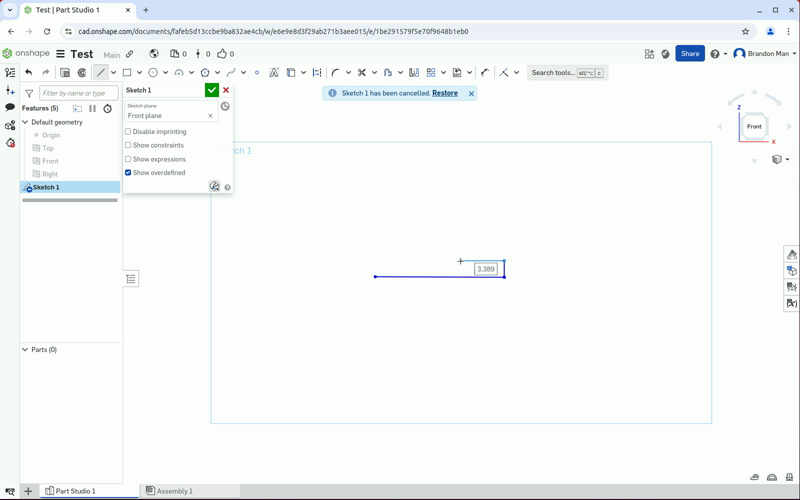
key_down(shift)
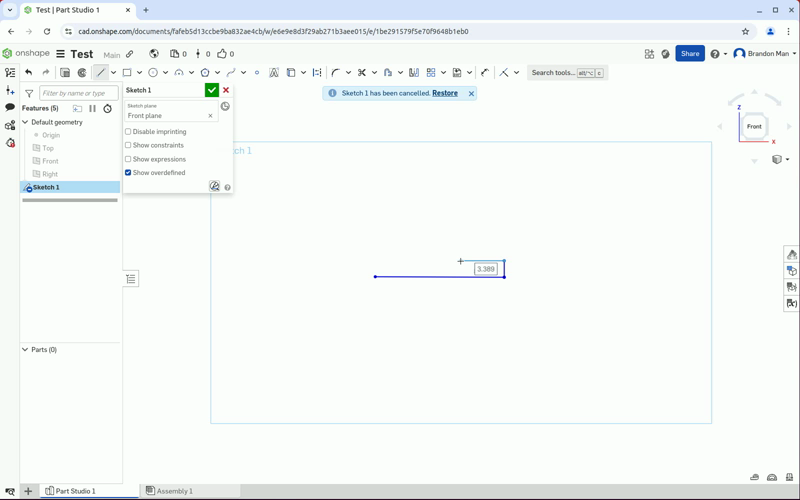
mouse_move(490, 260)
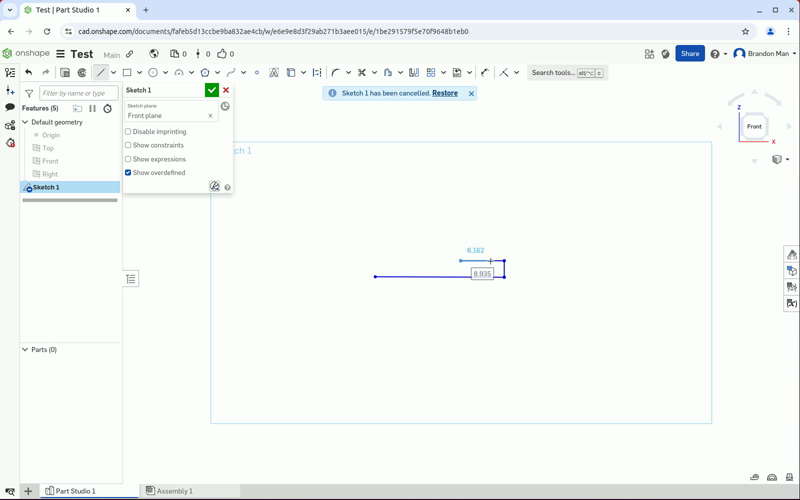
mouse_move(460, 239)
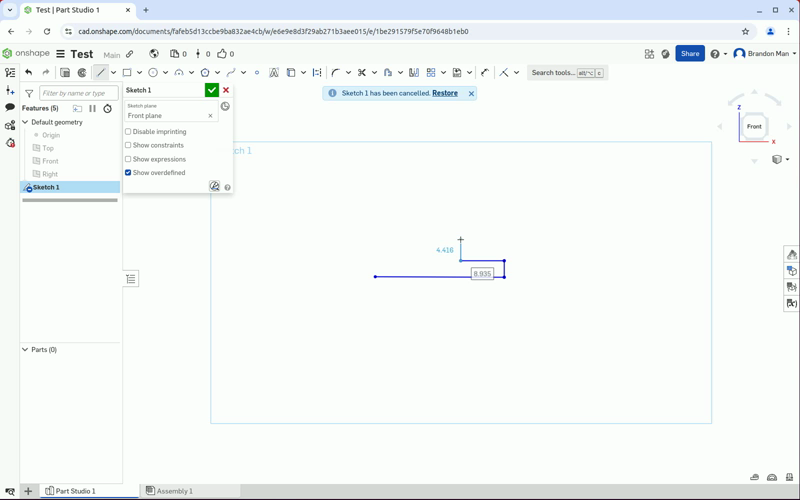
click(460, 239)
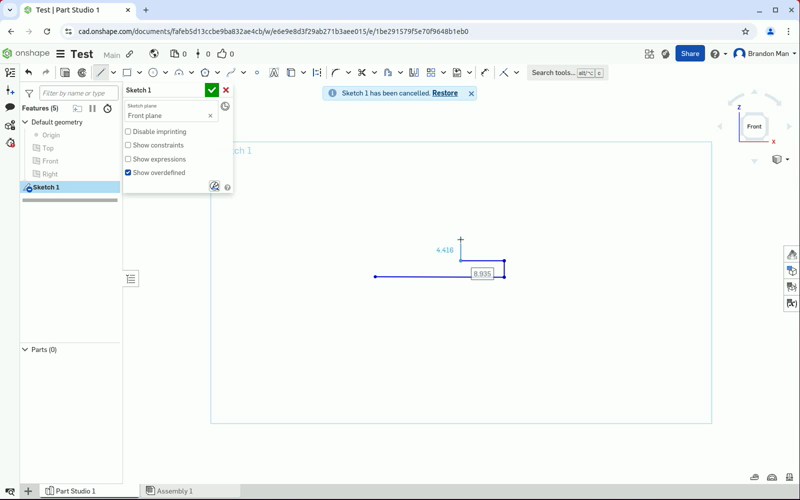
key_up(shift)
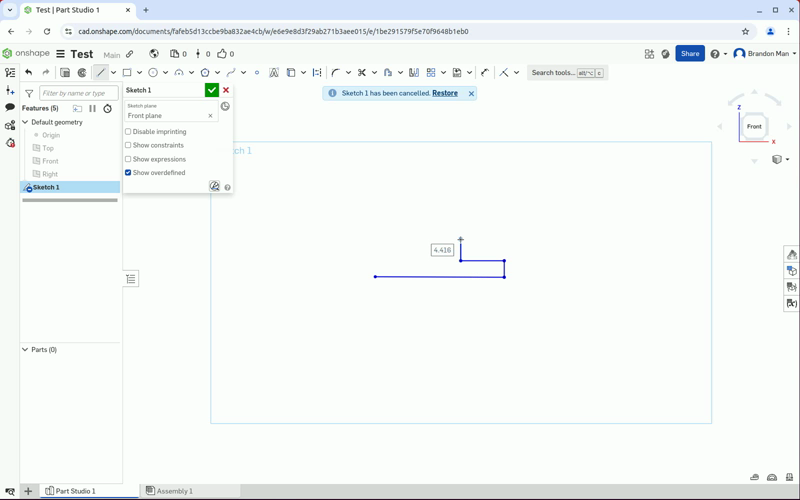
key_down(shift)
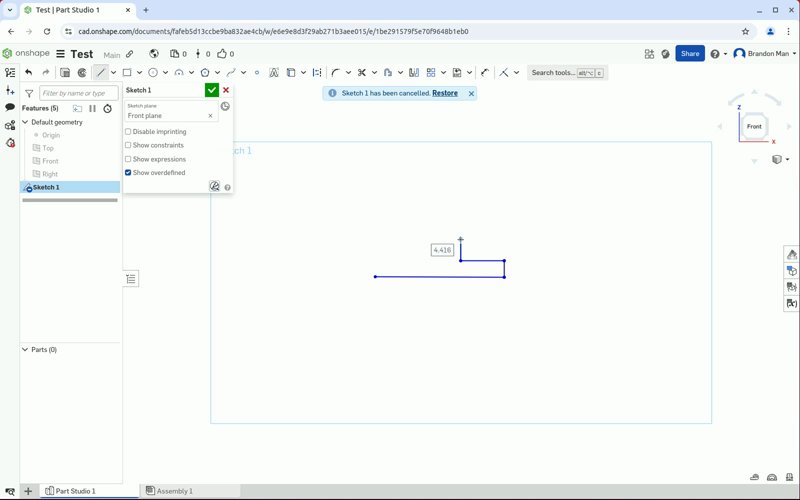
mouse_move(490, 239)
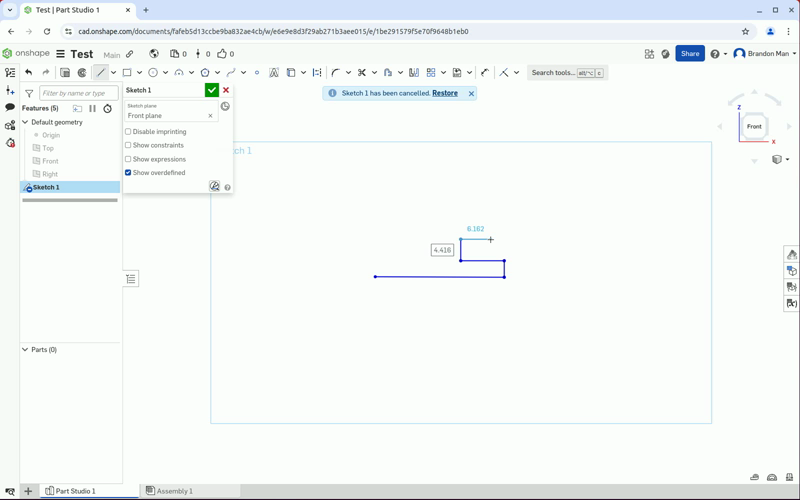
mouse_move(504, 239)
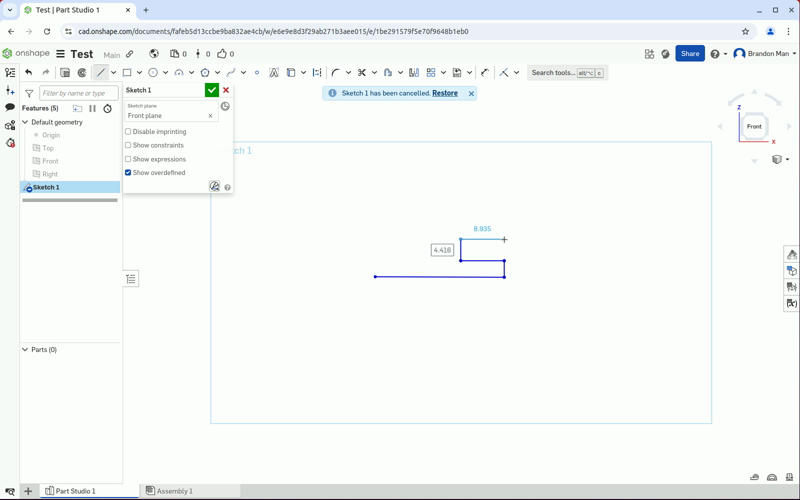
click(504, 239)
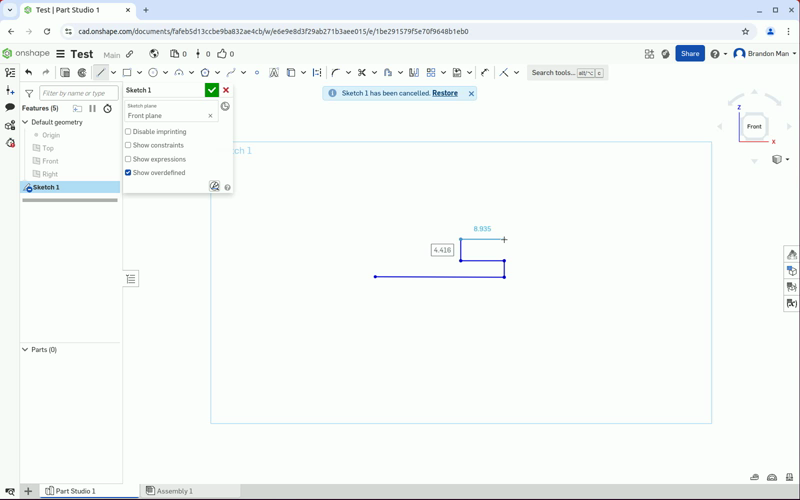
key_up(shift)
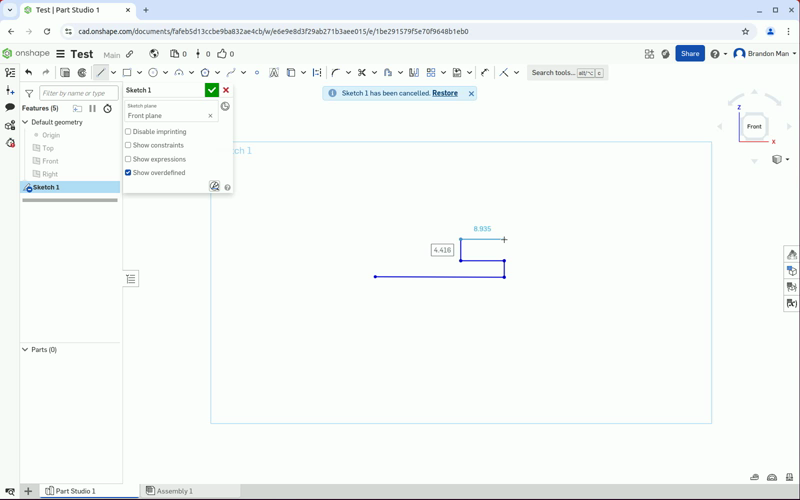
key_down(shift)
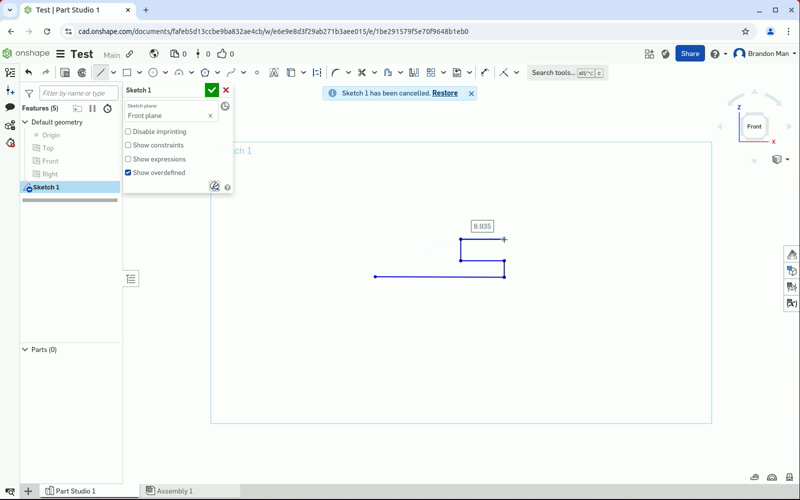
mouse_move(534, 239)
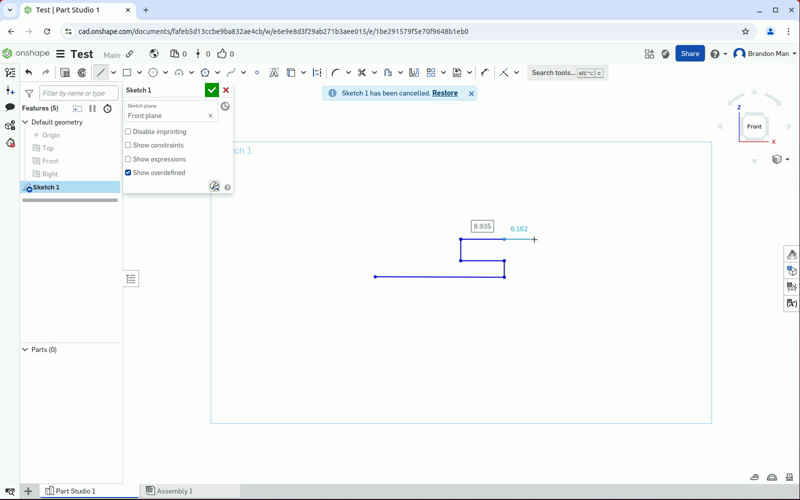
mouse_move(504, 222)
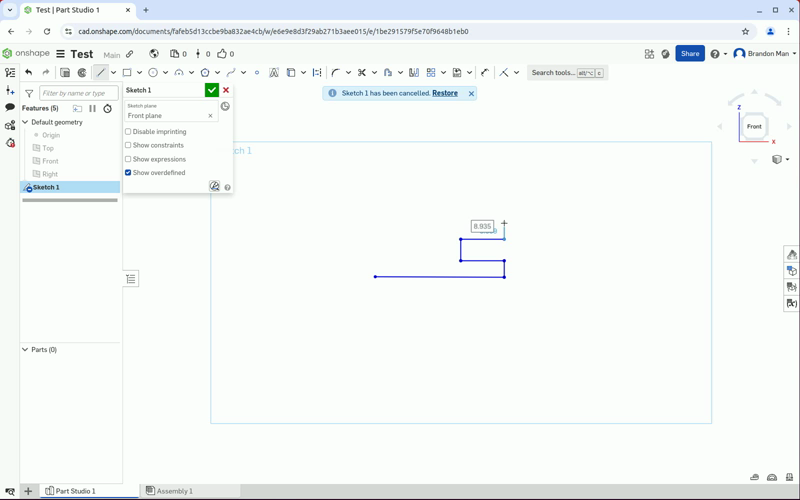
click(504, 222)
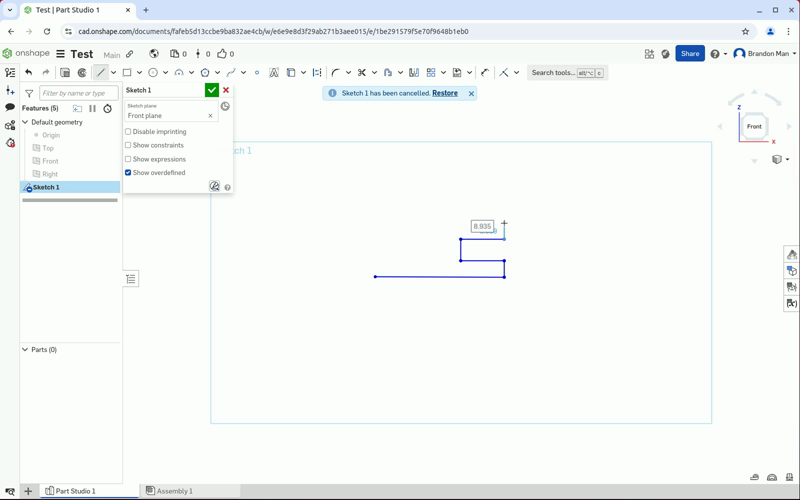
key_up(shift)
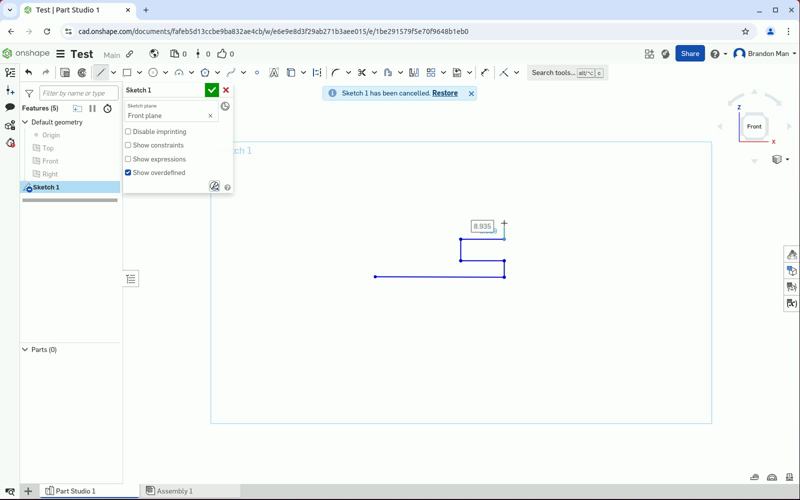
key_down(shift)
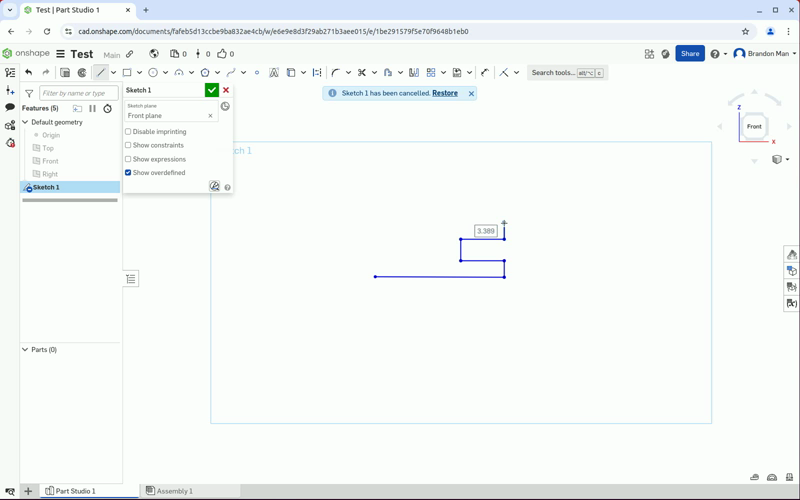
mouse_move(375, 222)
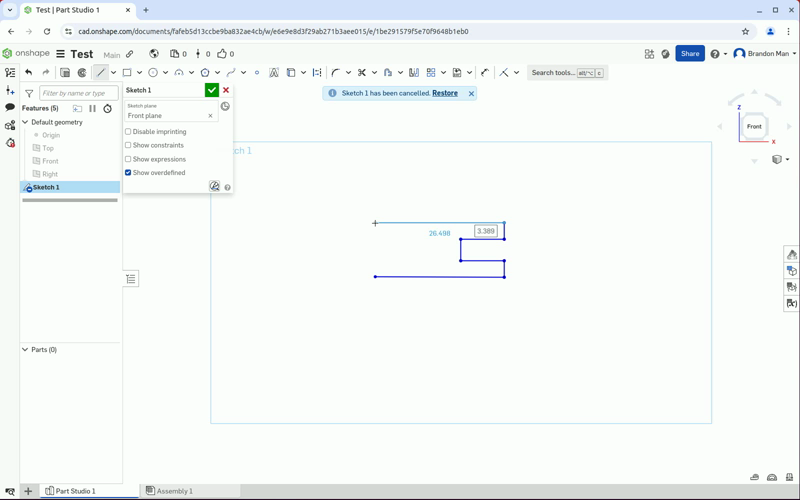
click(375, 222)
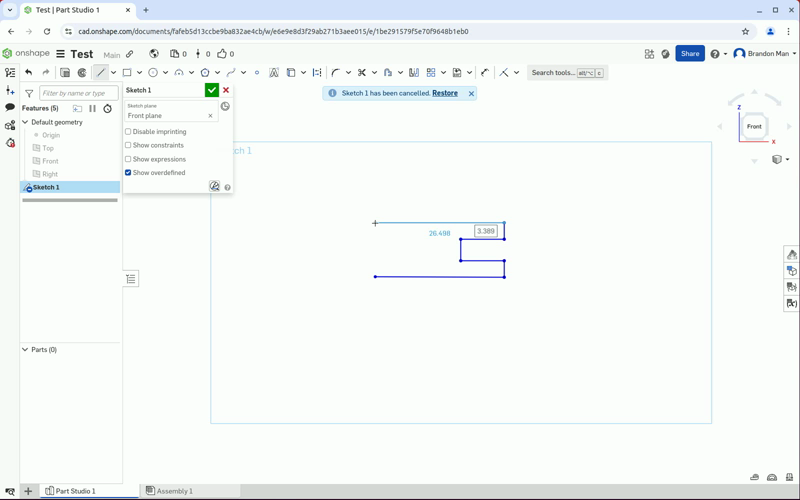
key_up(shift)
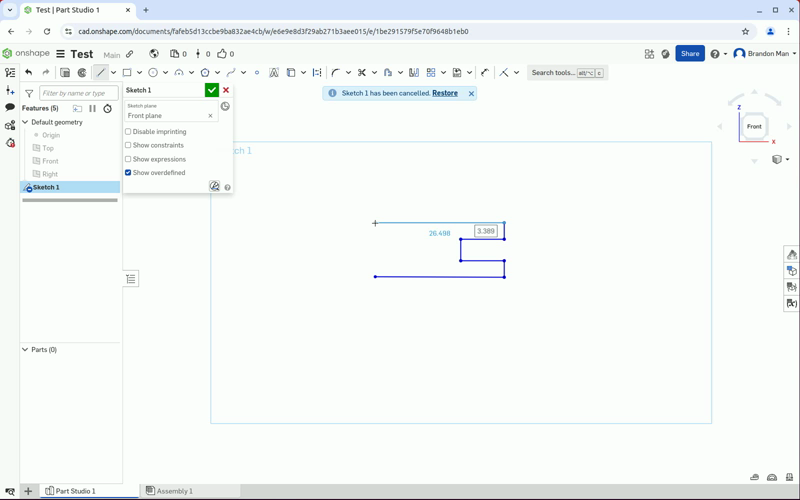
key_down(shift)
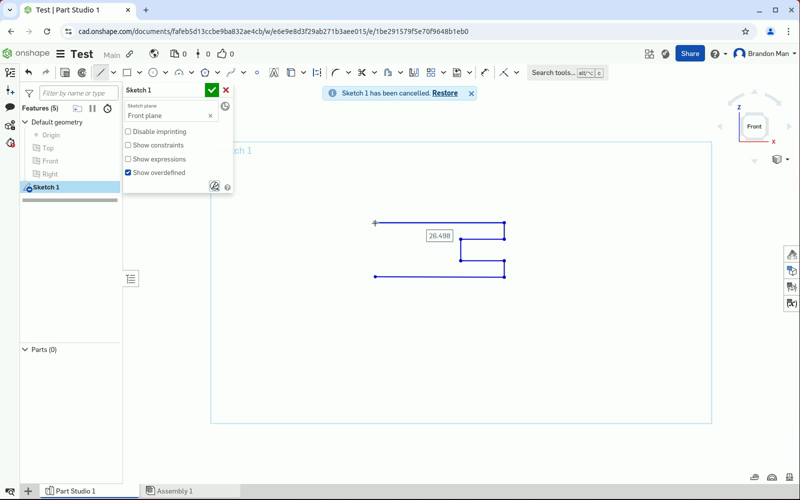
mouse_move(405, 222)
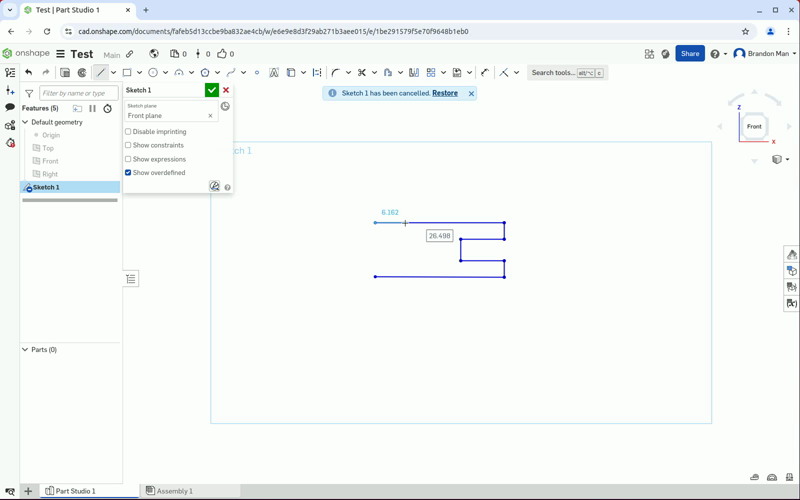
mouse_move(375, 239)
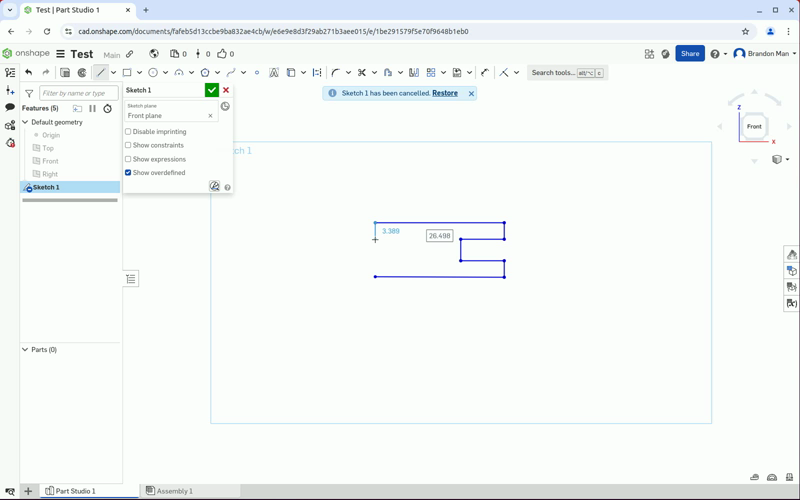
click(375, 239)
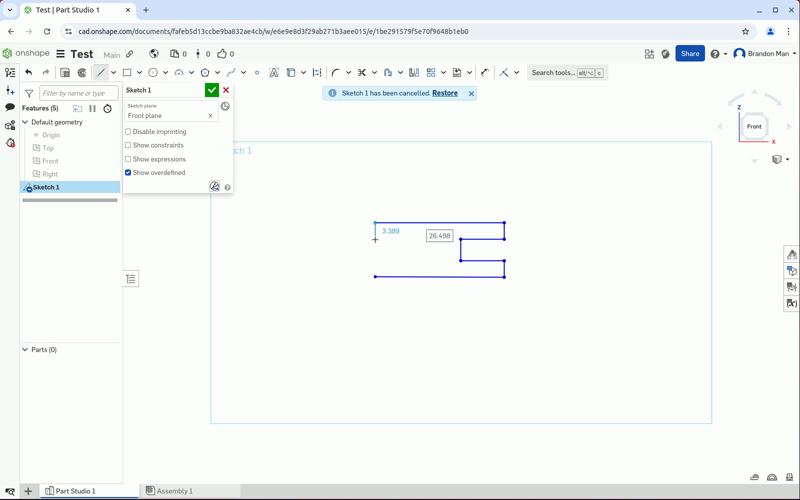
key_up(shift)
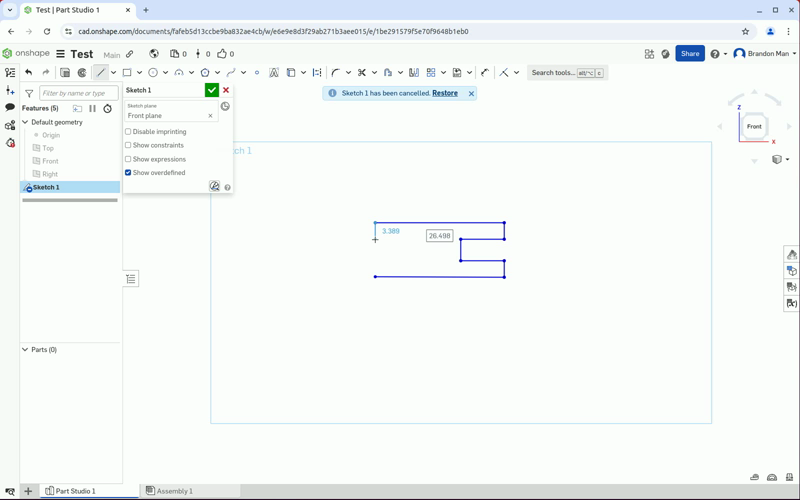
key(esc)
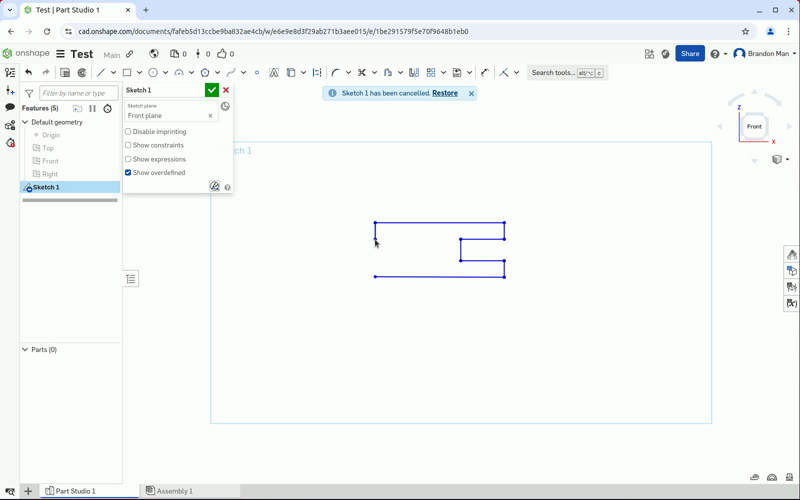
key(a)
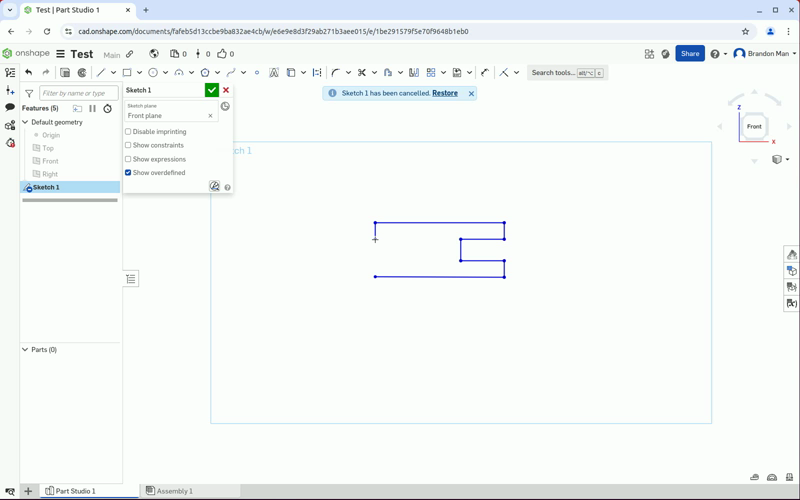
mouse_move(375, 239)
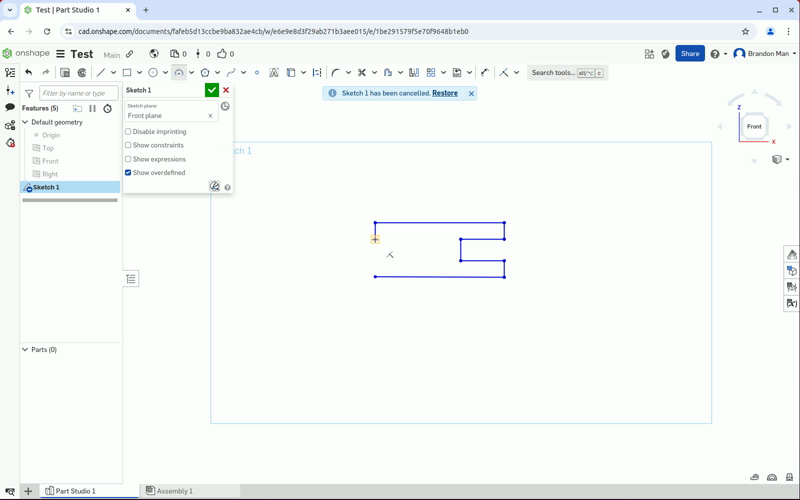
click(375, 239)
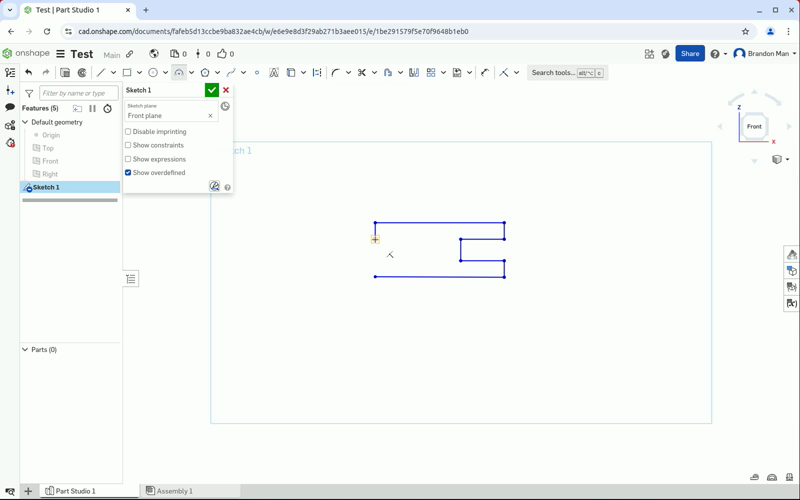
key_down(shift)
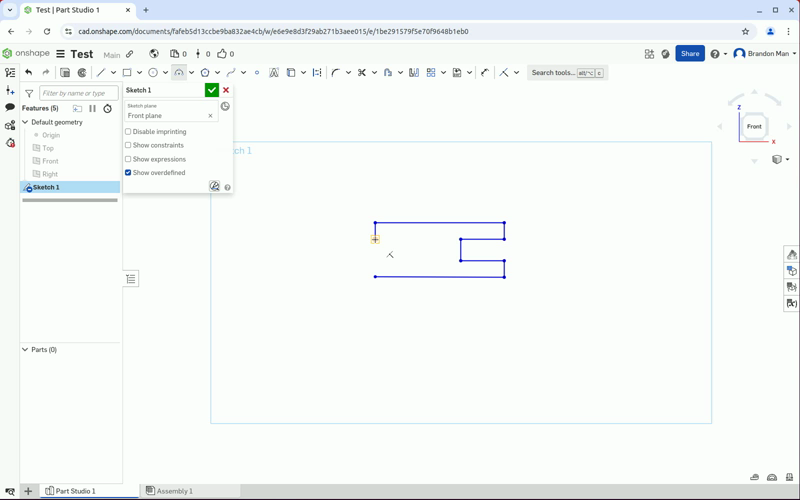
mouse_move(375, 260)
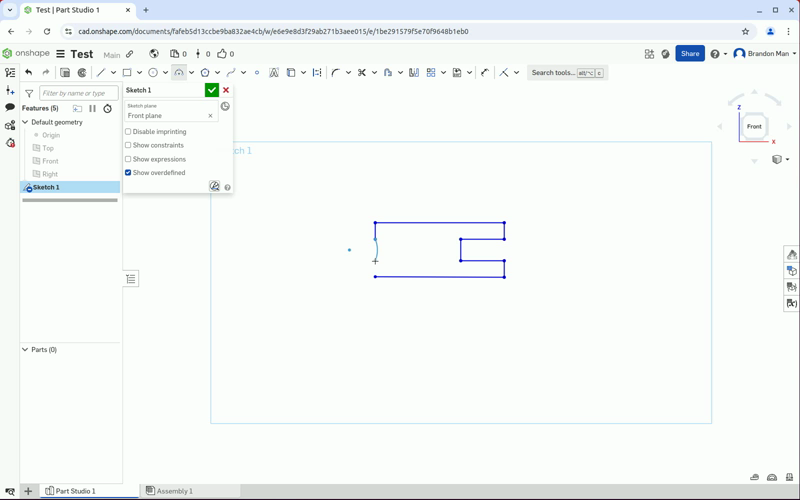
click(375, 260)
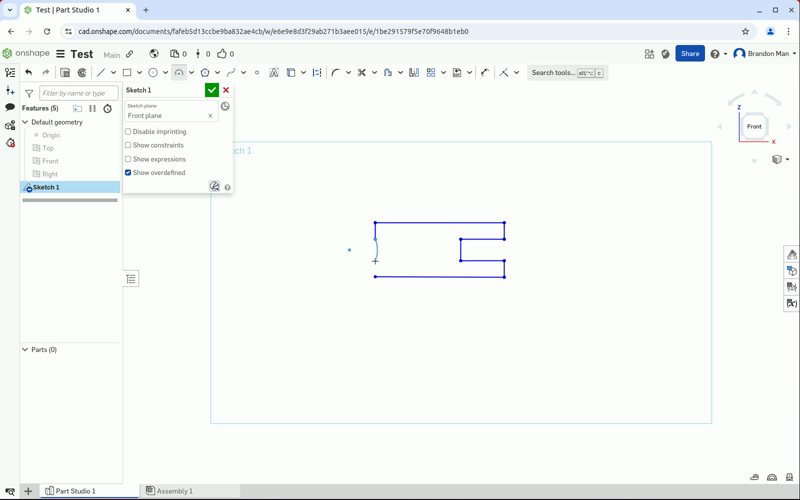
mouse_move(386, 249)
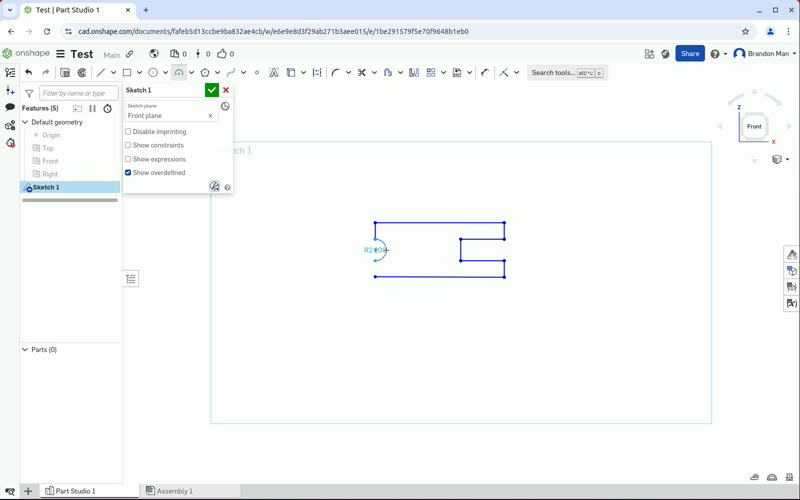
click(386, 249)
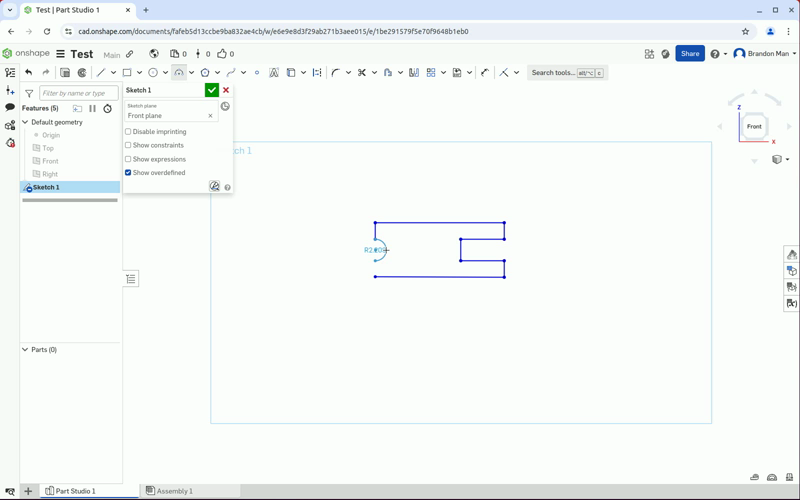
key_up(shift)
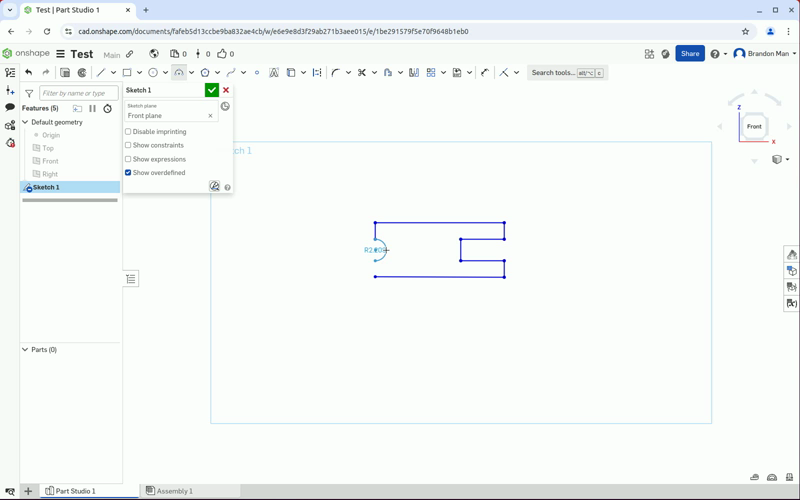
key(esc)
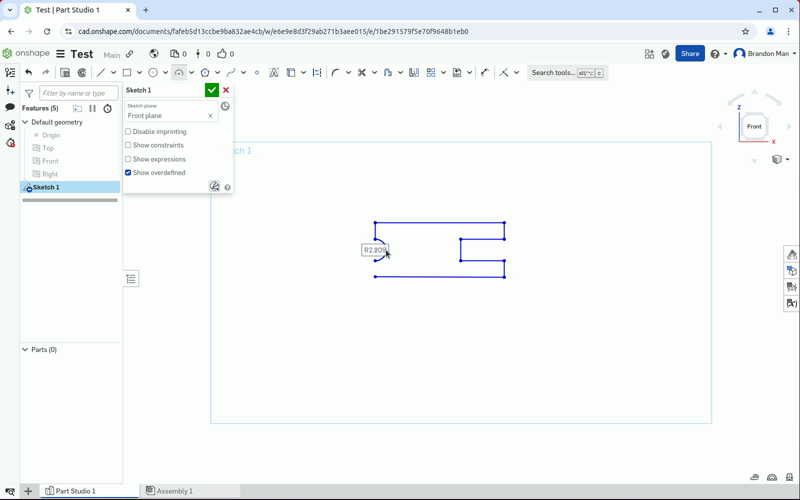
key(l)
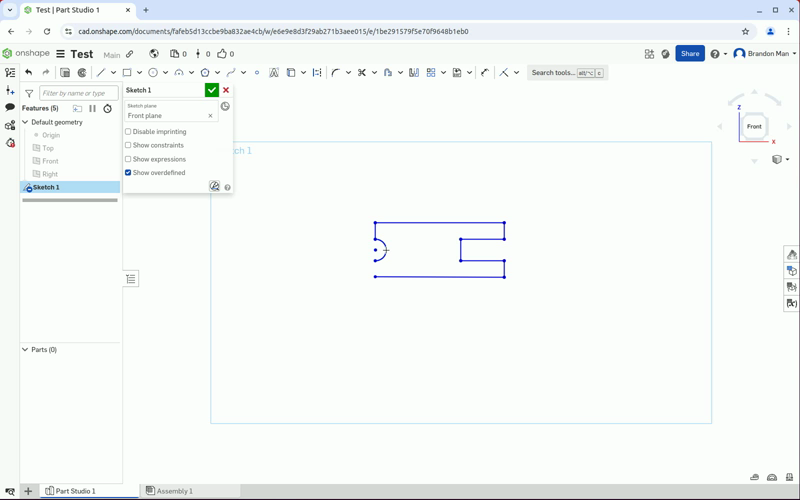
mouse_move(375, 260)
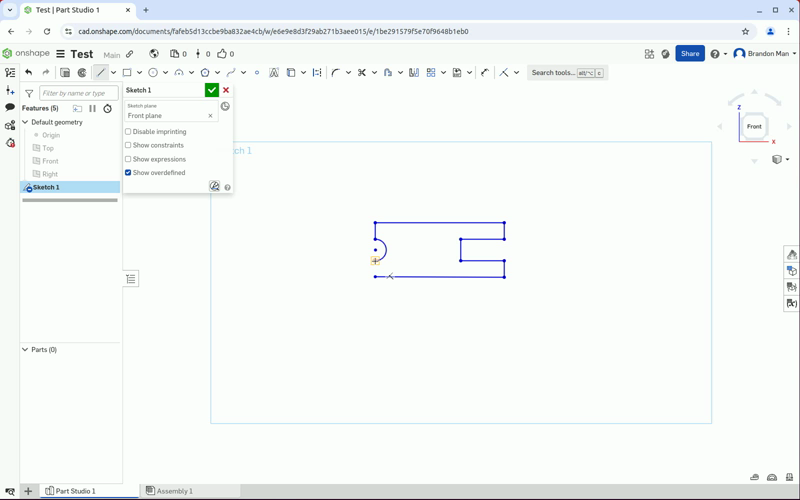
click(375, 260)
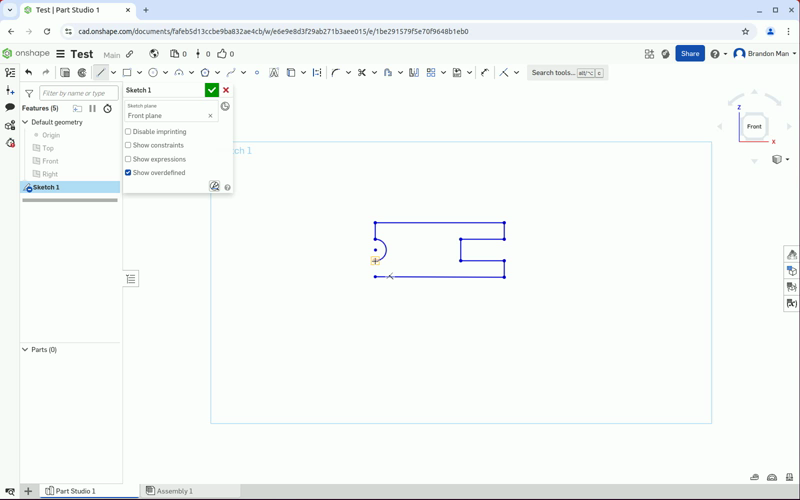
mouse_move(405, 260)
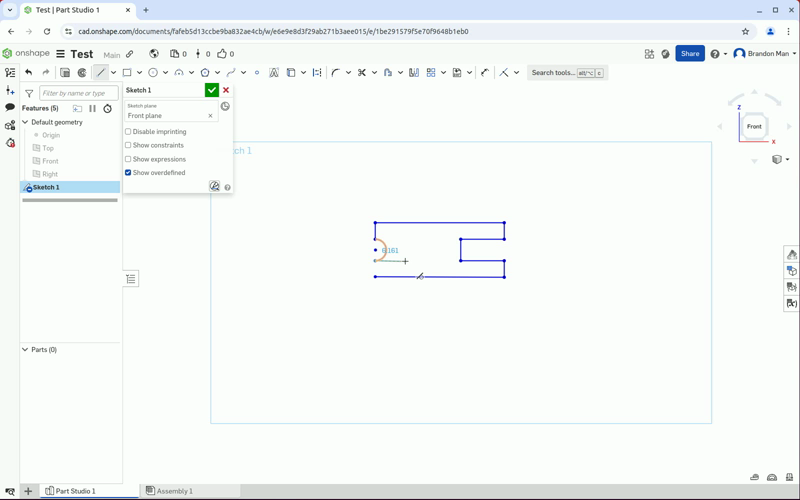
key_down(shift)
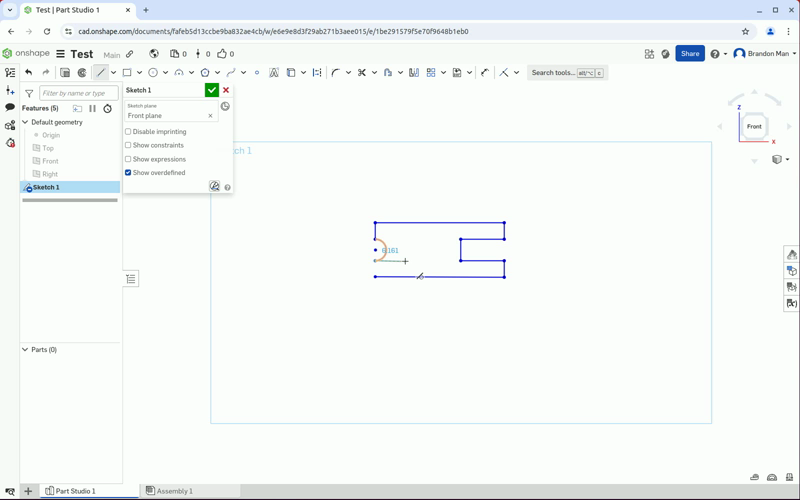
mouse_move(375, 276)
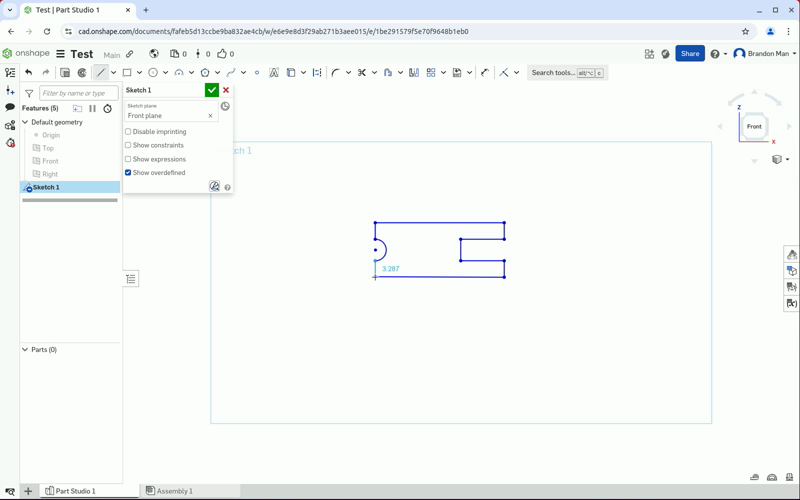
key_up(shift)
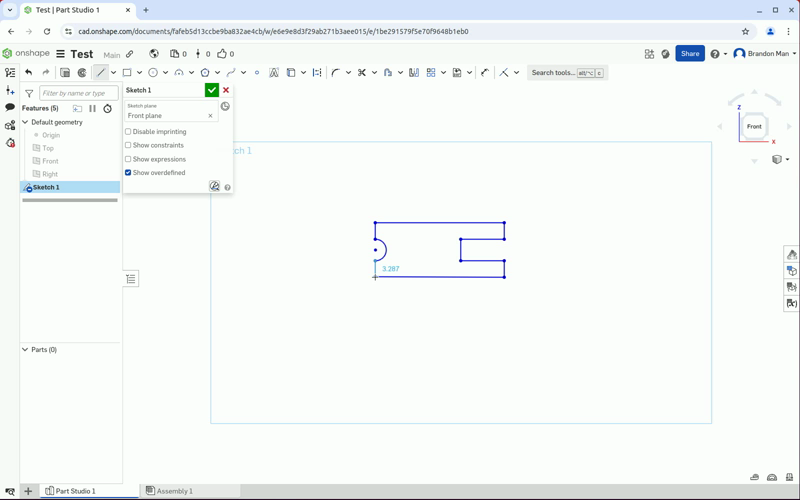
click(375, 276)
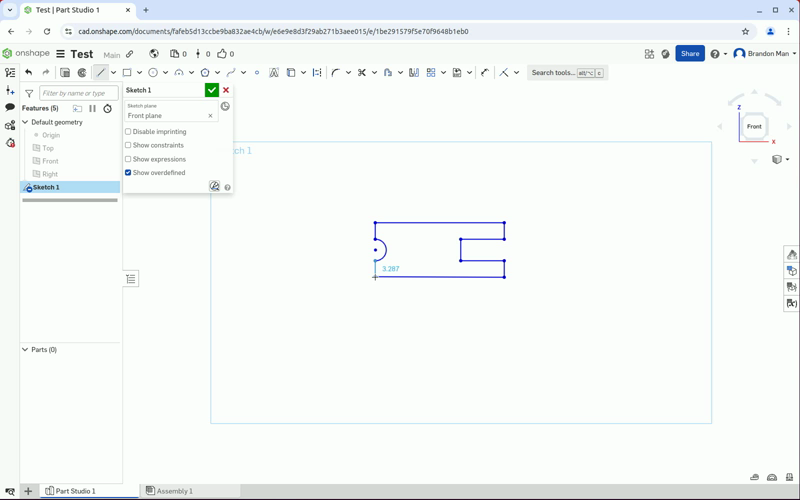
key(esc)
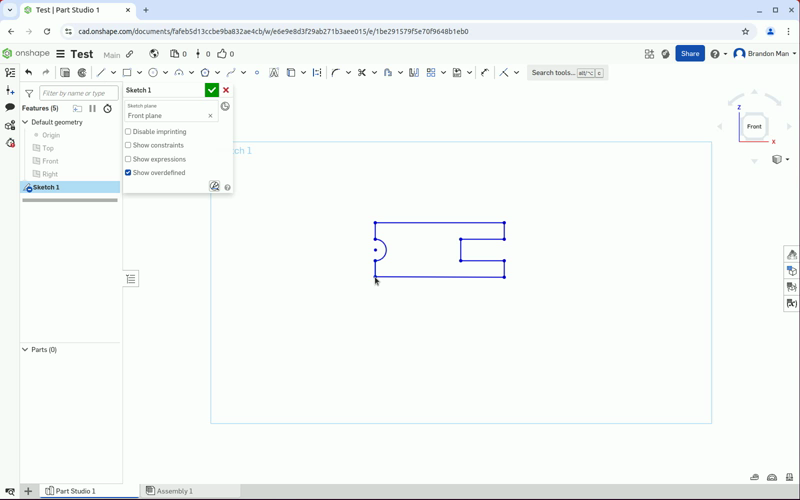
mouse_move(400, 256)
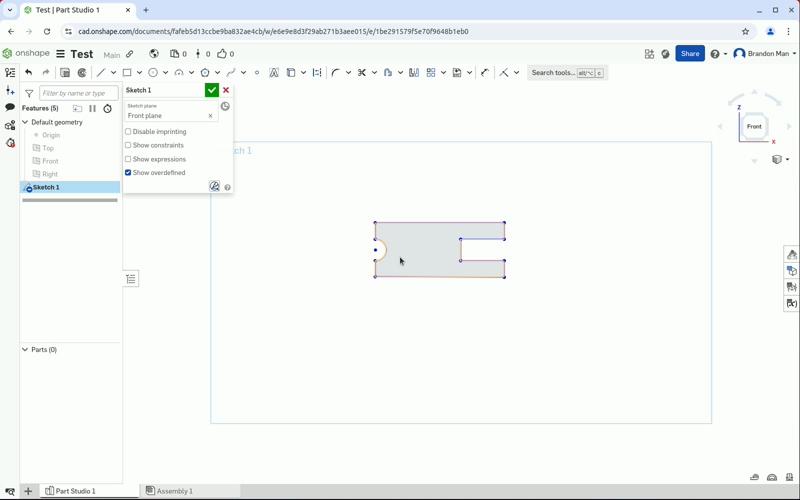
scroll(6)
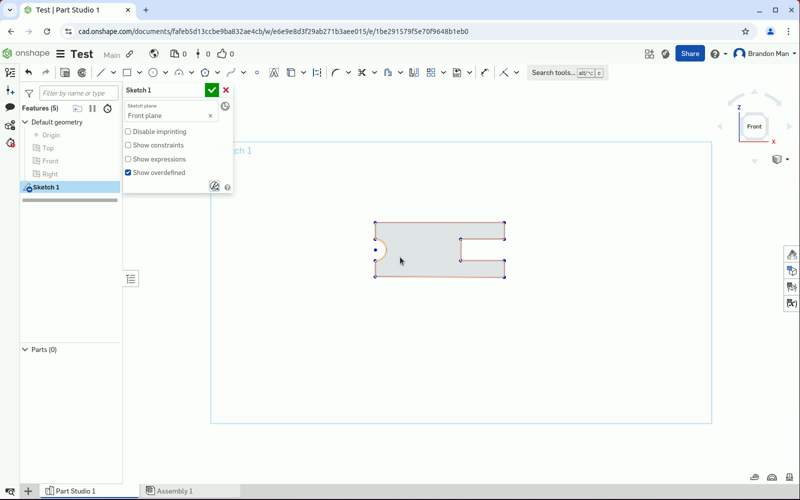
scroll(6)
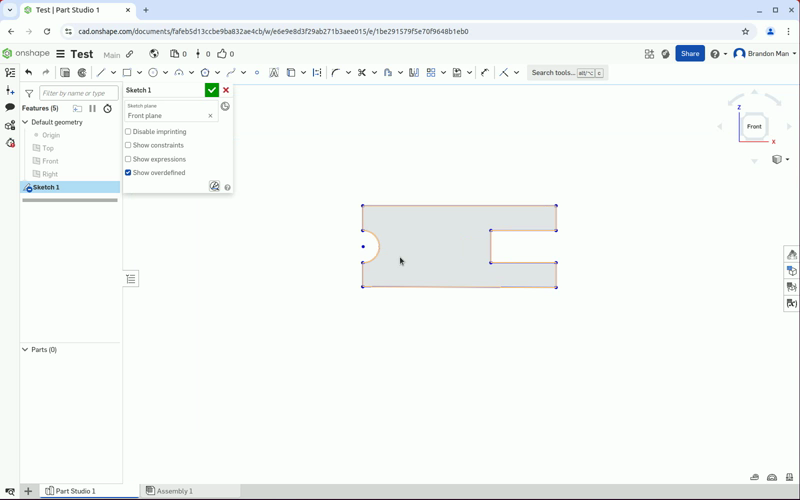
scroll(6)
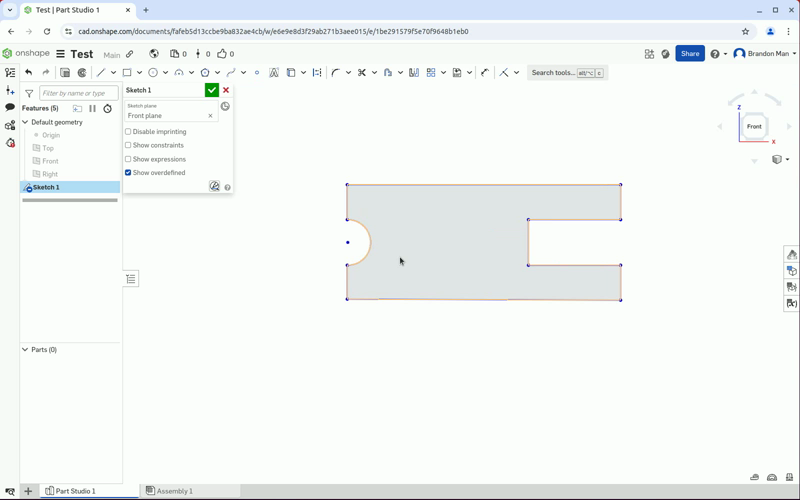
scroll(6)
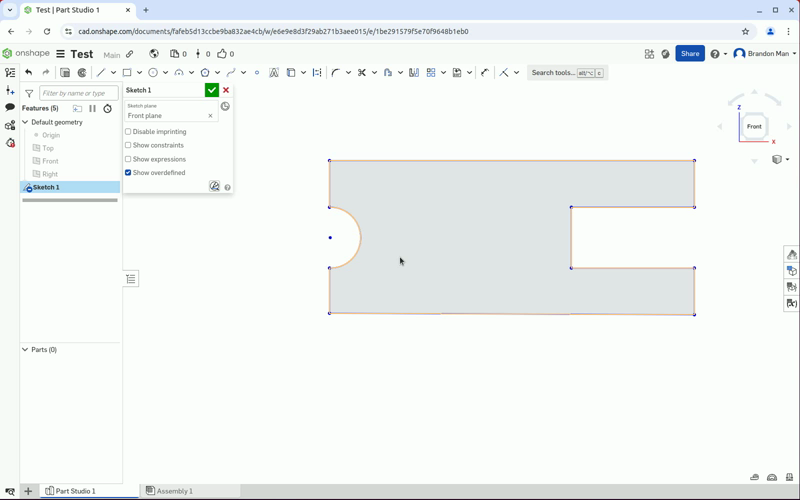
scroll(6)
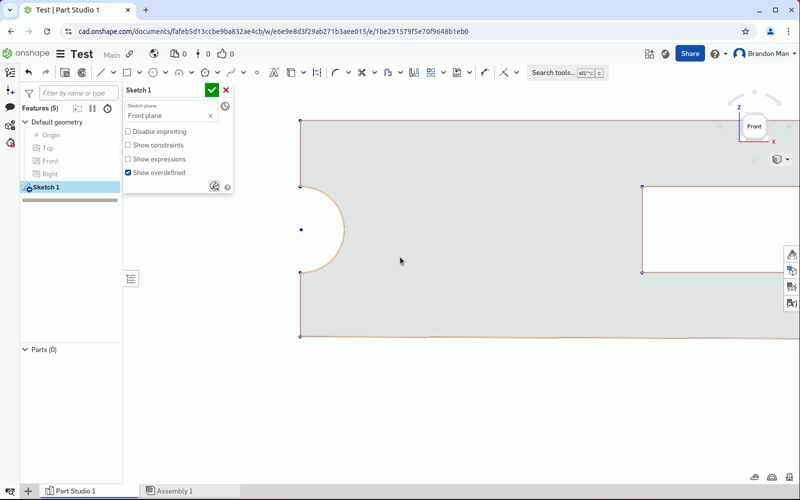
scroll(6)
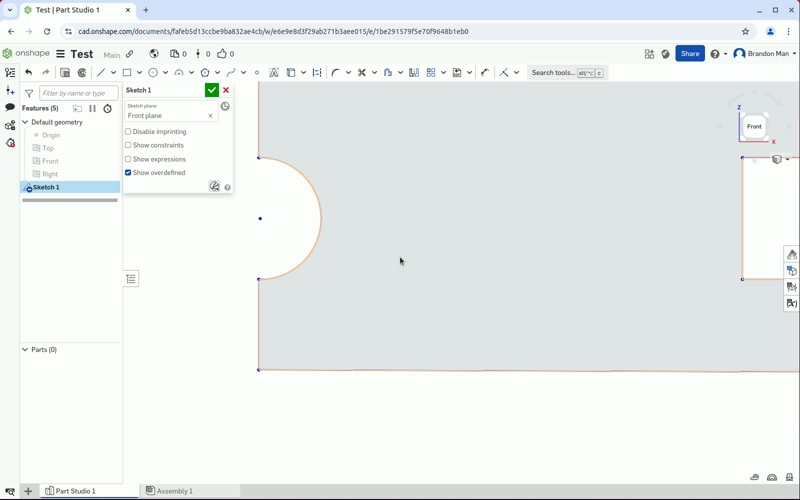
scroll(6)
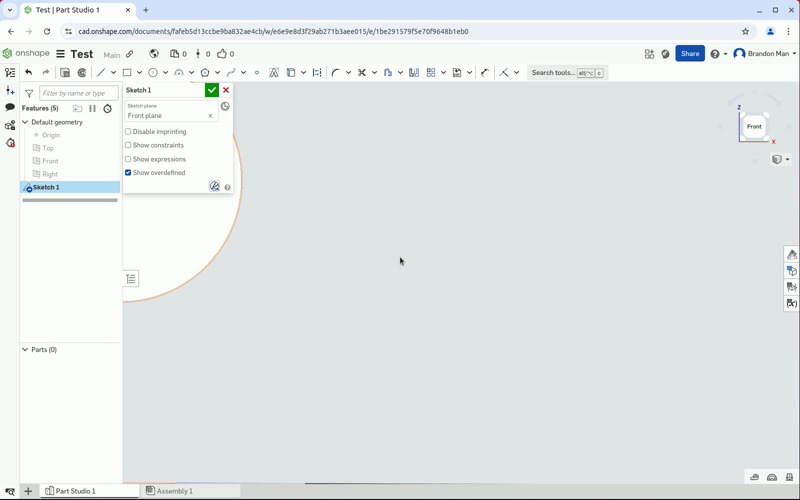
click(400, 256)
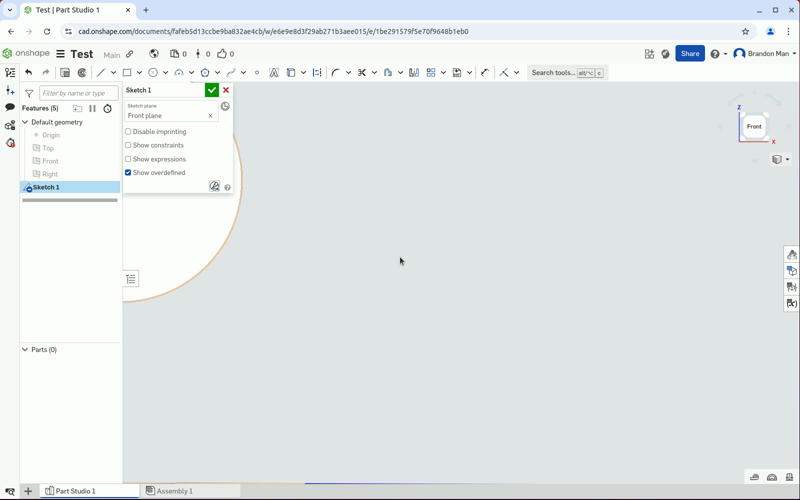
scroll(-6)
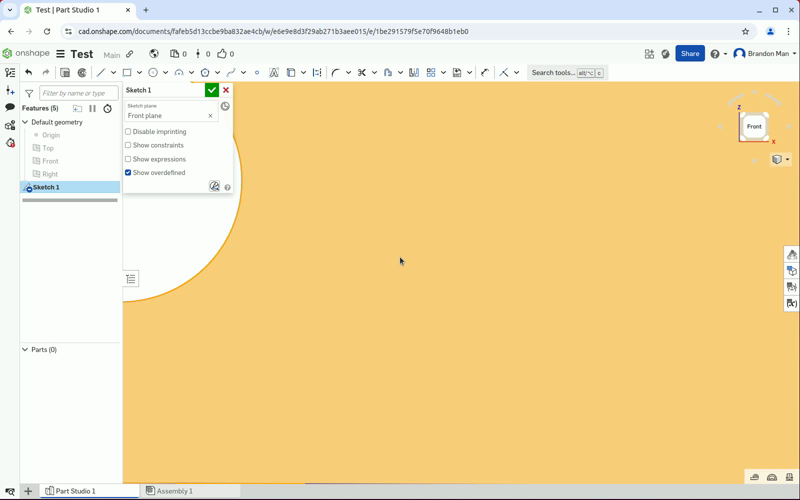
scroll(-6)
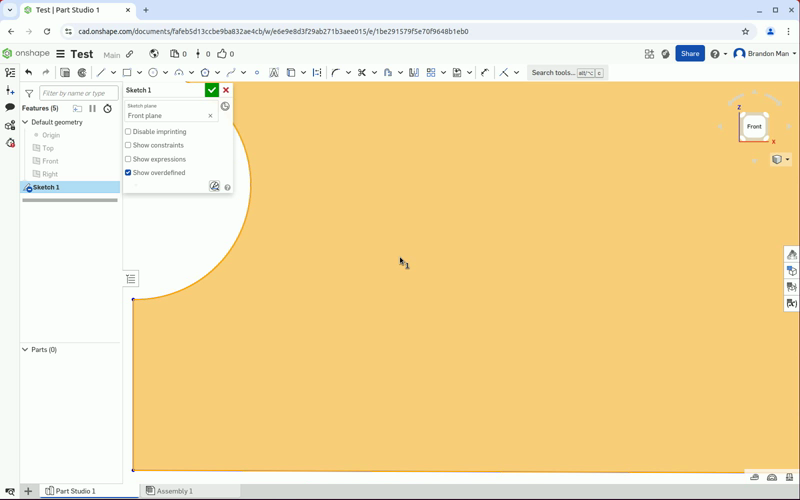
scroll(-6)
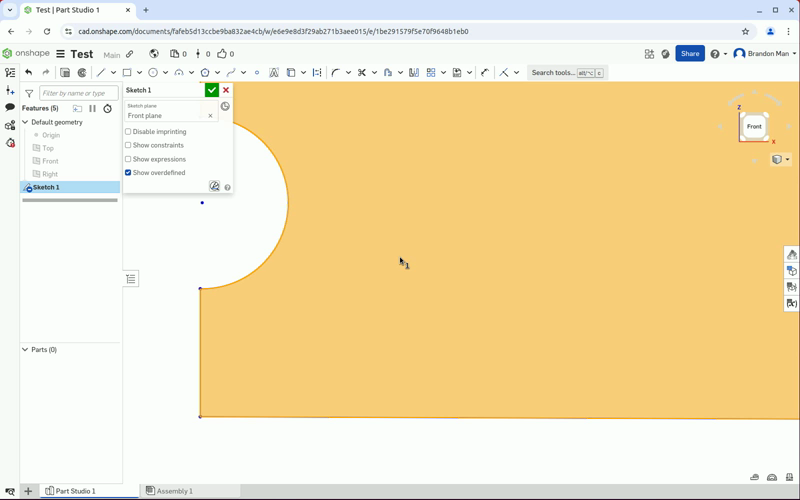
scroll(-6)
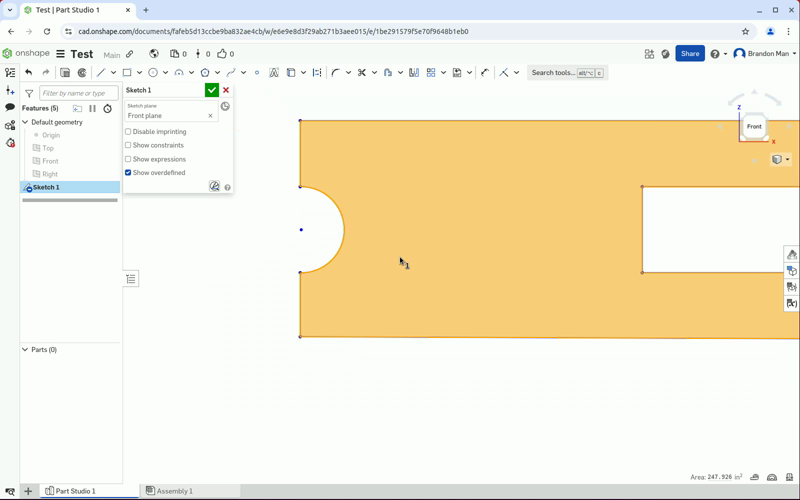
scroll(-6)
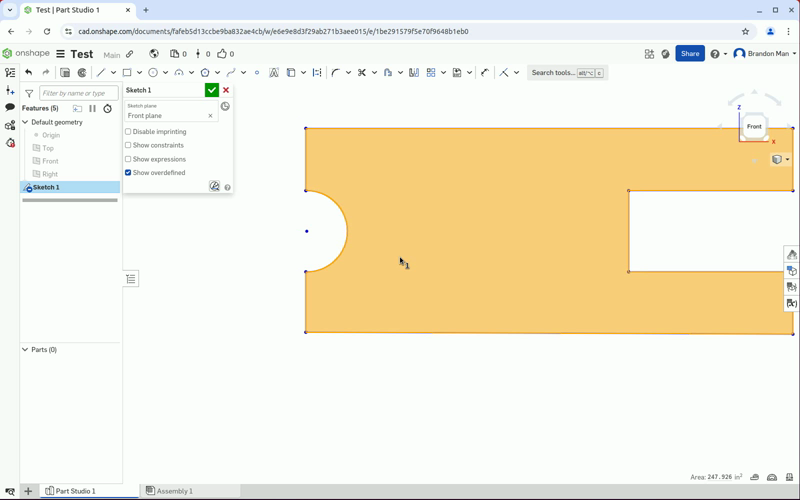
scroll(-6)
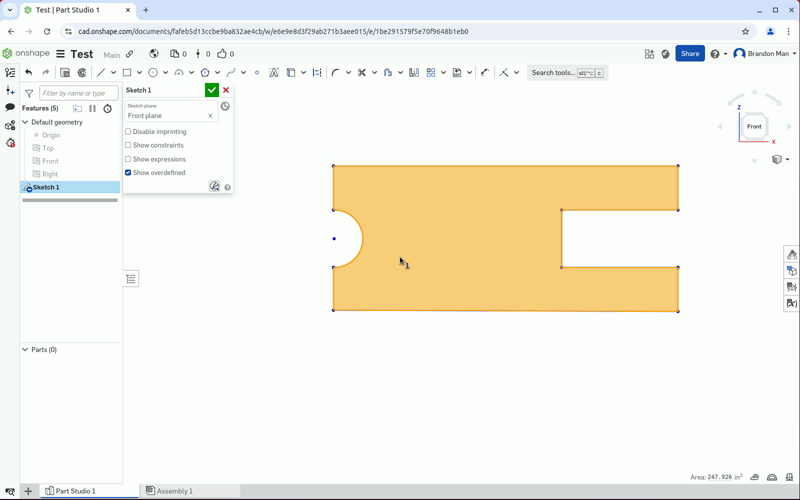
scroll(-6)
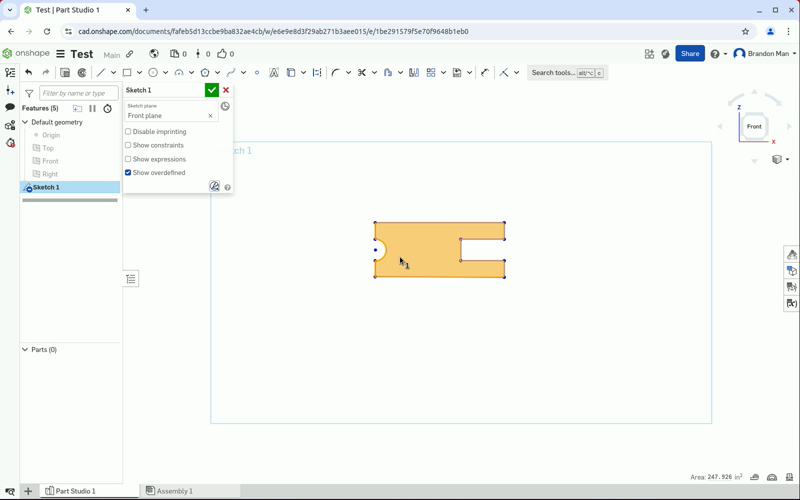
mouse_move(73, 352)
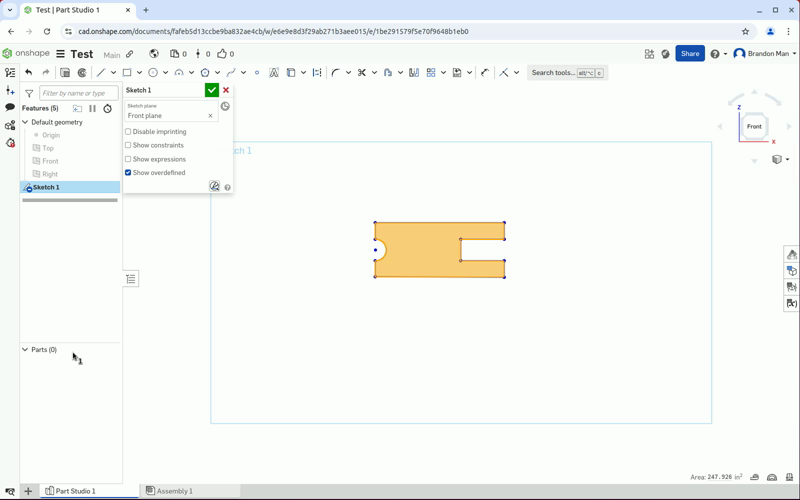
key(shift+y)
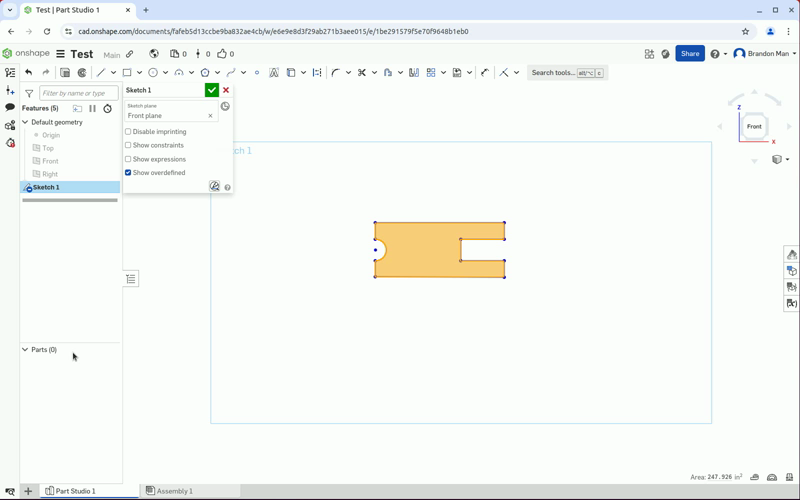
key(shift+e)
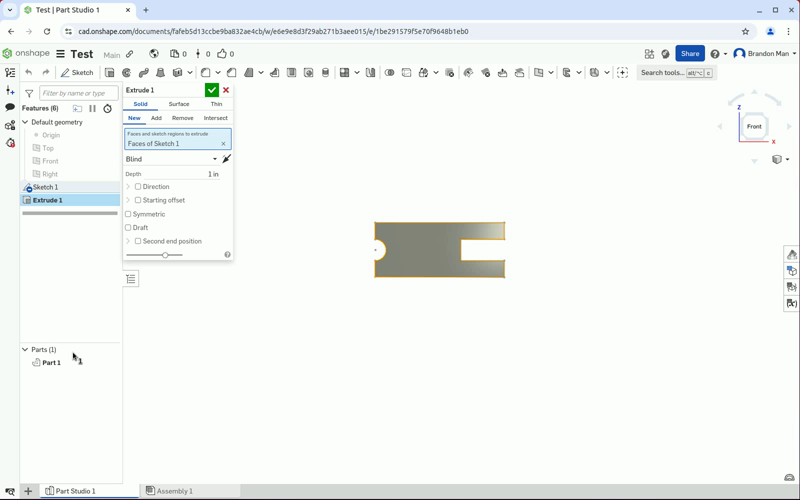
mouse_move(143, 106)
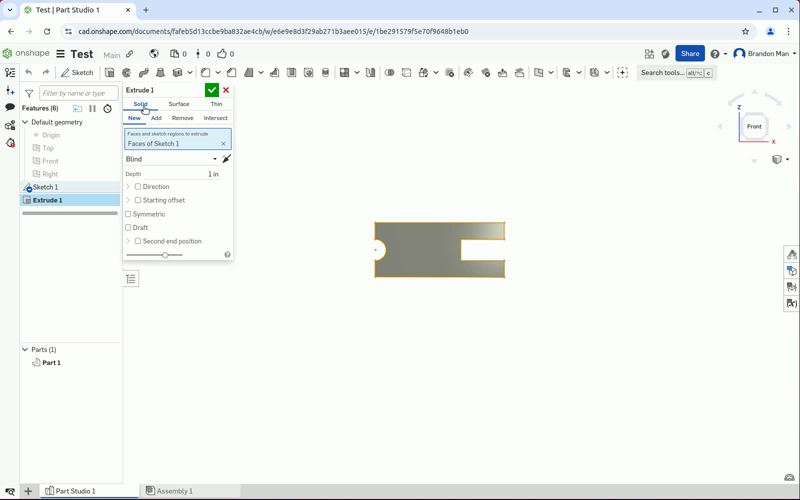
click(143, 106)
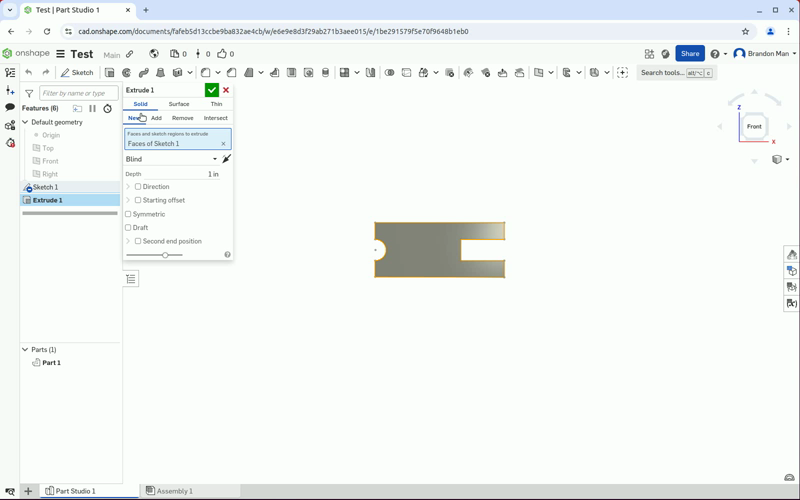
mouse_move(137, 120)
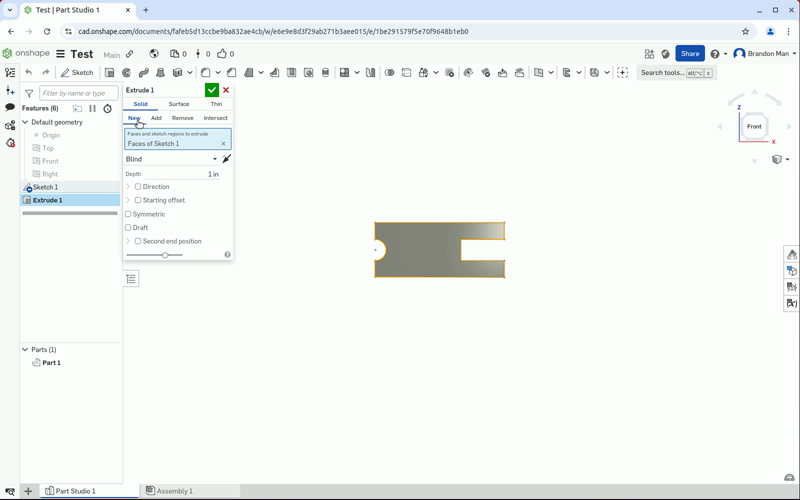
click(137, 120)
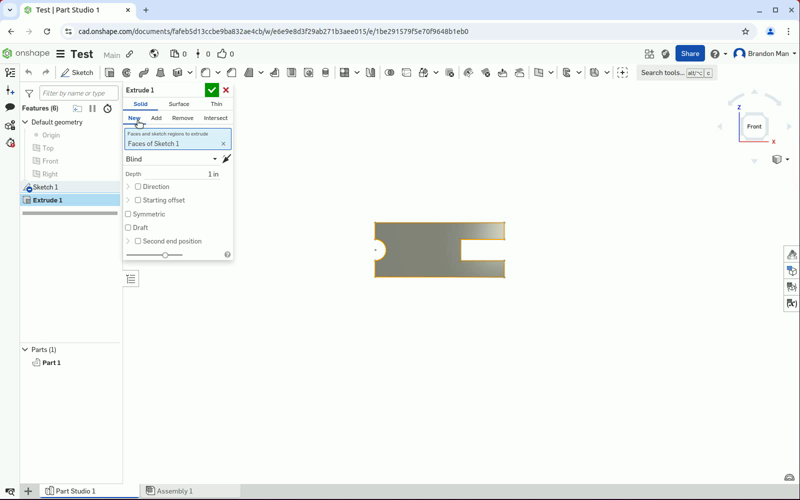
key(tab, 4)
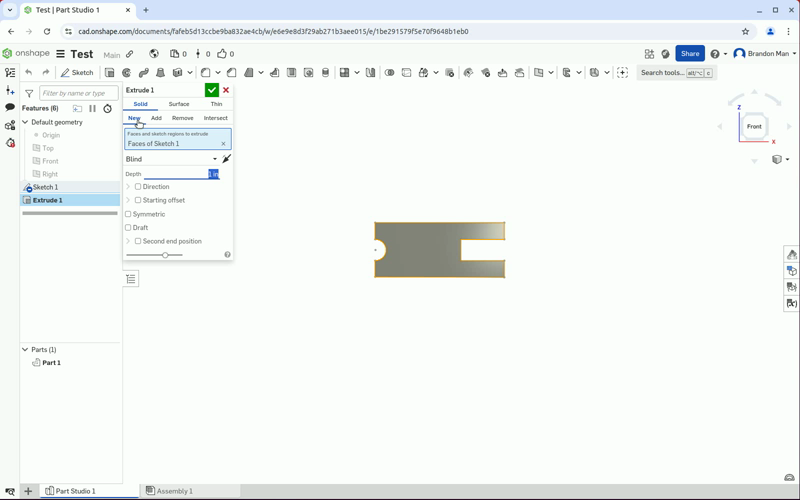
text(11.073)
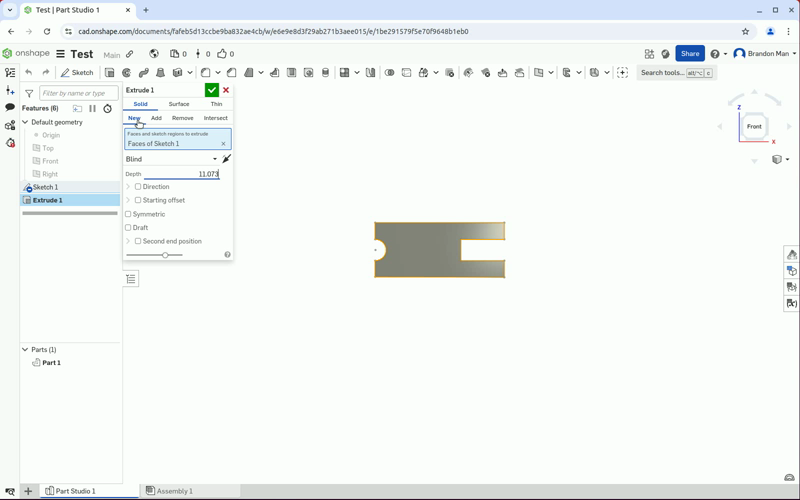
key(enter)
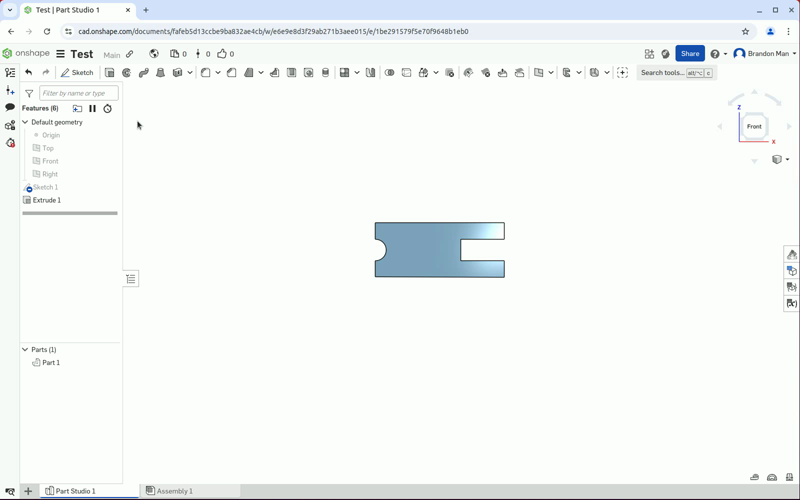
key(shift+h)
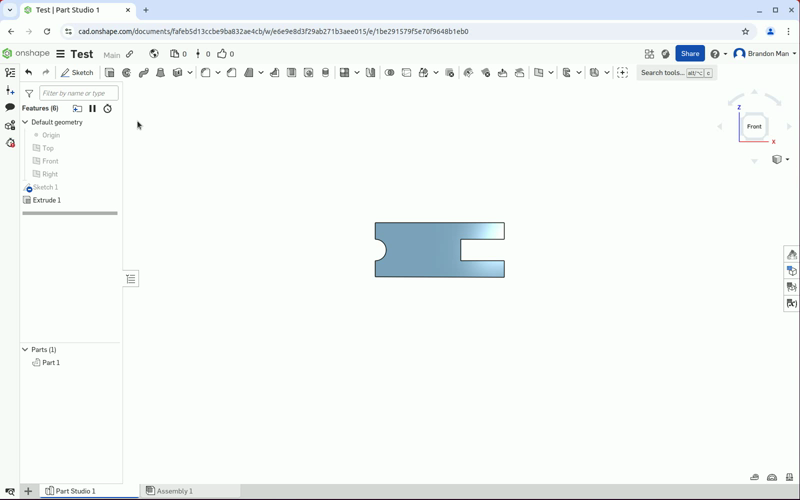
key(shift+h)
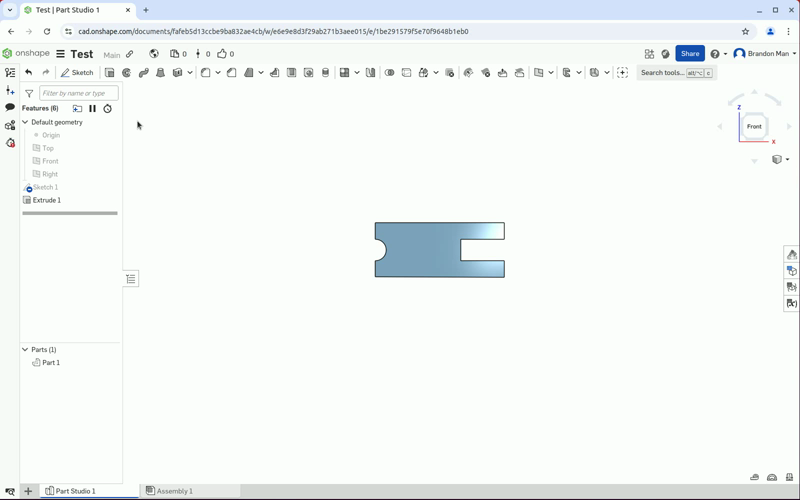
mouse_move(73, 189)
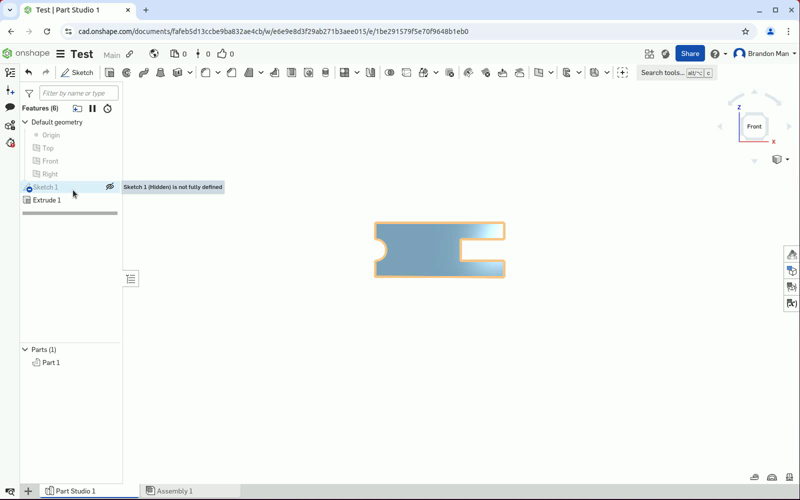
click(73, 189)
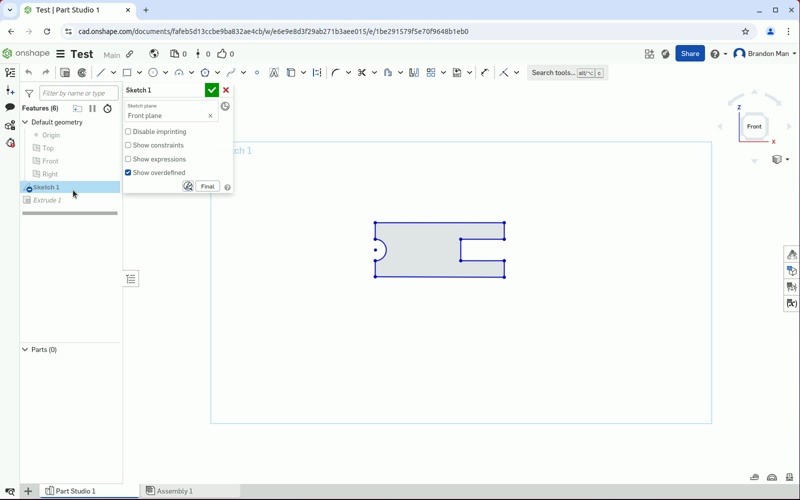
mouse_move(229, 92)
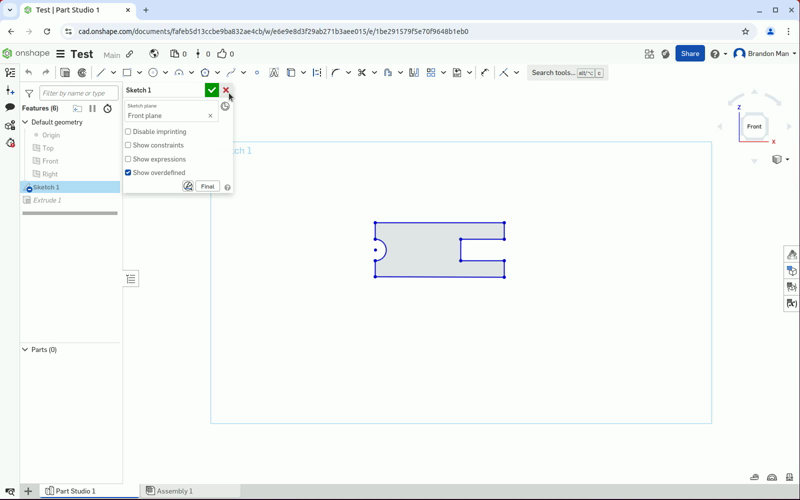
click(229, 92)
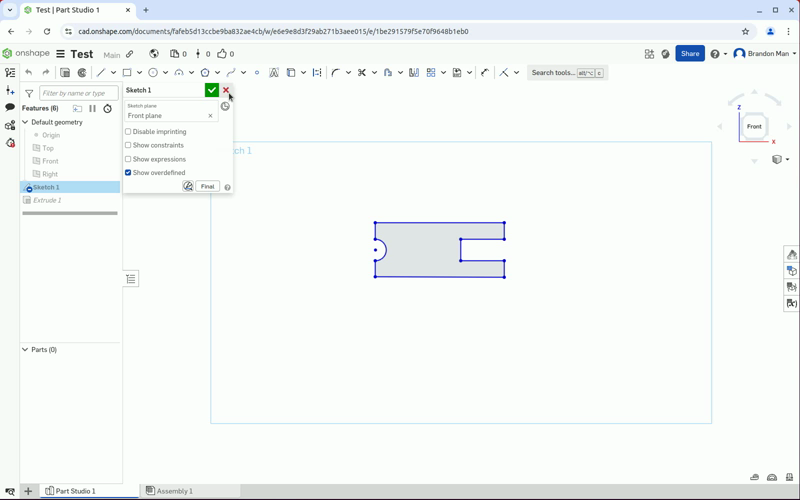
key(shift+s)
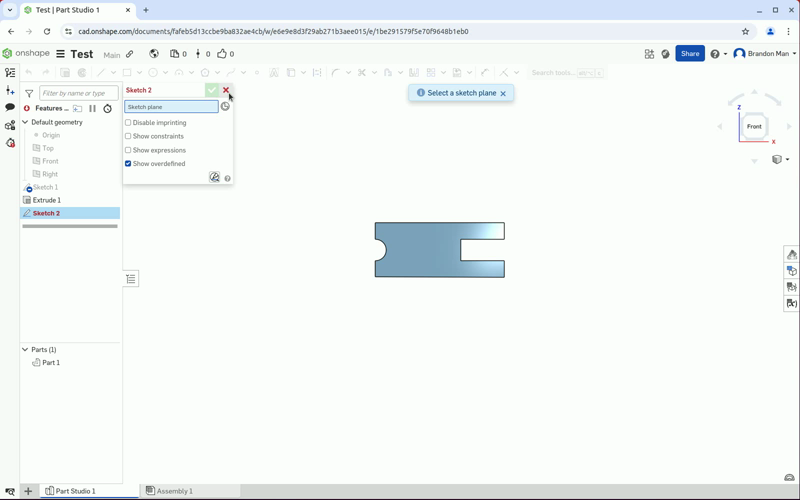
mouse_move(73, 163)
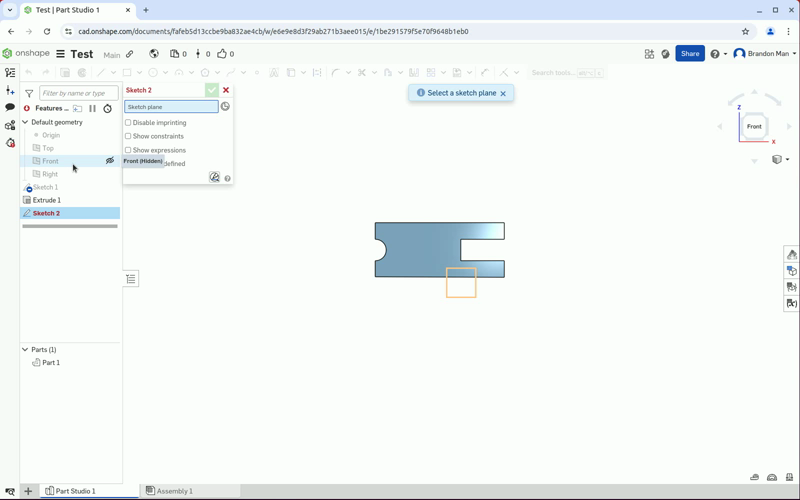
click(73, 163)
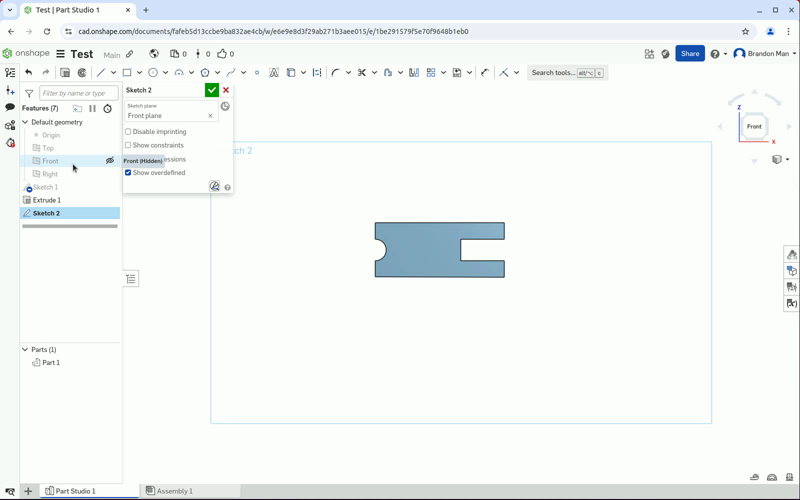
mouse_move(73, 352)
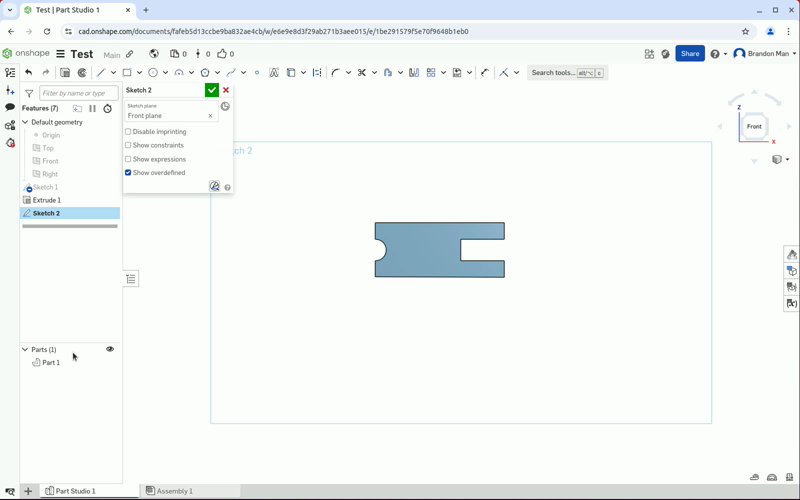
key(y)
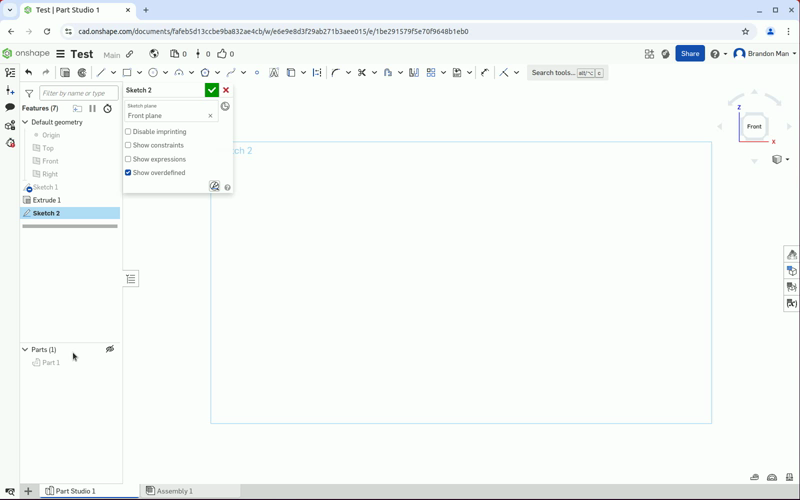
key(l)
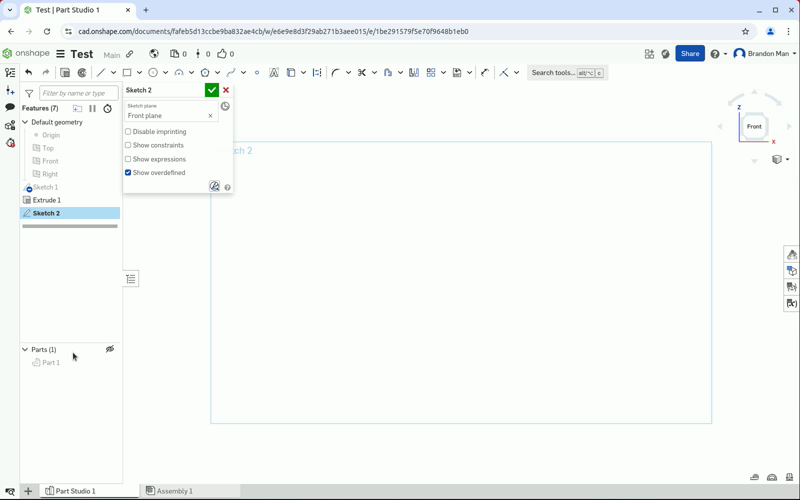
key_down(shift)
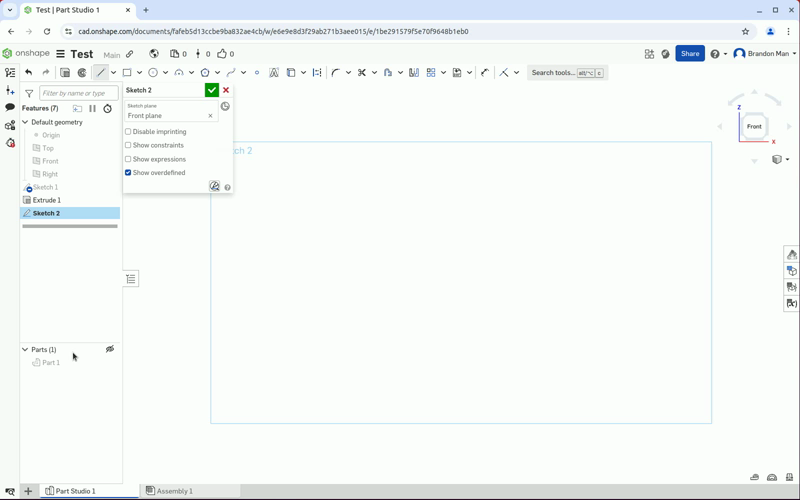
mouse_move(375, 276)
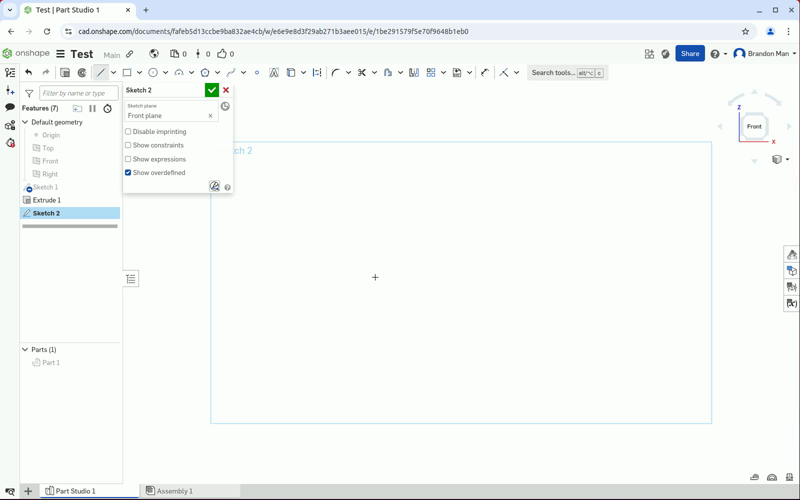
click(375, 276)
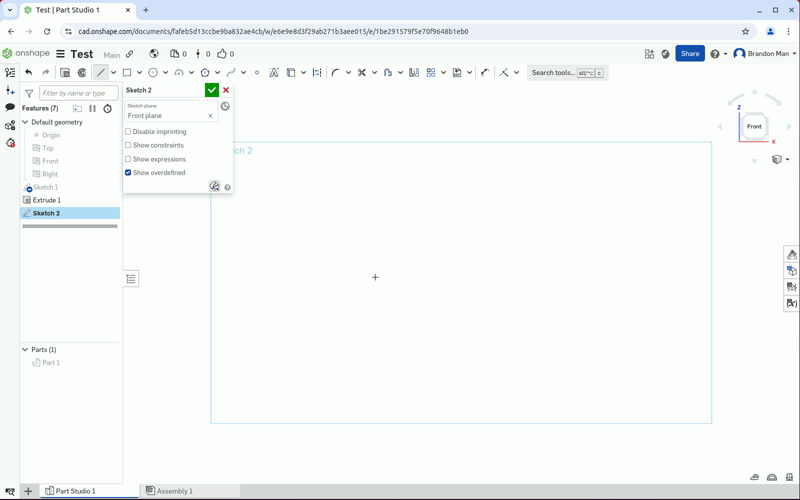
key_up(shift)
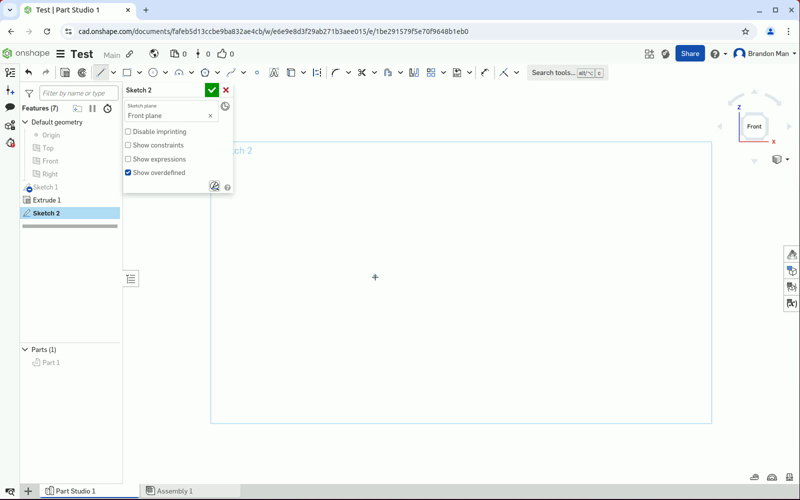
key_down(shift)
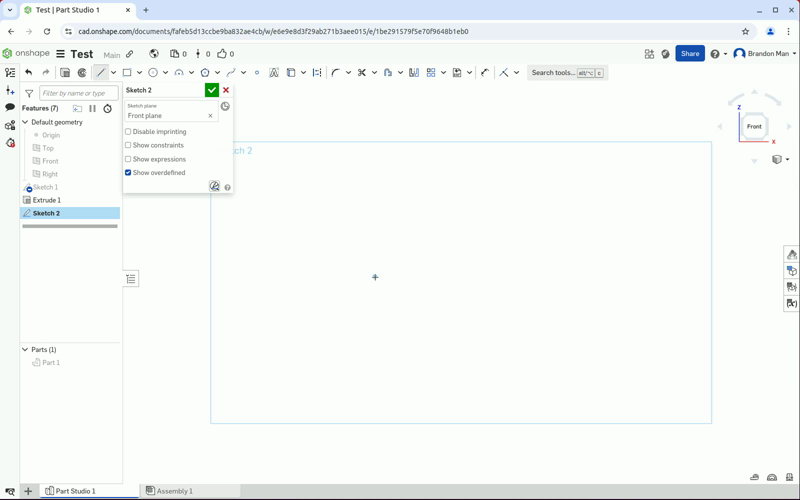
mouse_move(504, 277)
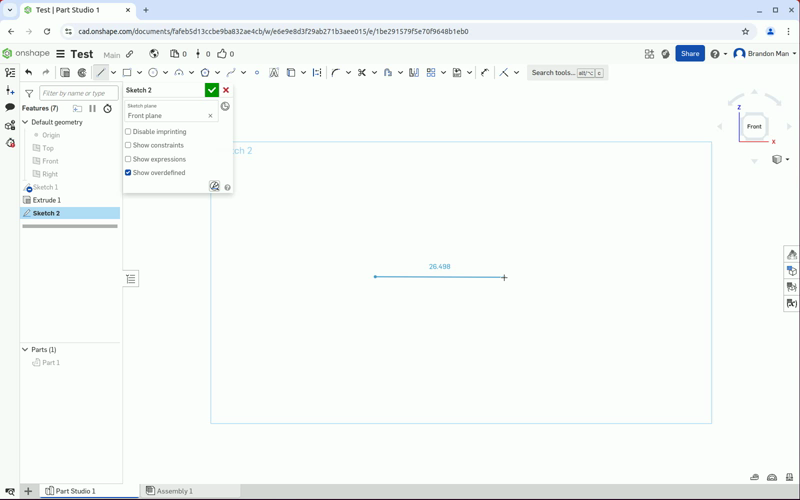
click(504, 277)
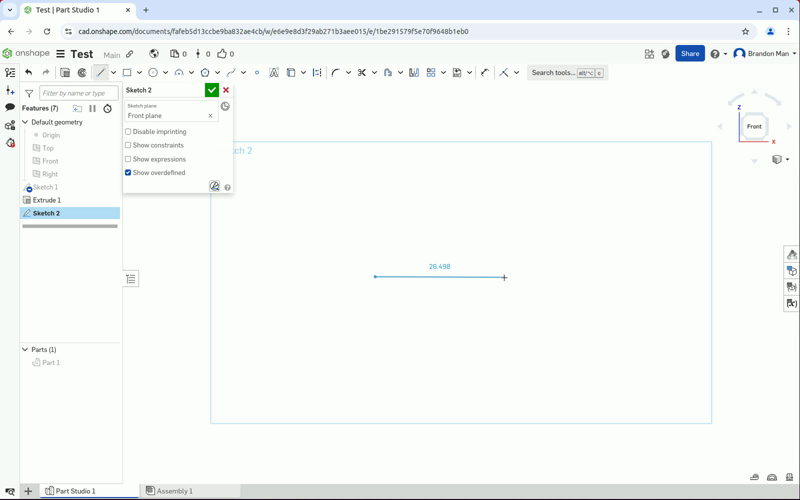
key_up(shift)
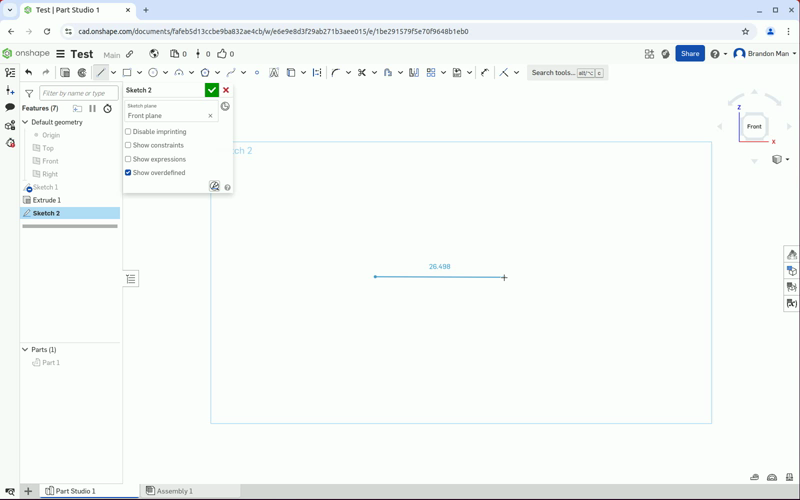
key_down(shift)
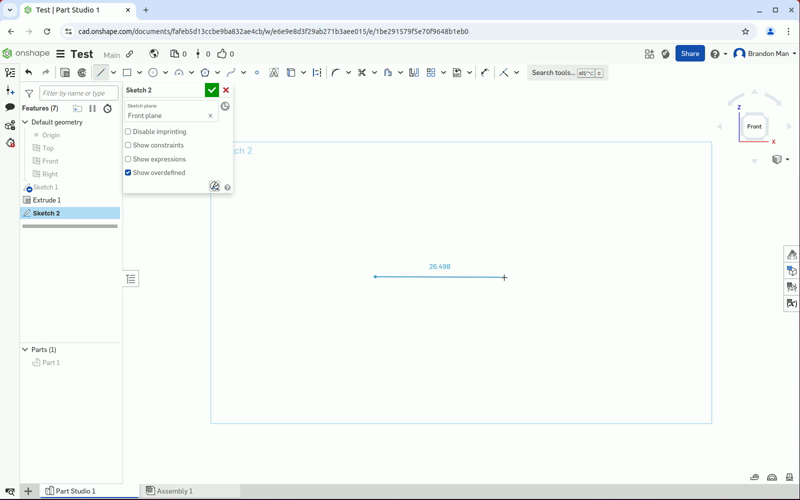
mouse_move(534, 277)
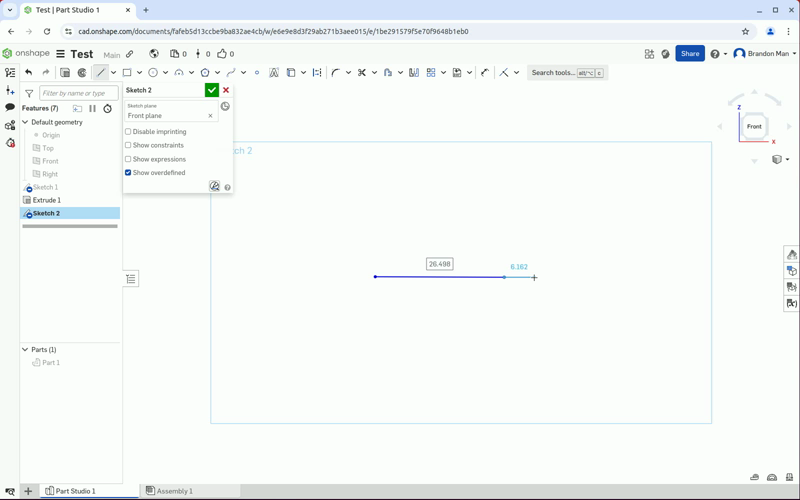
mouse_move(504, 260)
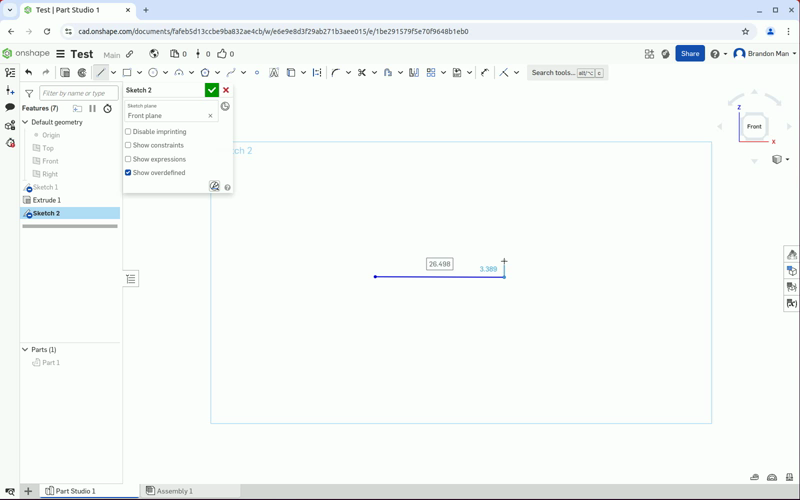
click(504, 260)
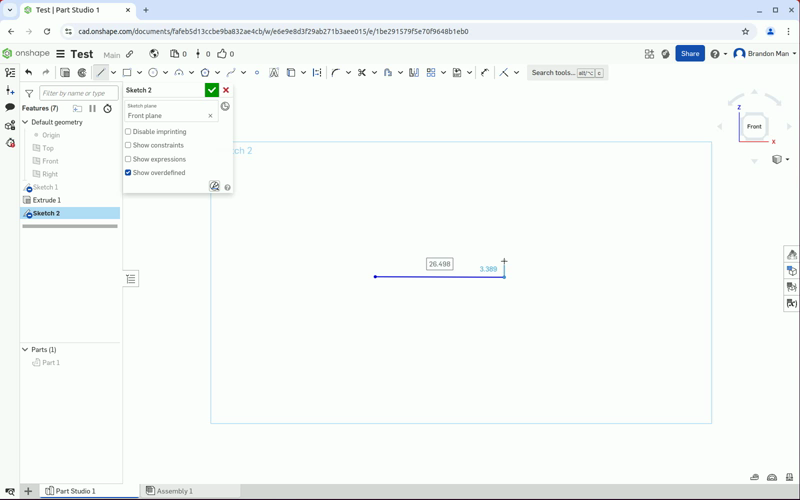
key_up(shift)
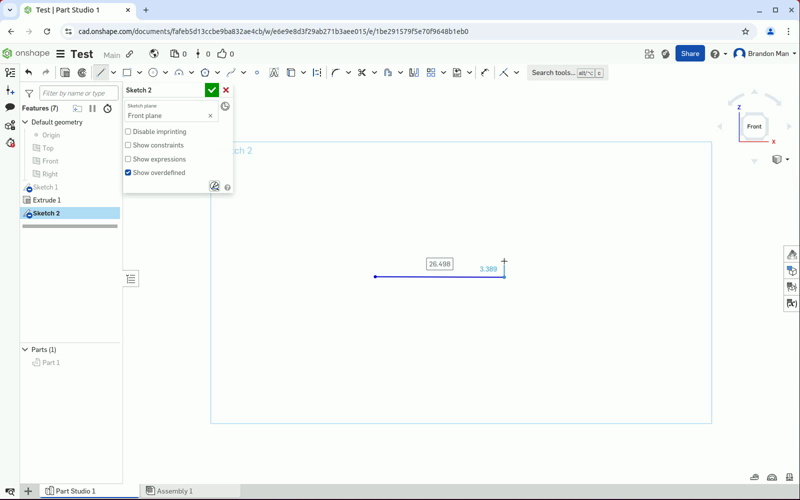
key_down(shift)
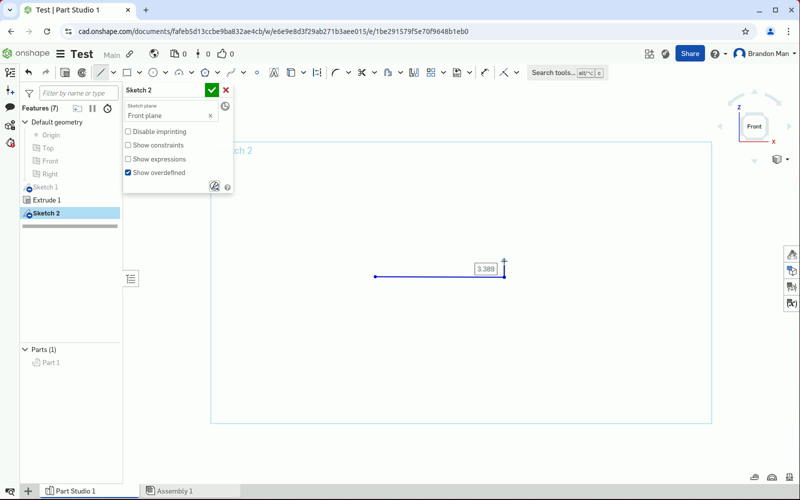
mouse_move(534, 260)
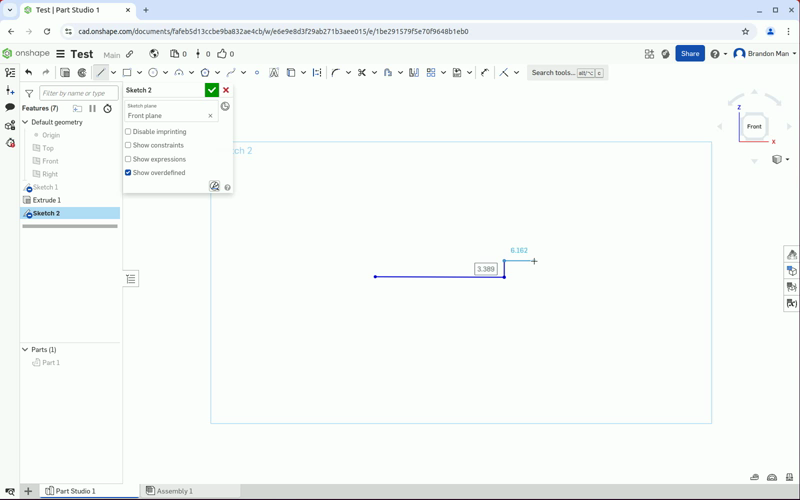
mouse_move(460, 260)
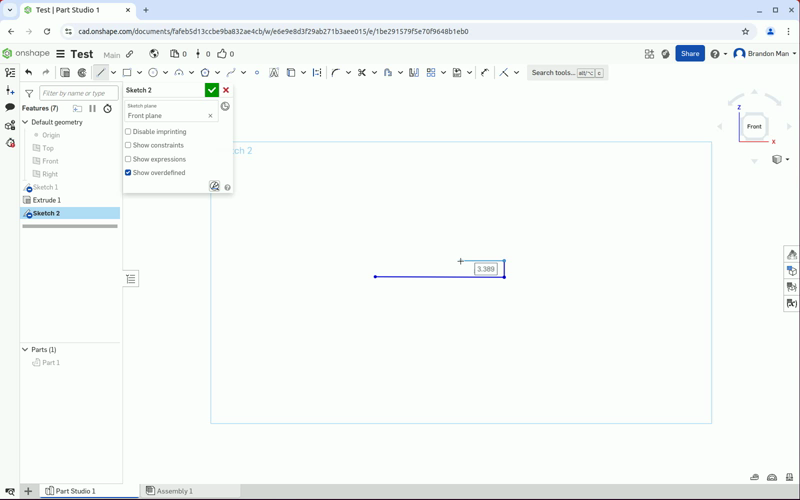
click(460, 260)
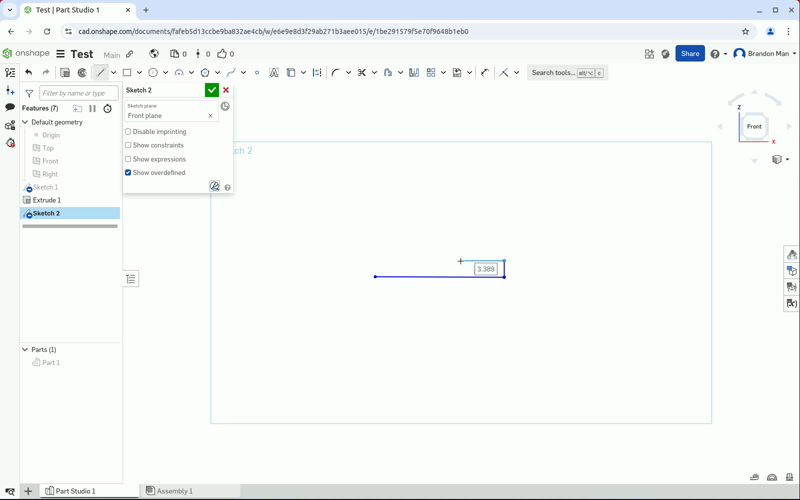
key_up(shift)
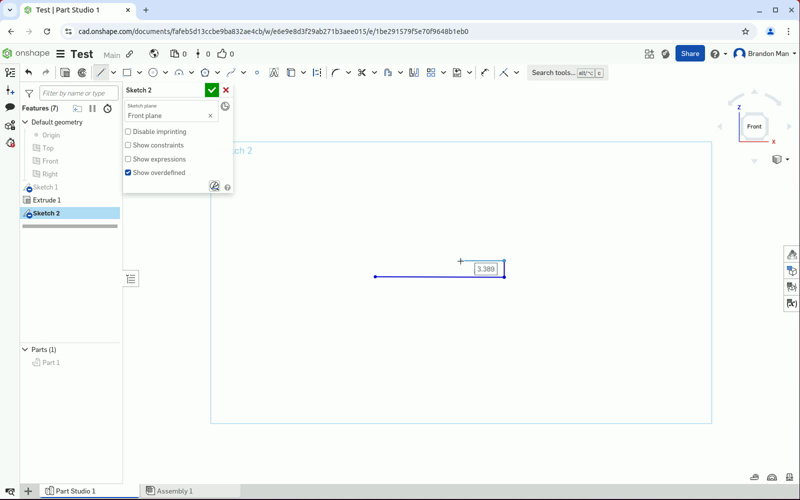
key_down(shift)
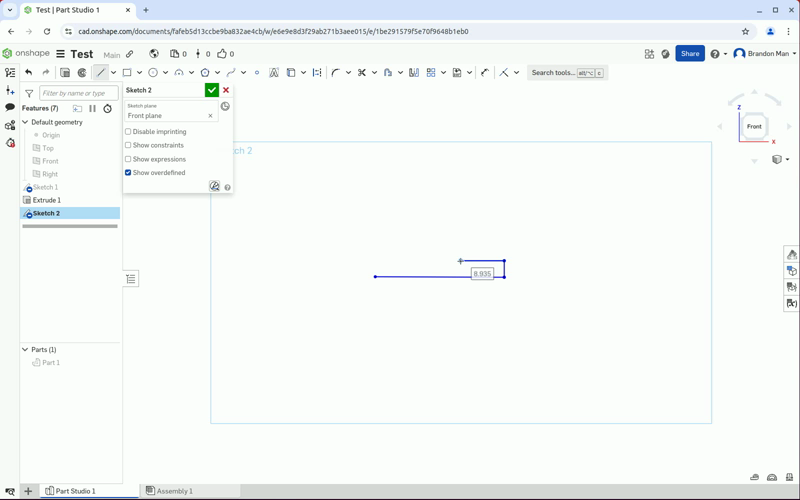
mouse_move(490, 260)
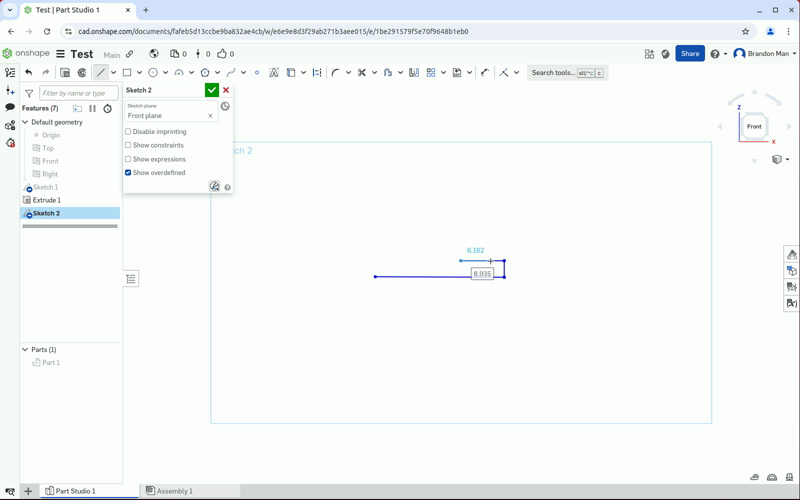
mouse_move(460, 239)
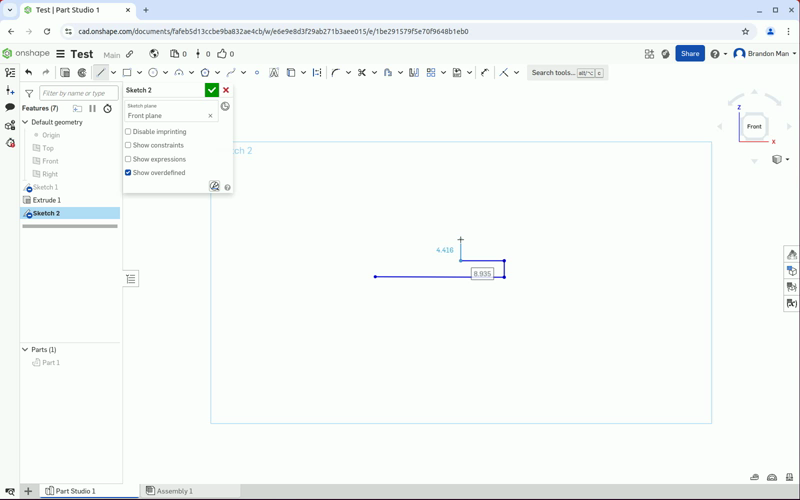
click(460, 239)
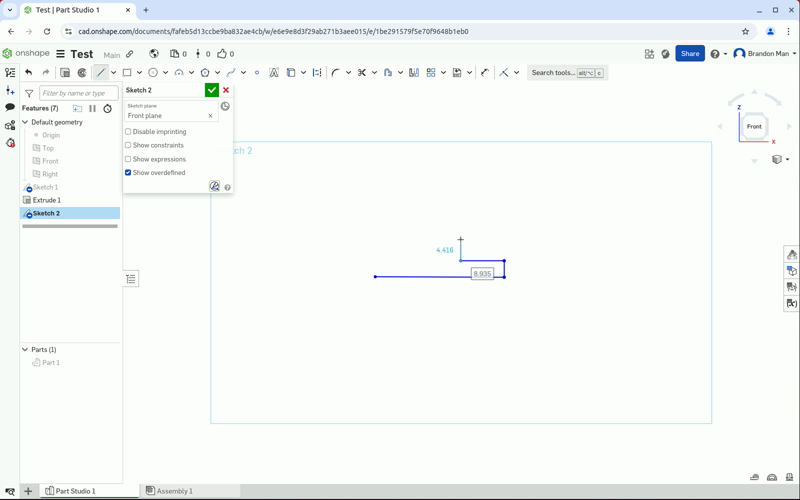
key_up(shift)
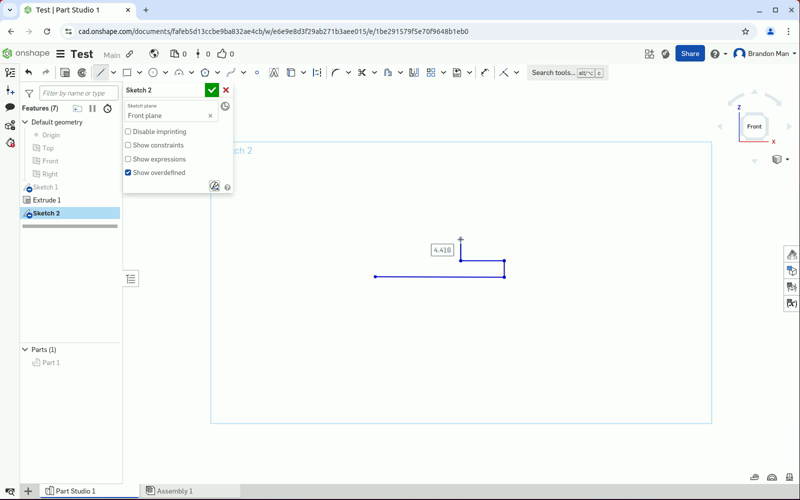
key_down(shift)
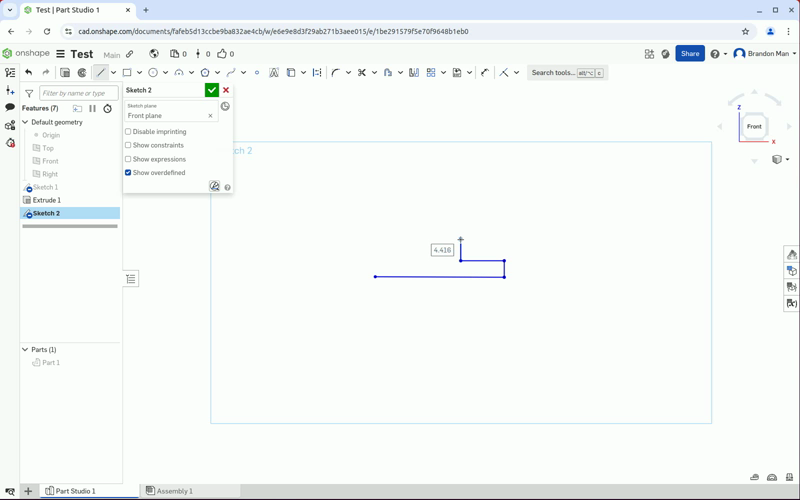
mouse_move(490, 239)
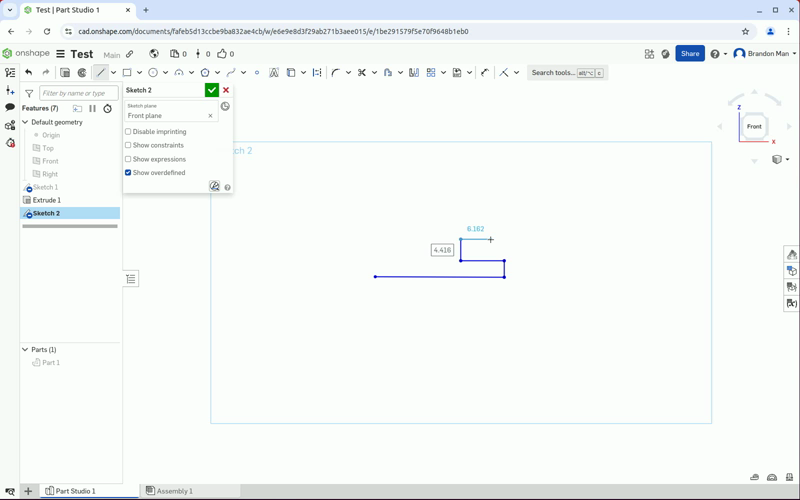
mouse_move(504, 239)
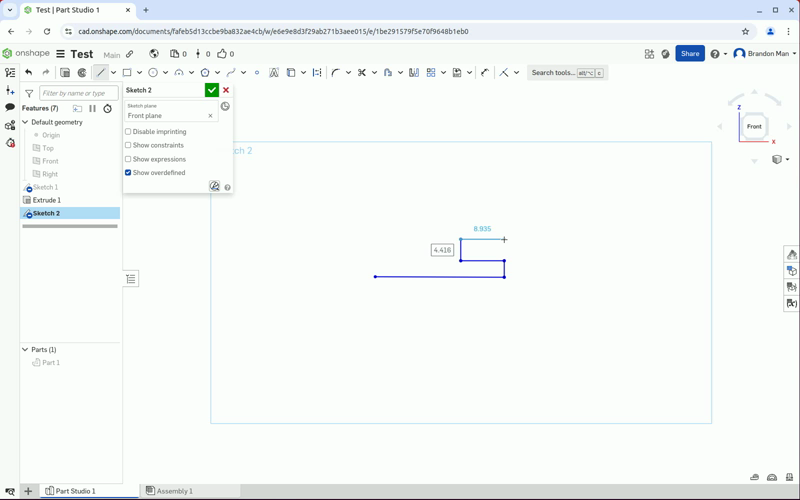
click(504, 239)
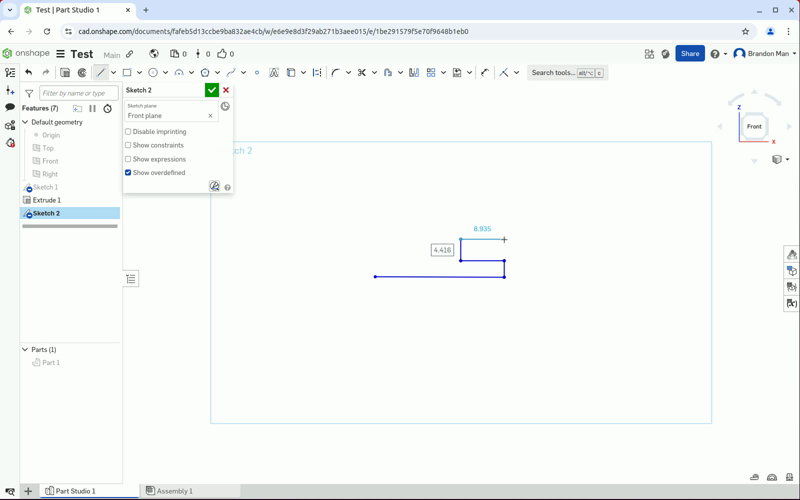
key_up(shift)
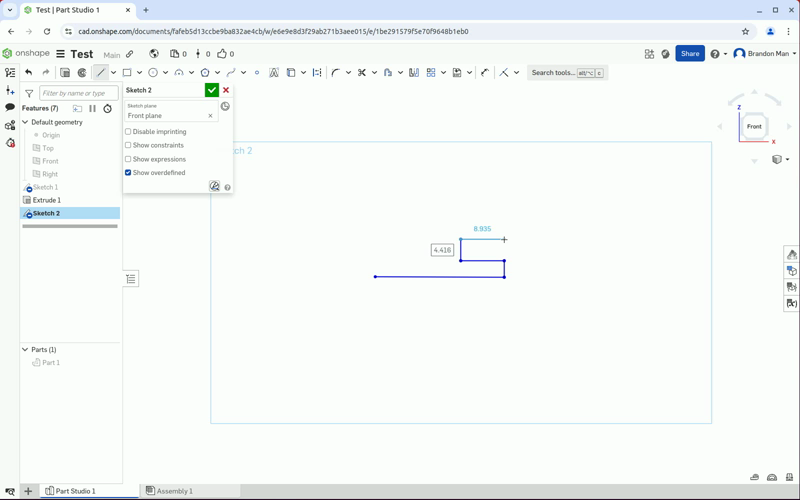
key_down(shift)
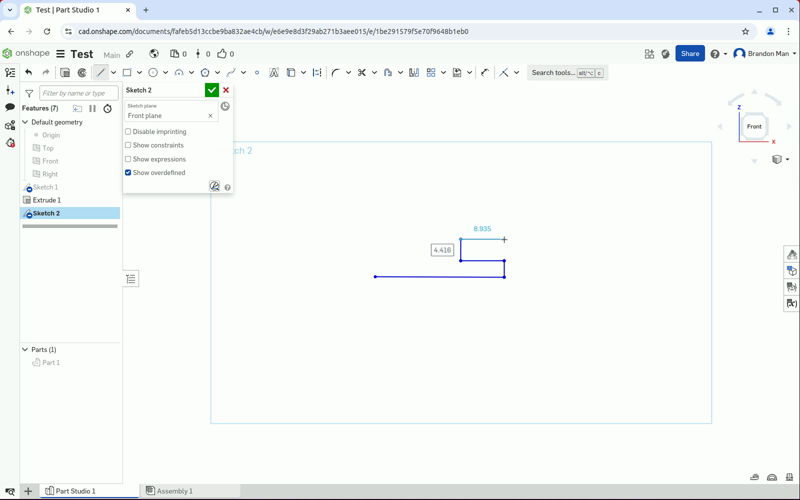
mouse_move(534, 239)
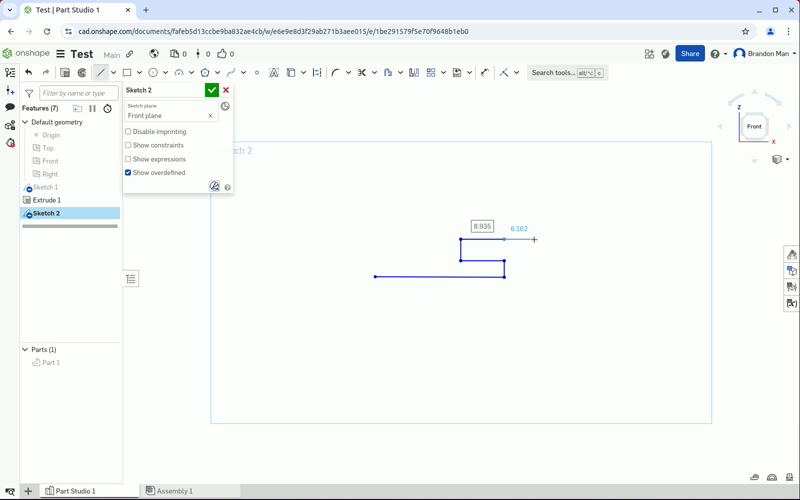
mouse_move(504, 222)
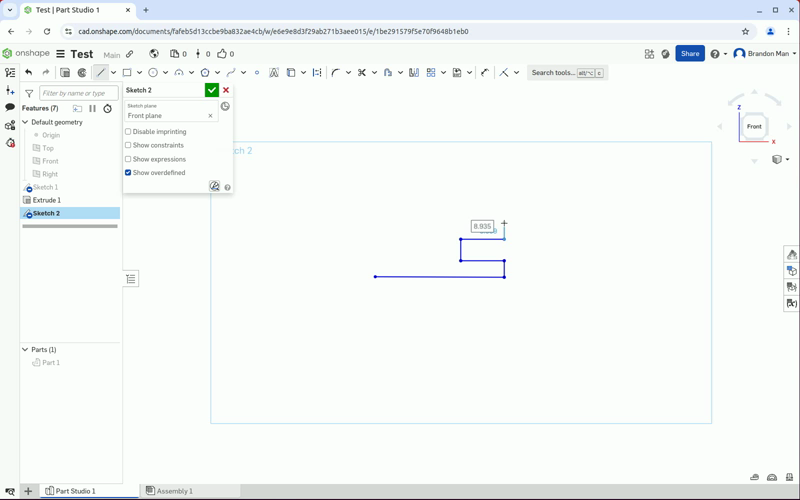
click(504, 222)
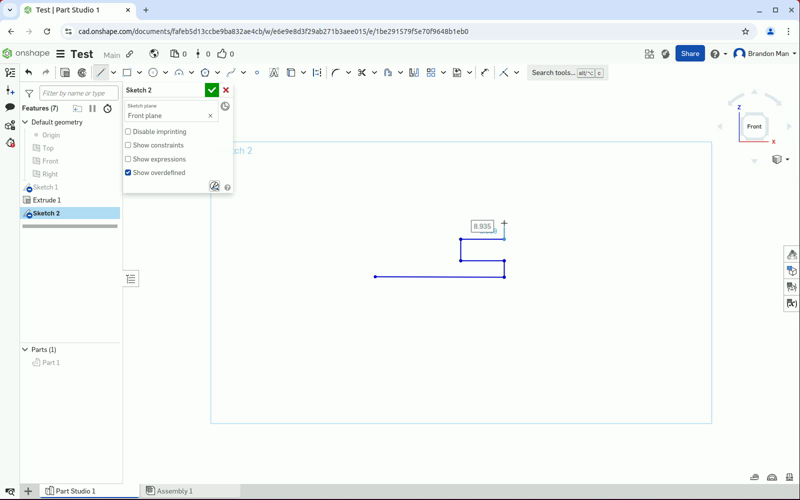
key_up(shift)
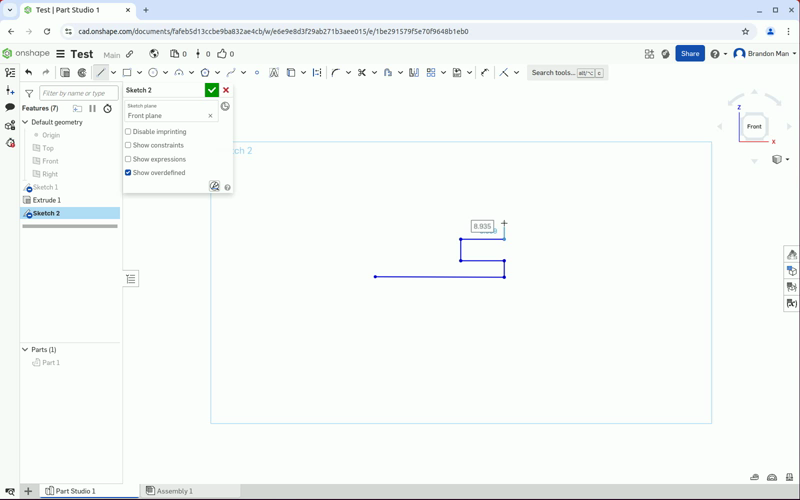
key_down(shift)
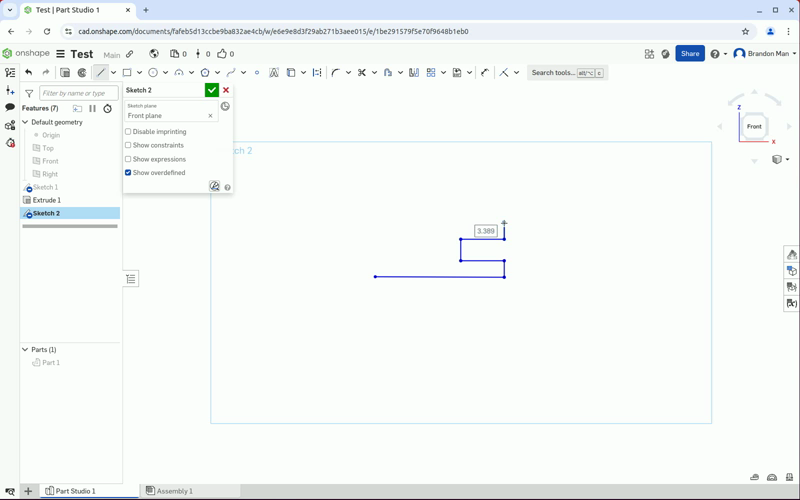
mouse_move(375, 222)
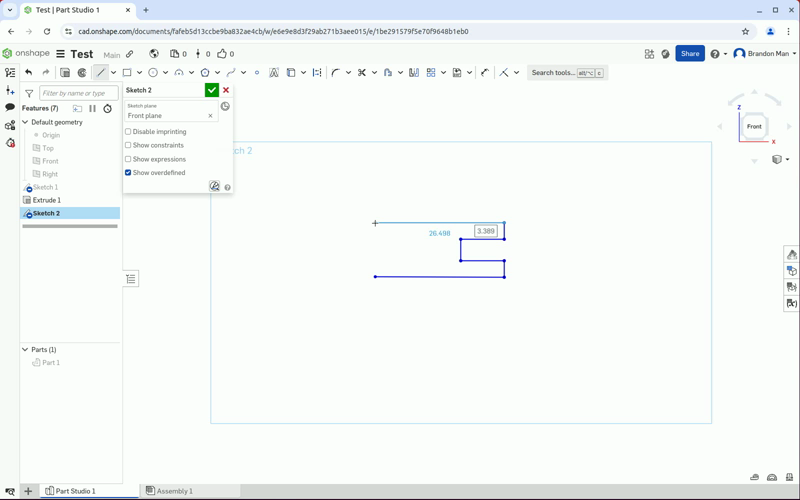
click(375, 222)
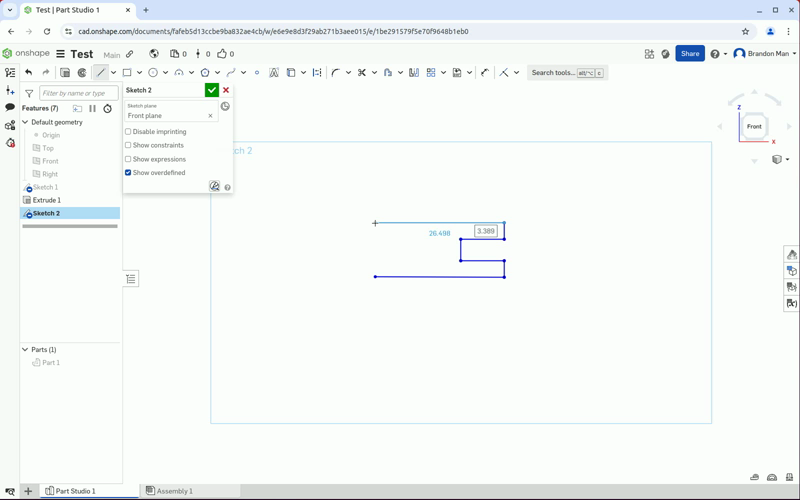
key_up(shift)
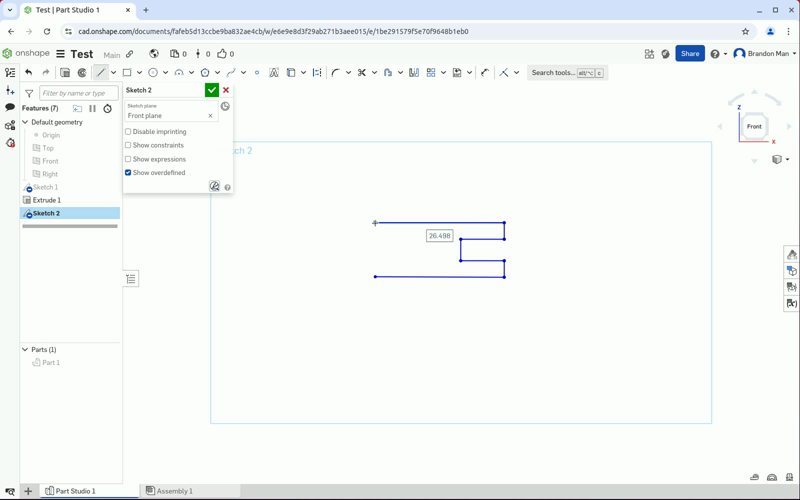
key_down(shift)
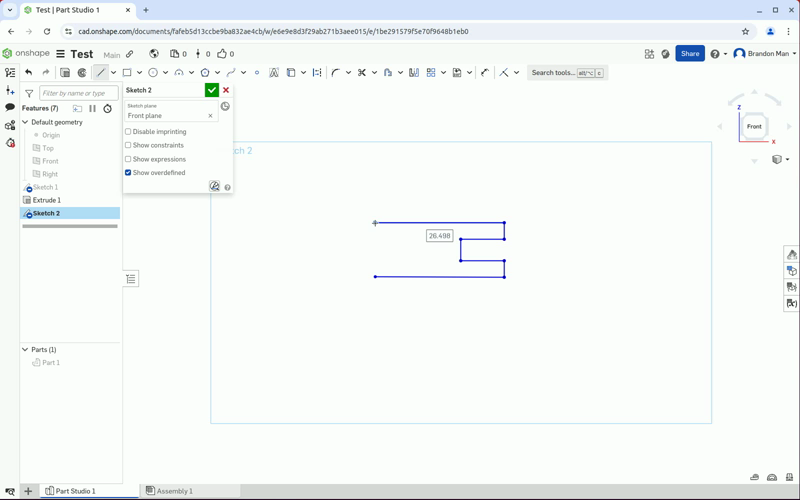
mouse_move(405, 222)
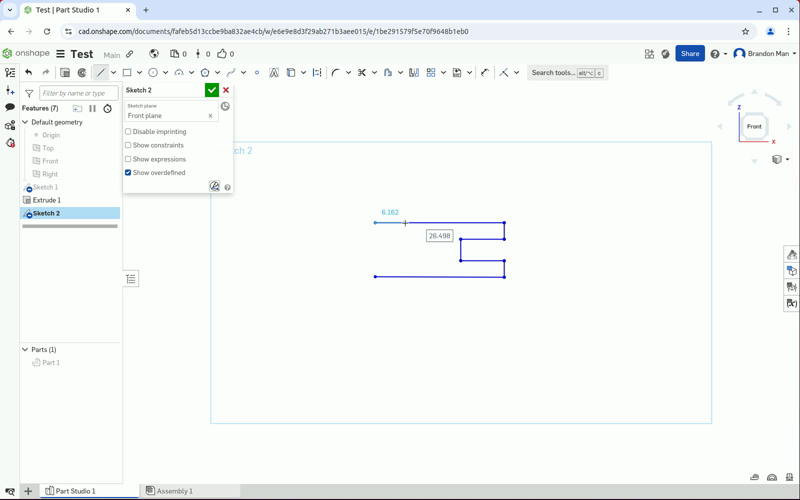
mouse_move(375, 239)
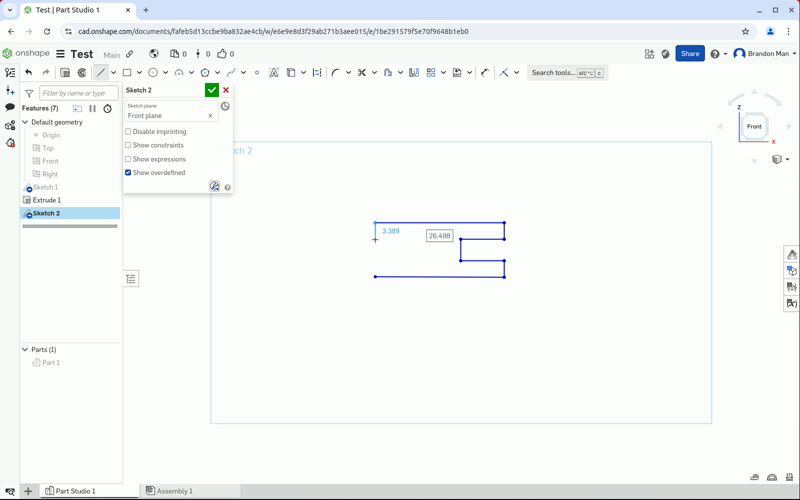
click(375, 239)
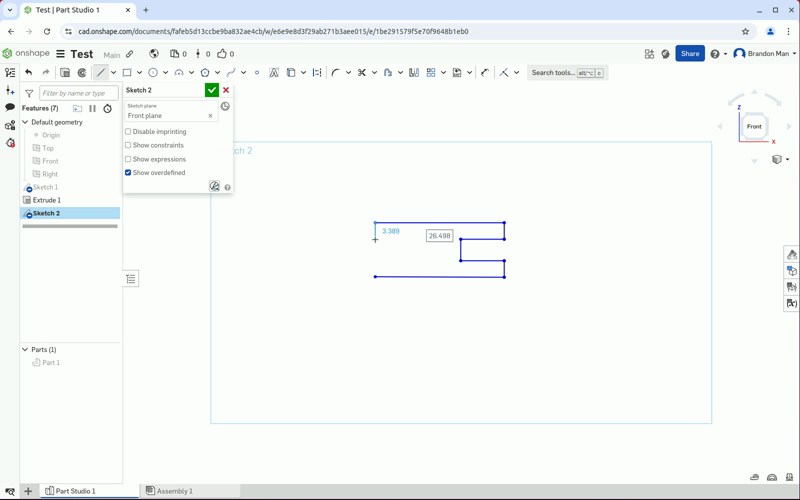
key_up(shift)
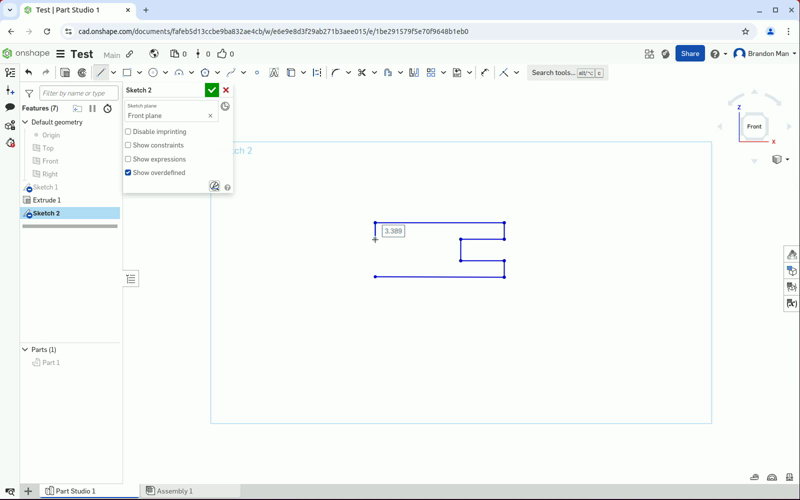
key(esc)
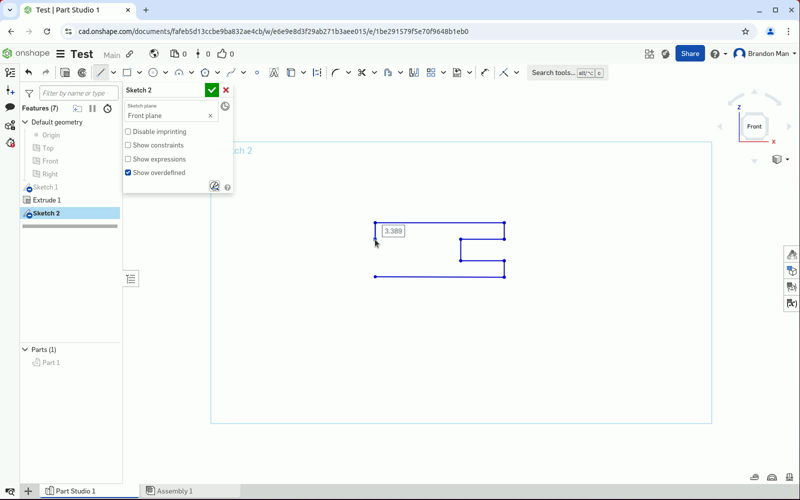
key(a)
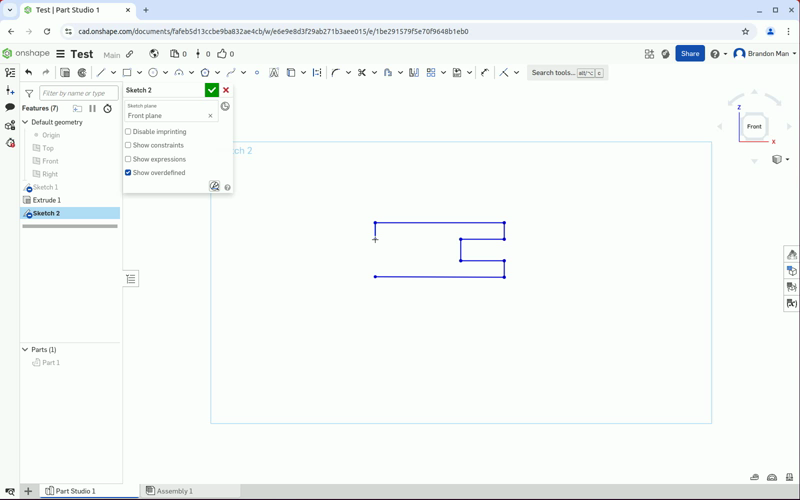
mouse_move(375, 239)
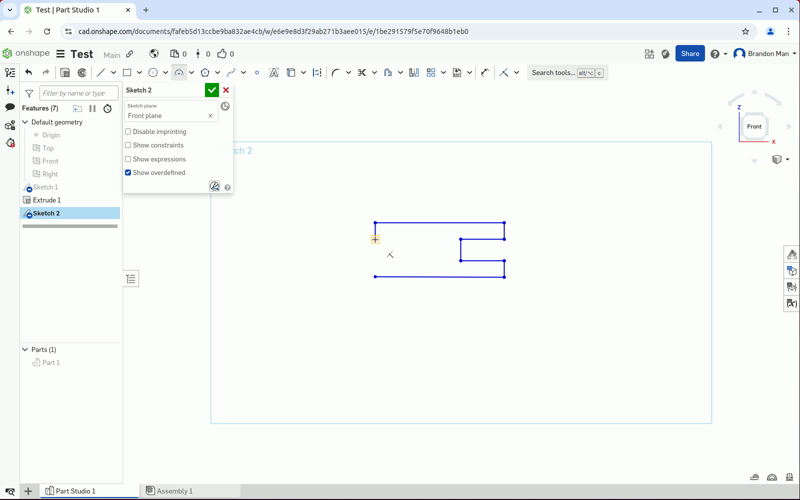
click(375, 239)
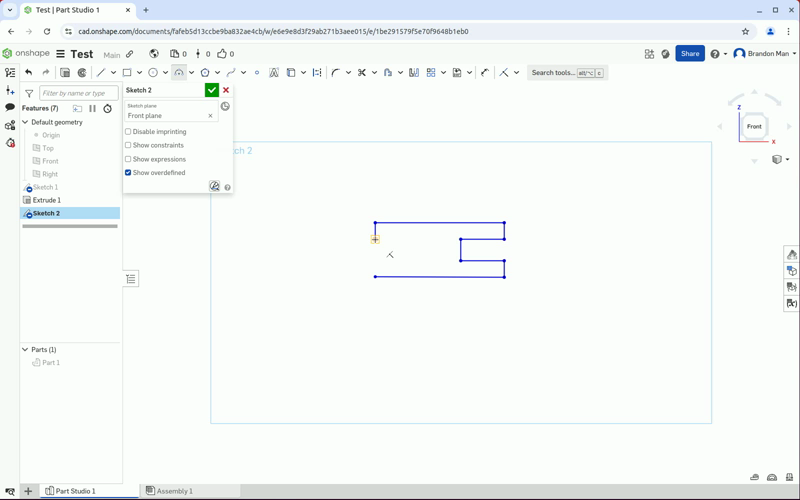
key_down(shift)
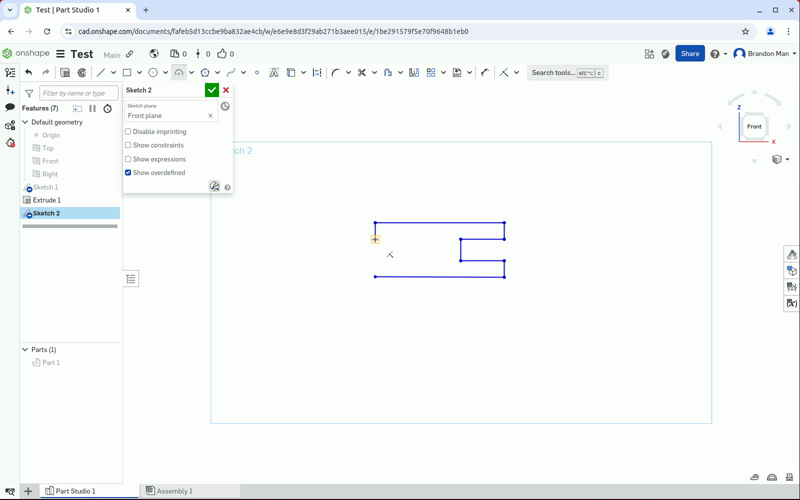
mouse_move(375, 260)
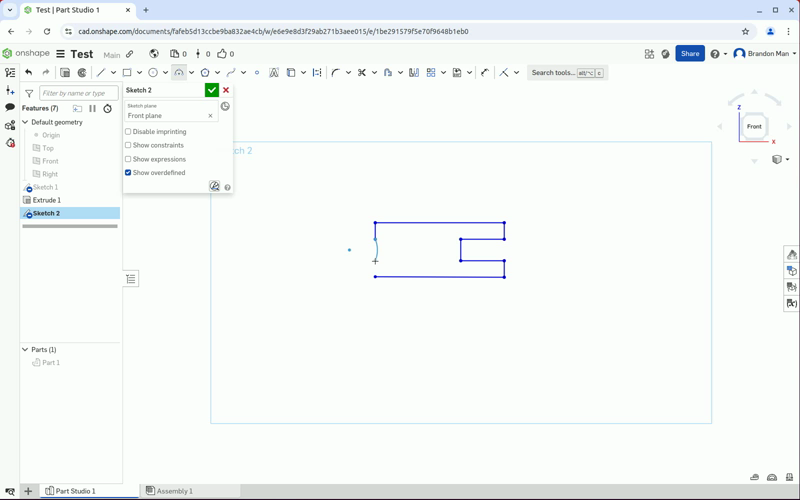
click(375, 260)
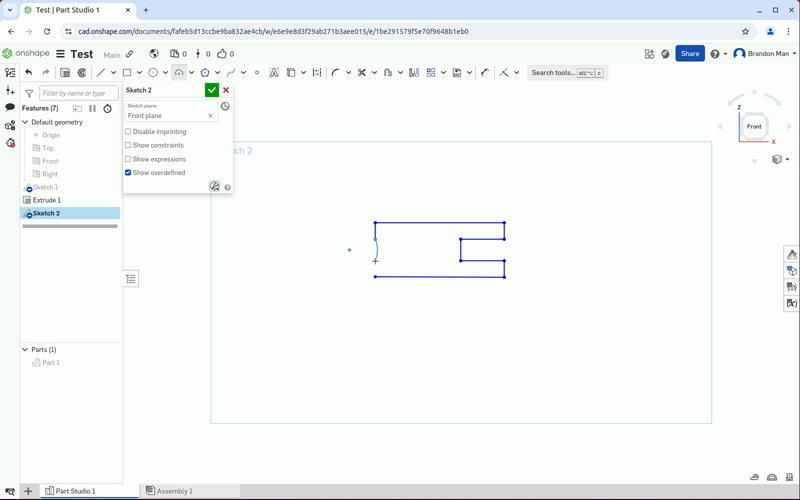
mouse_move(386, 249)
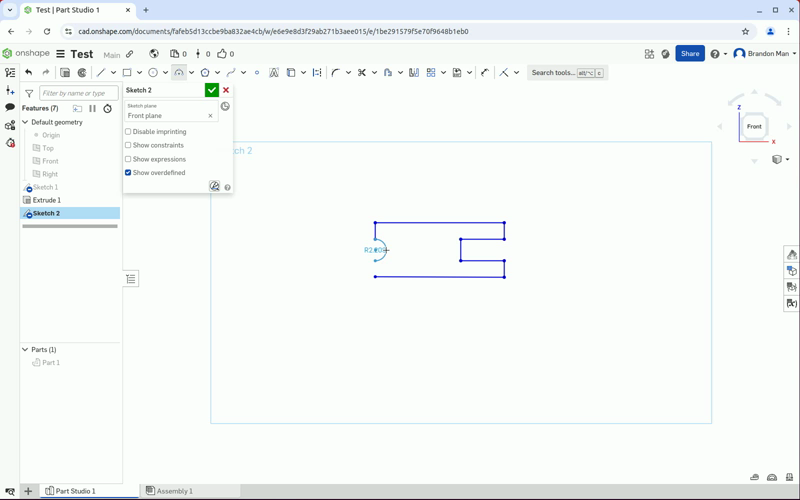
click(386, 249)
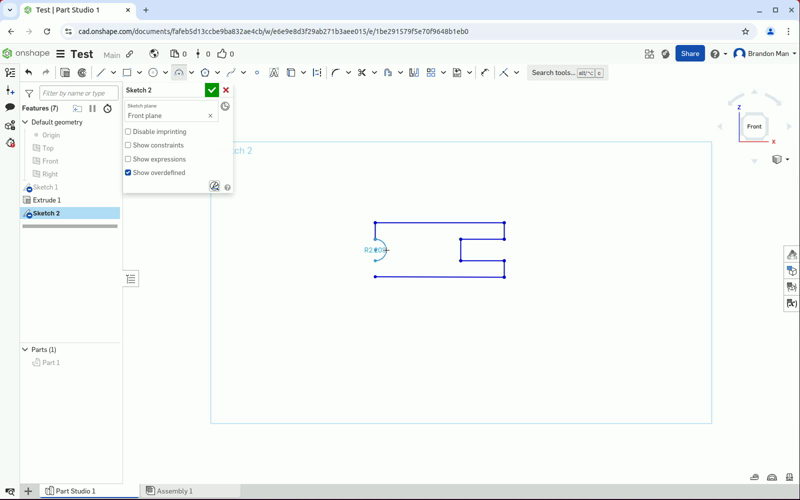
key_up(shift)
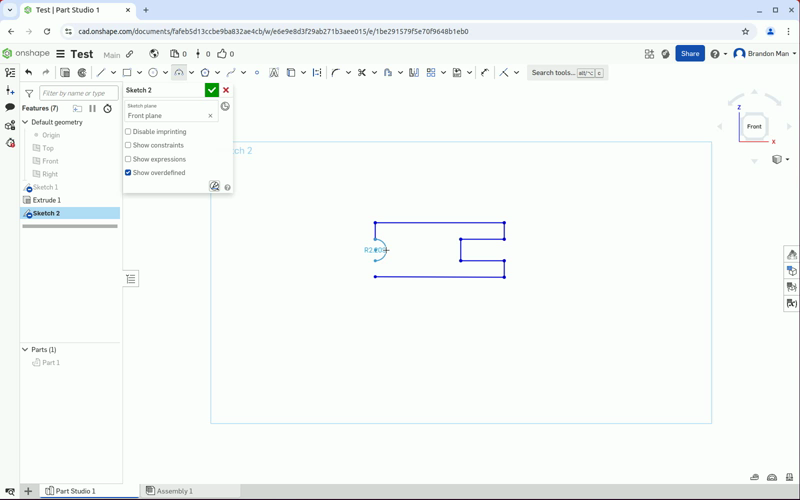
key(esc)
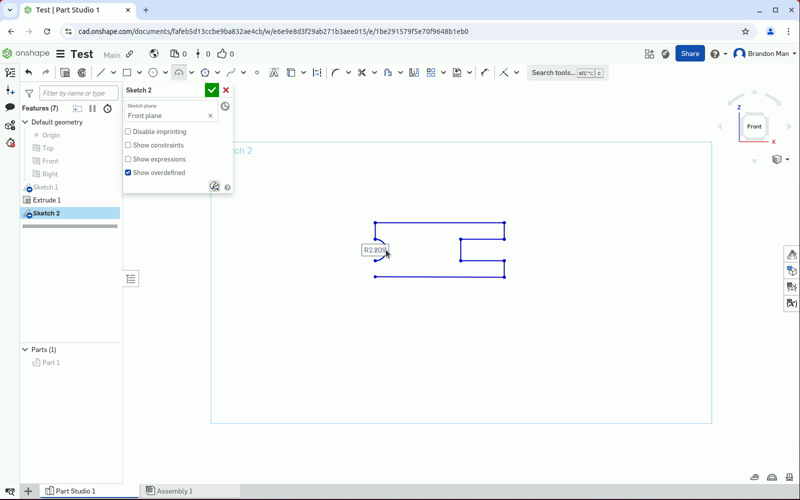
key(l)
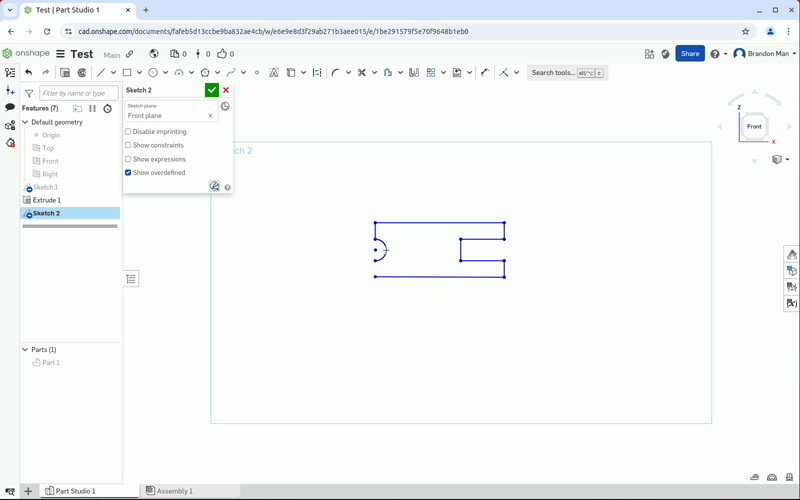
mouse_move(375, 260)
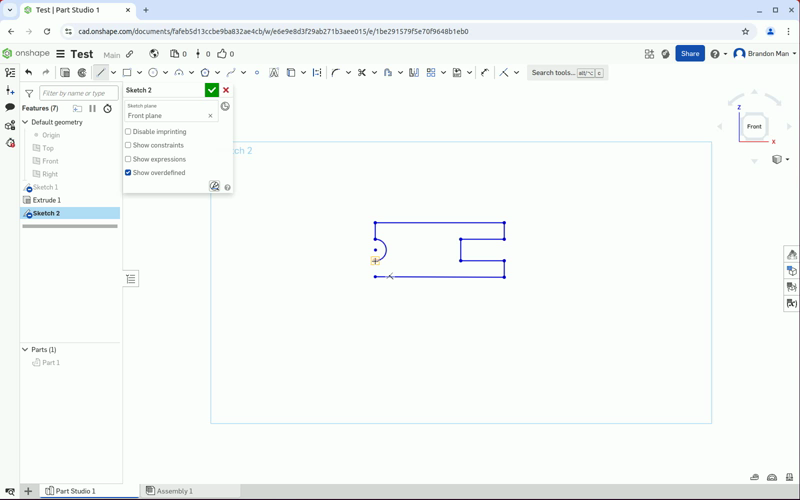
click(375, 260)
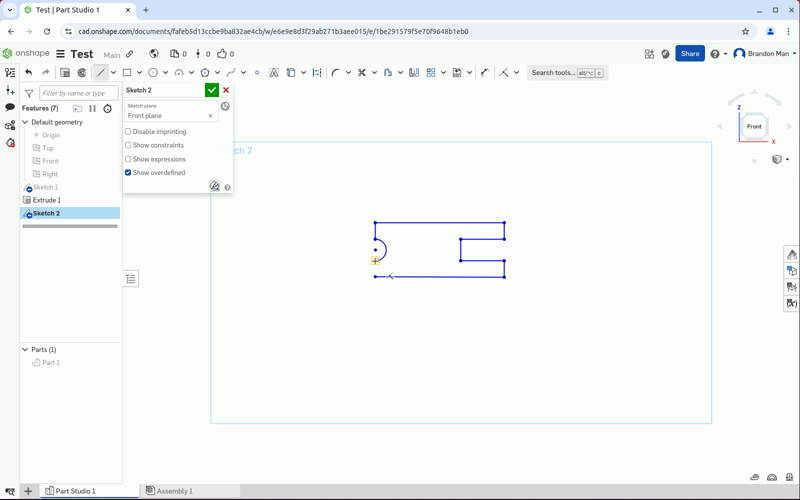
mouse_move(405, 260)
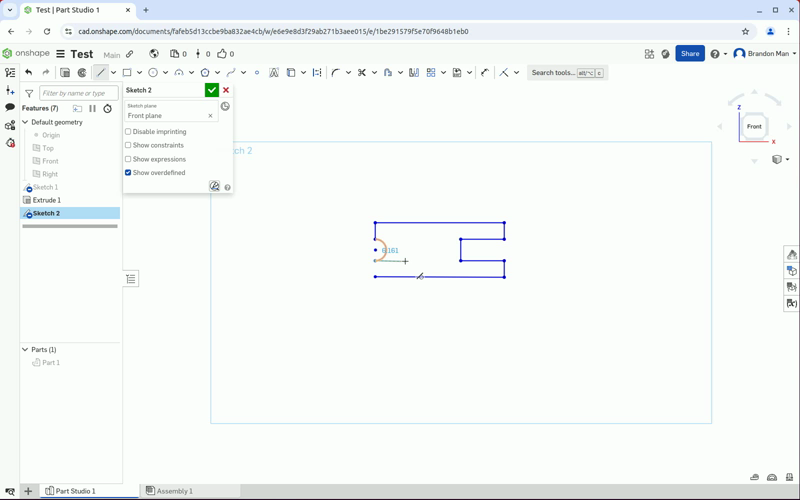
key_down(shift)
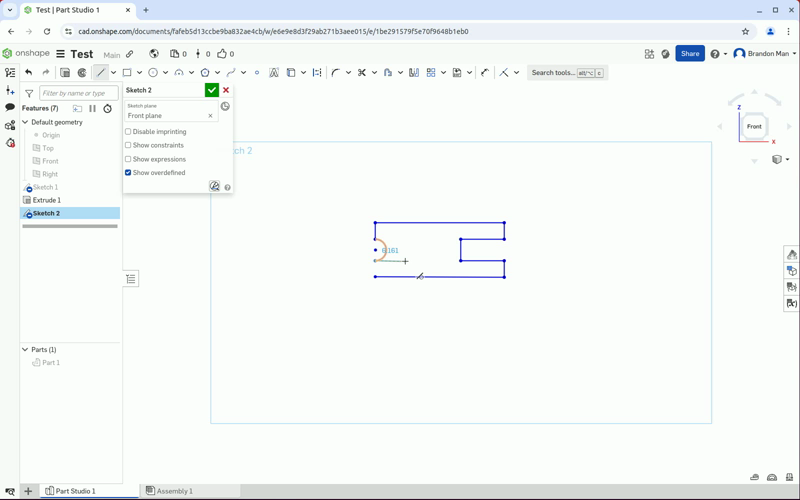
mouse_move(375, 276)
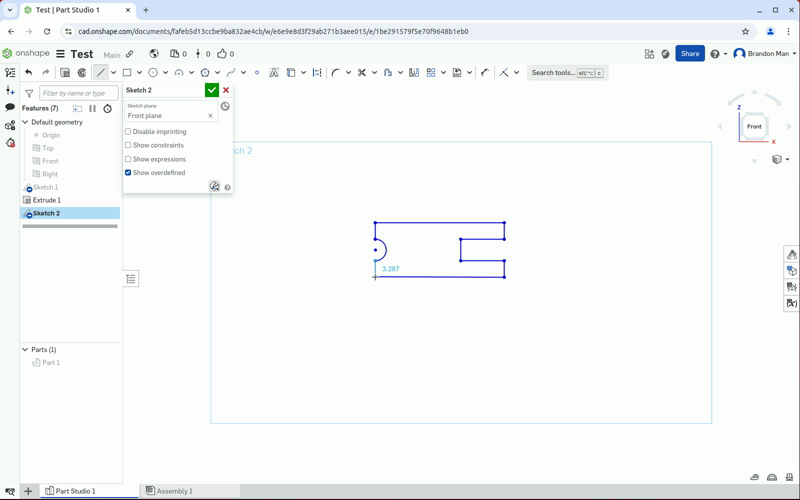
key_up(shift)
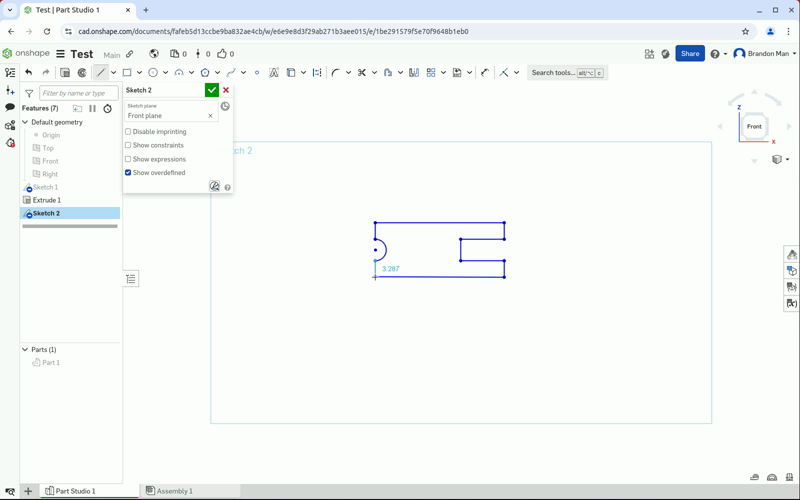
click(375, 276)
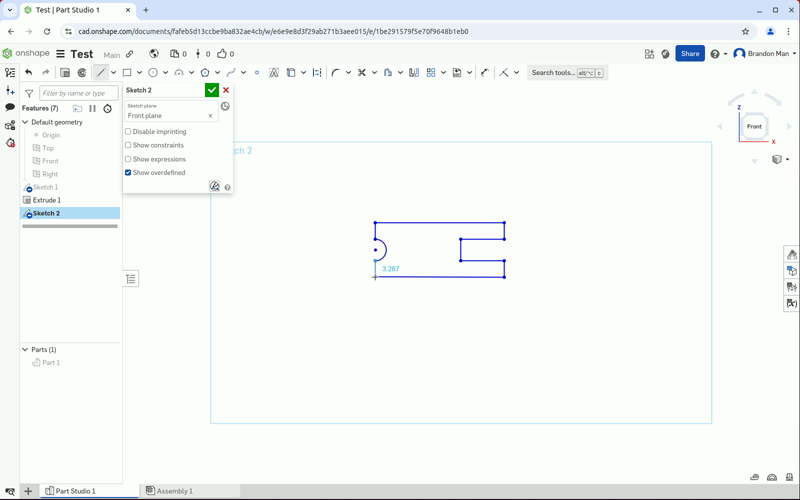
key(esc)
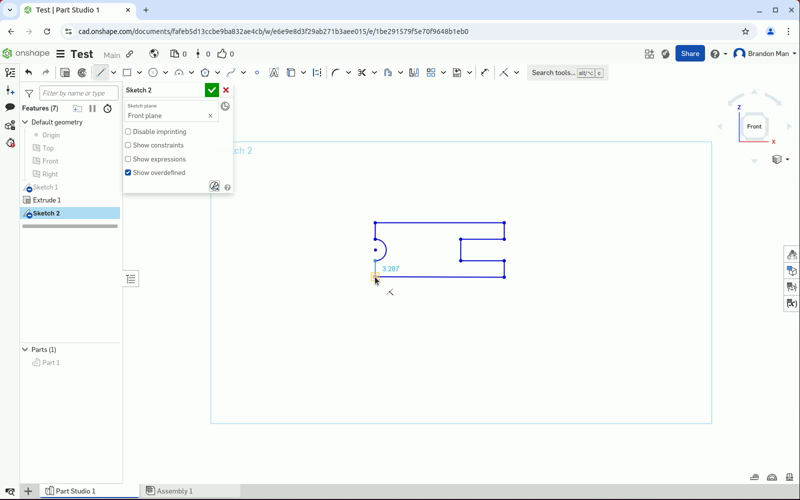
mouse_move(413, 261)
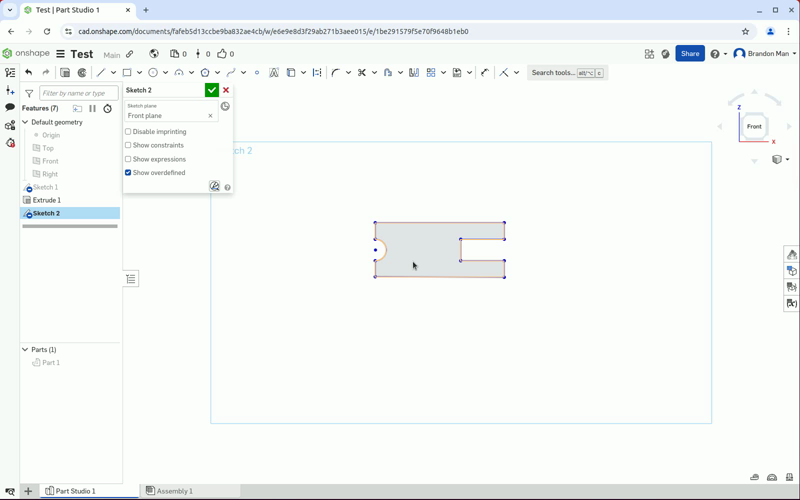
scroll(6)
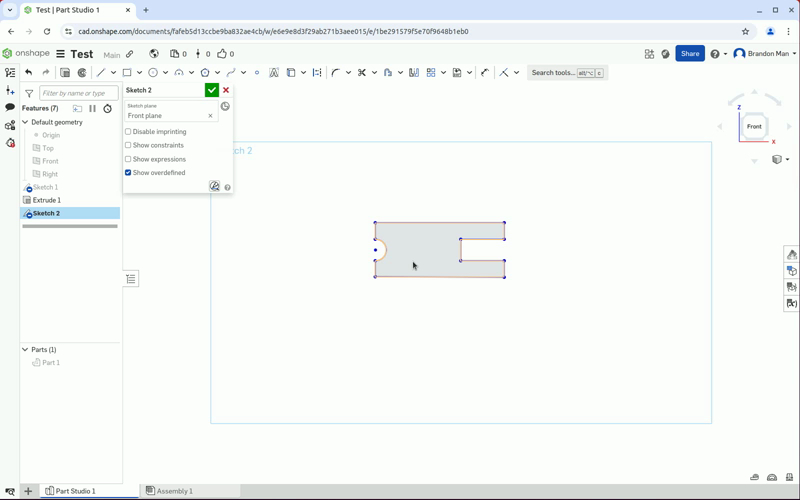
scroll(6)
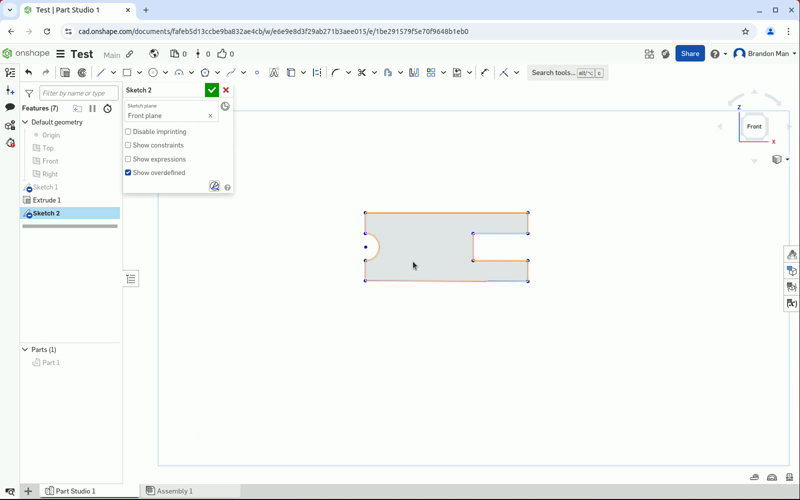
scroll(6)
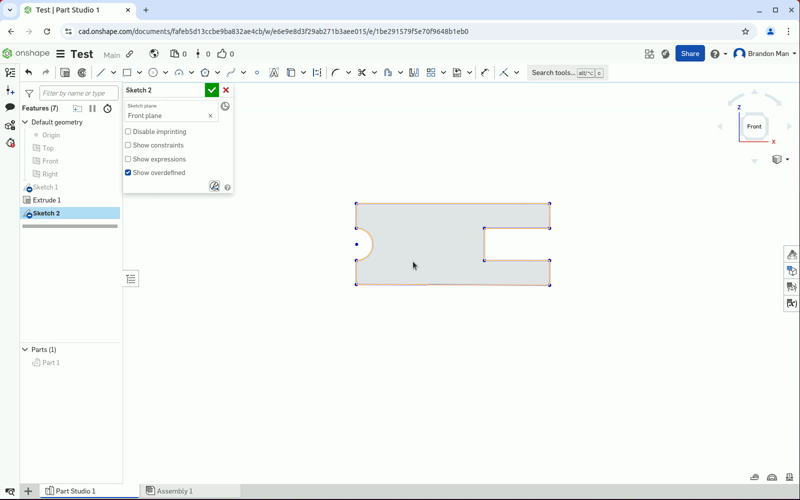
scroll(6)
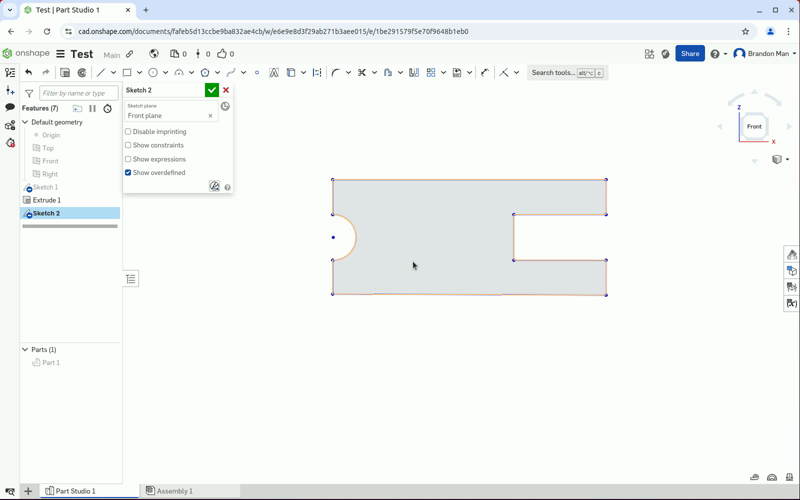
scroll(6)
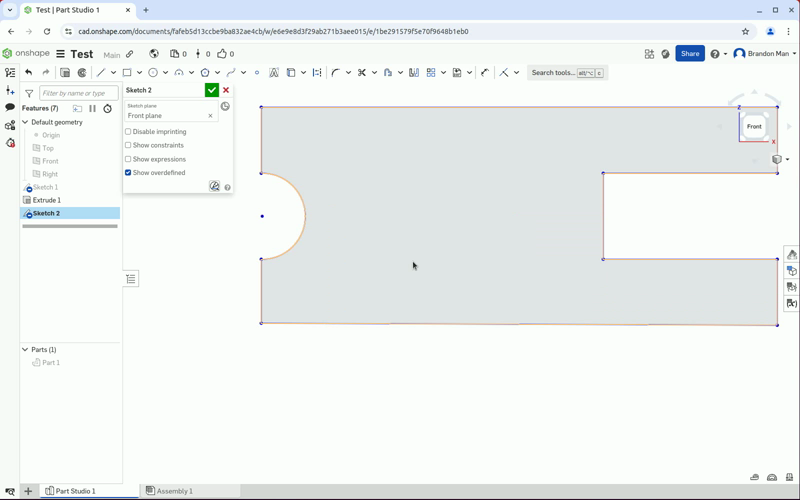
scroll(6)
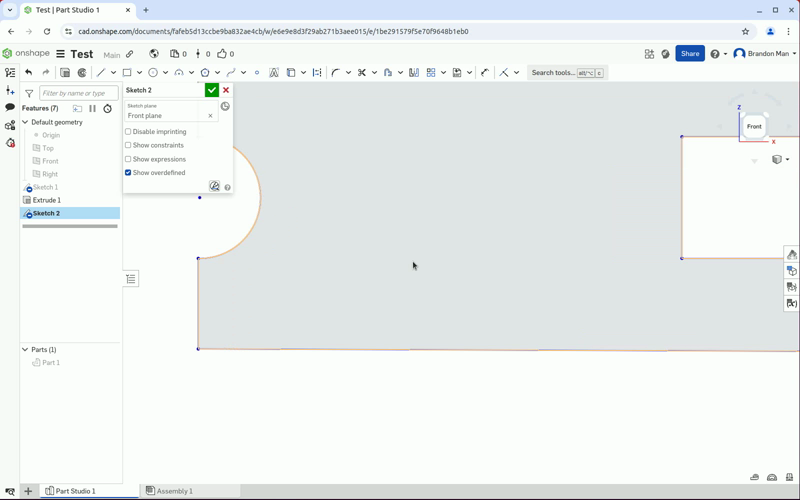
scroll(6)
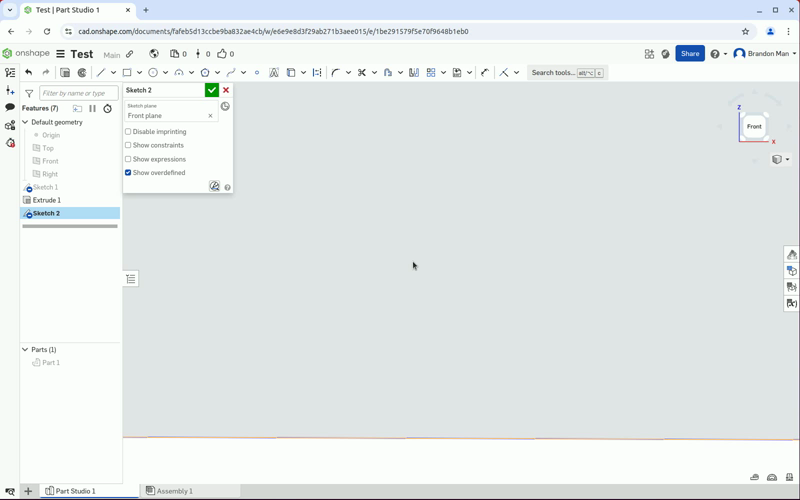
click(413, 261)
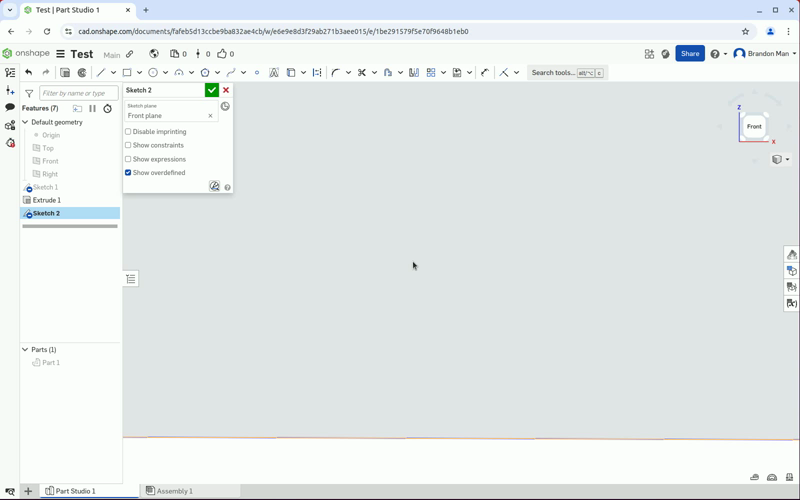
scroll(-6)
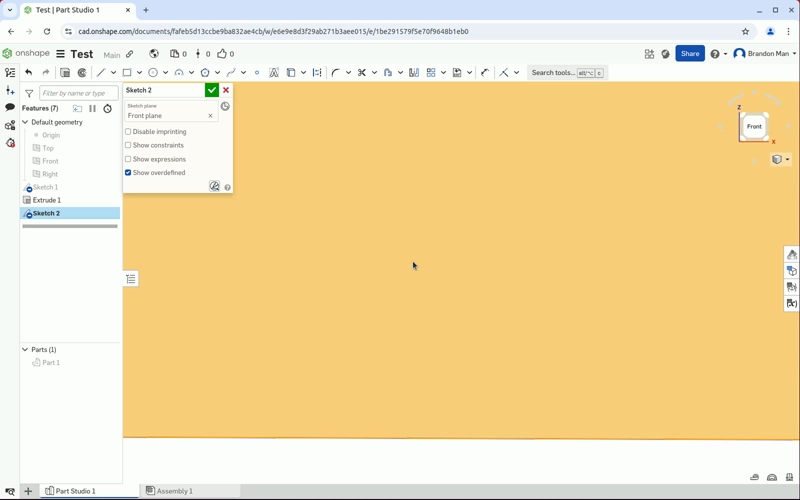
scroll(-6)
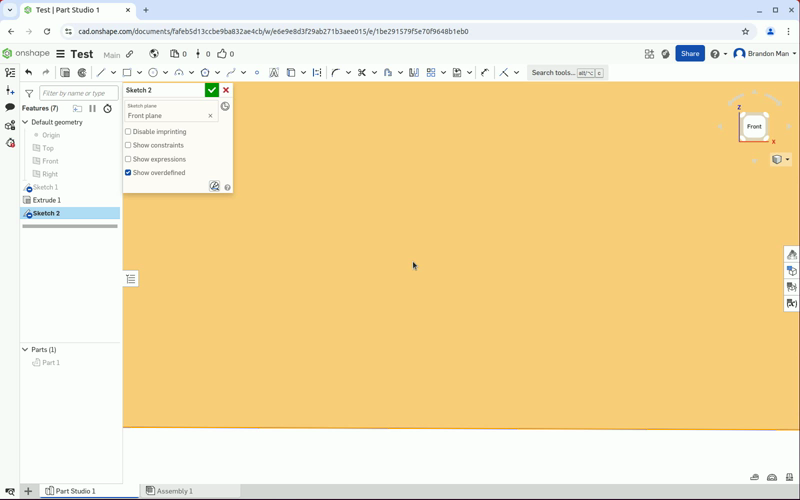
scroll(-6)
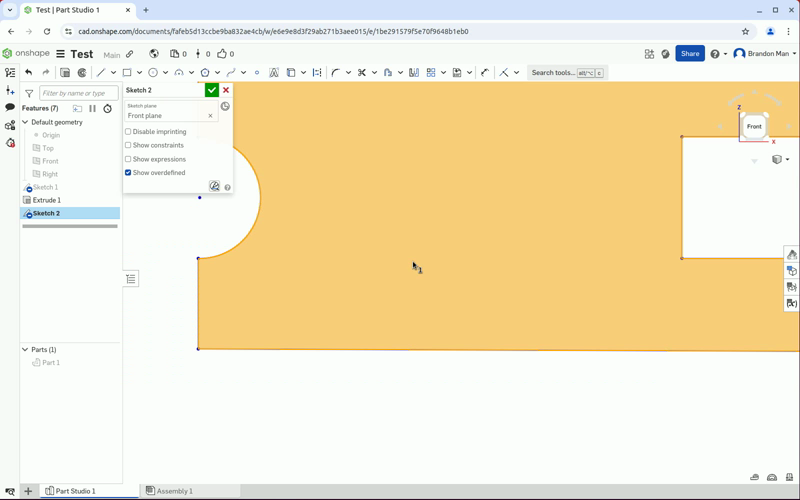
scroll(-6)
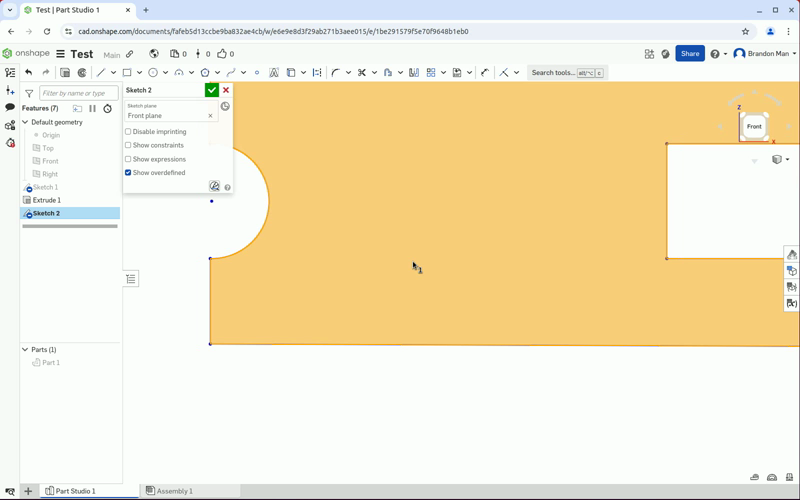
scroll(-6)
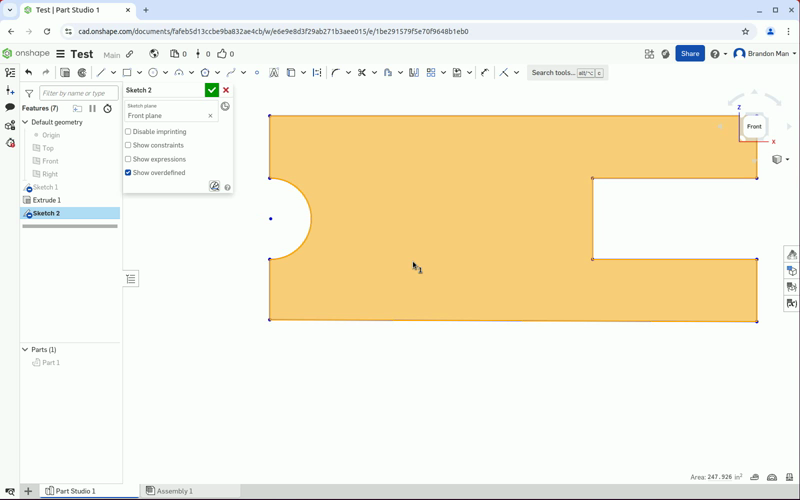
scroll(-6)
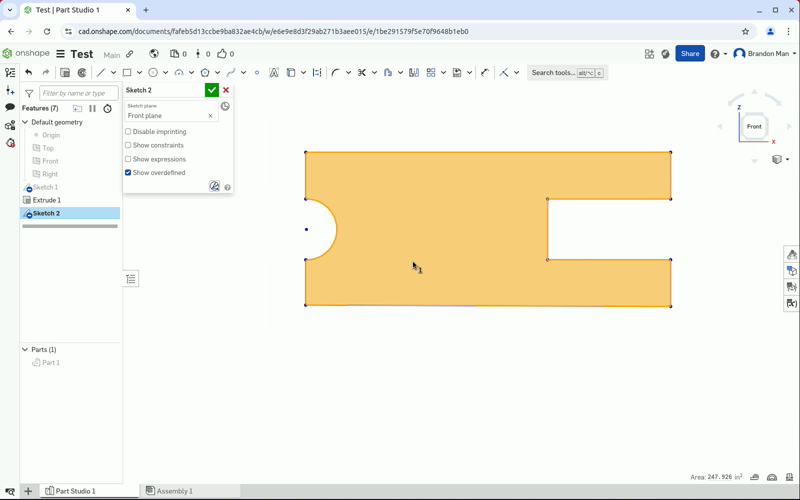
scroll(-6)
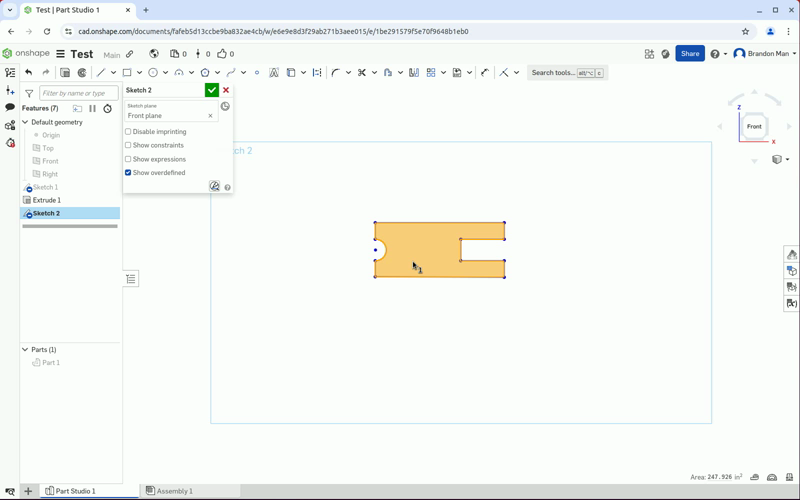
mouse_move(73, 352)
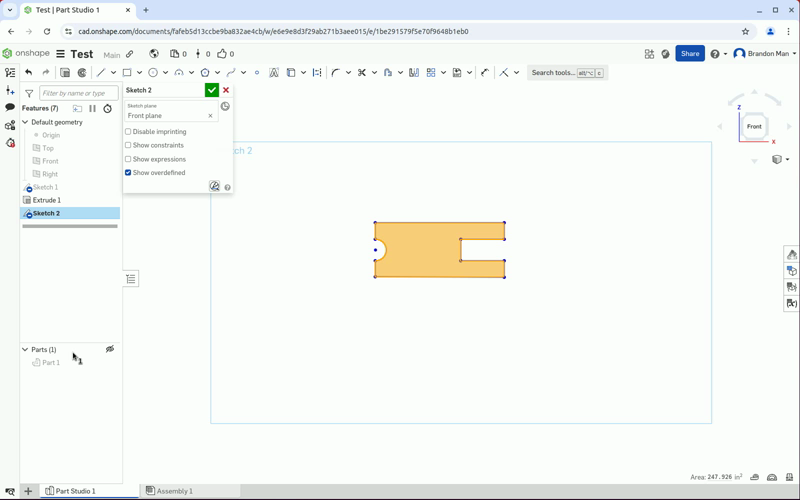
key(shift+y)
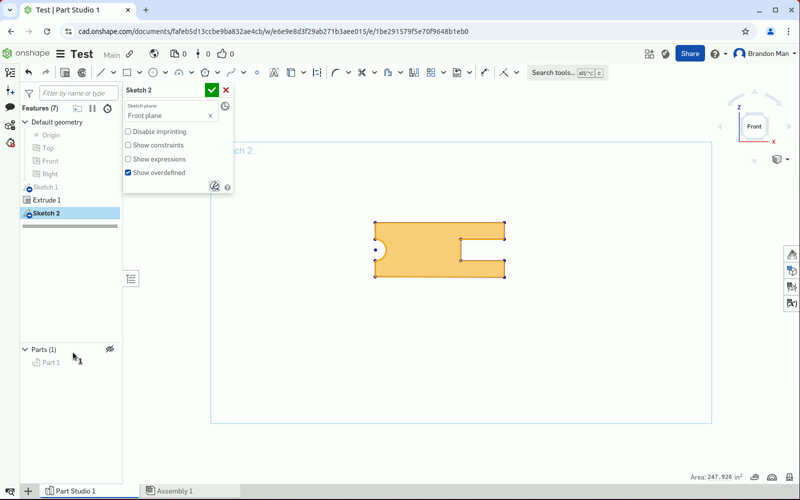
key(shift+e)
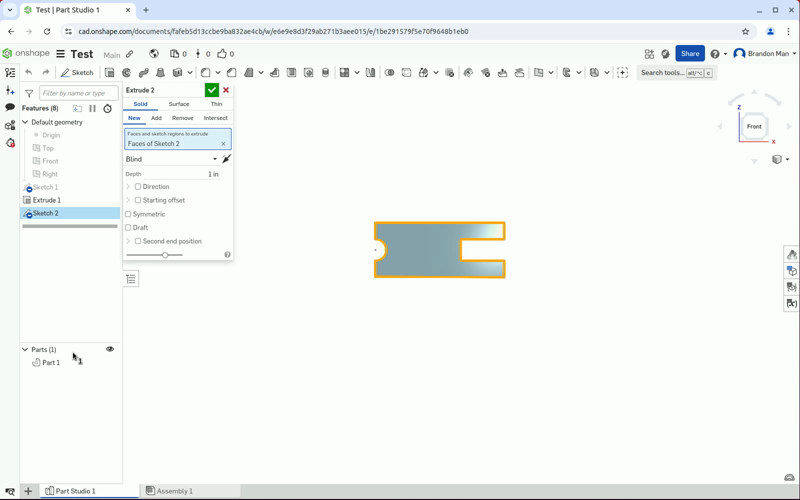
mouse_move(143, 106)
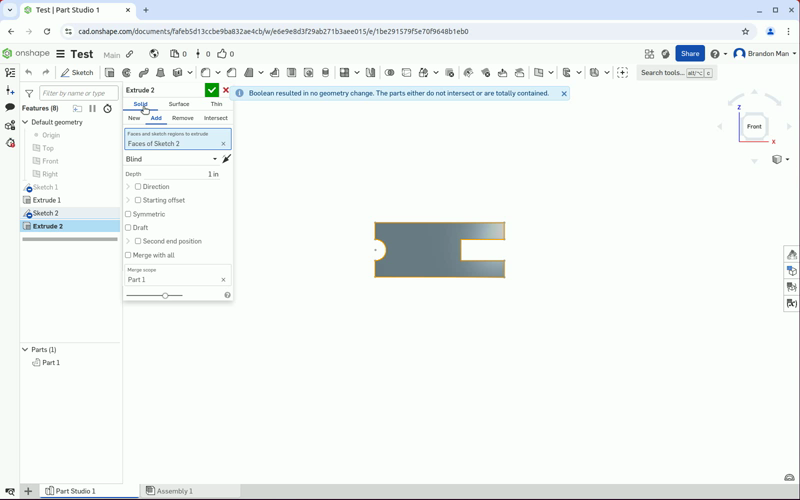
click(143, 106)
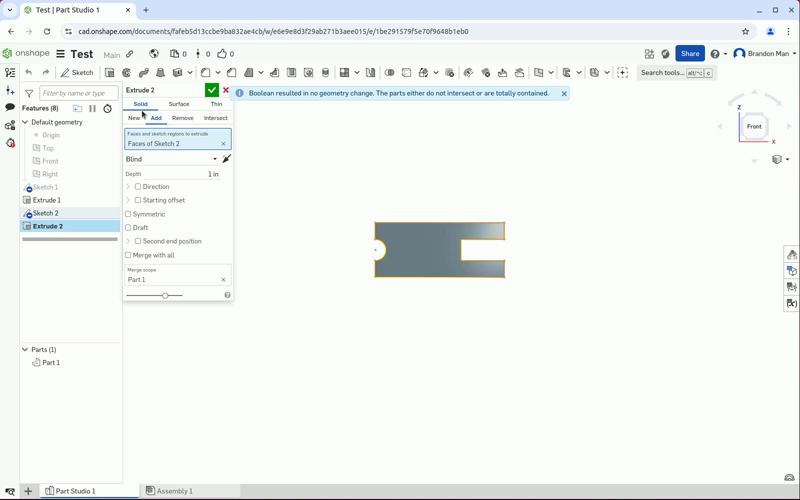
mouse_move(137, 120)
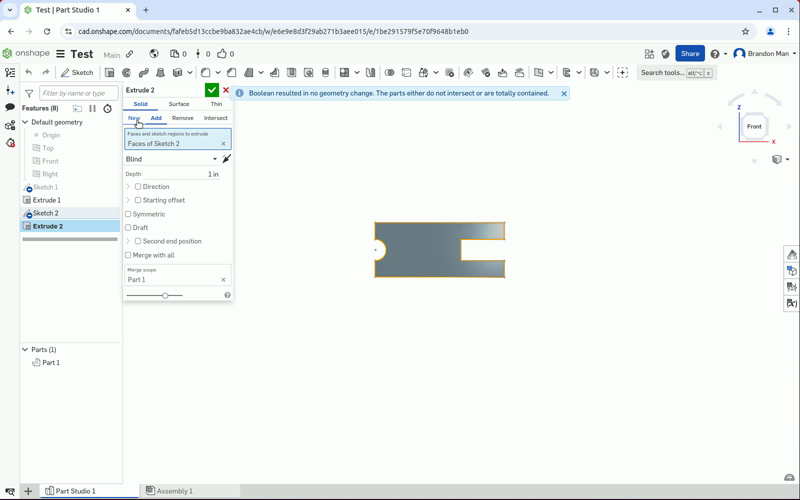
click(137, 120)
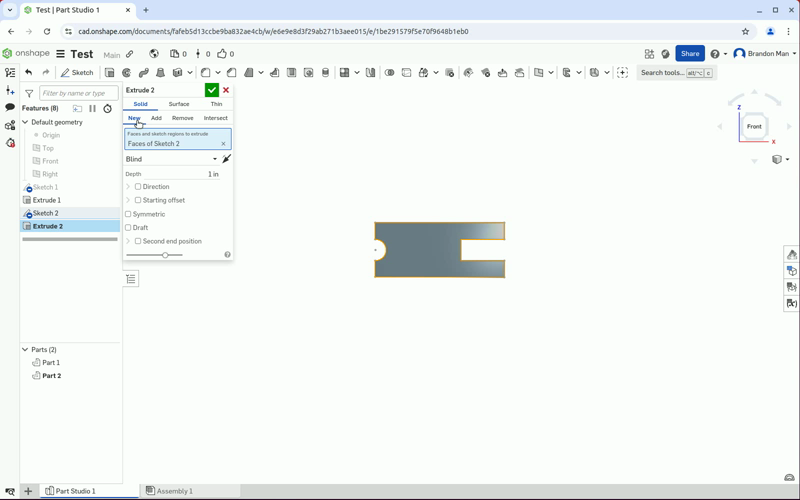
key(tab, 4)
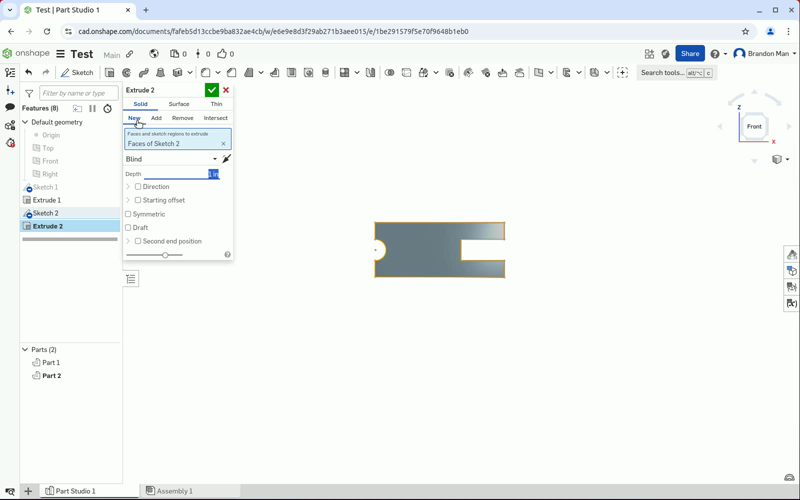
text(3.37)
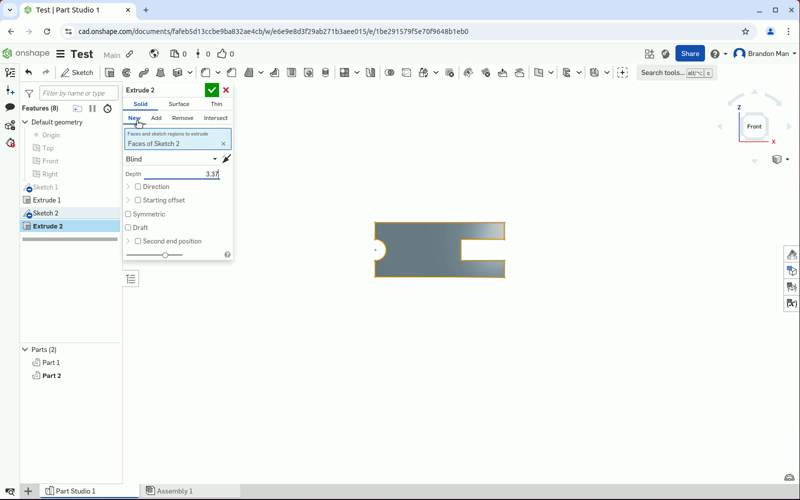
key(enter)
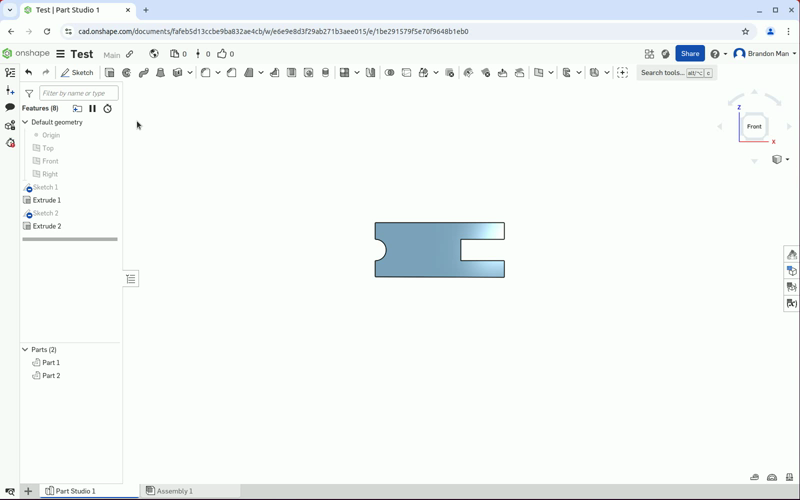
key(shift+h)
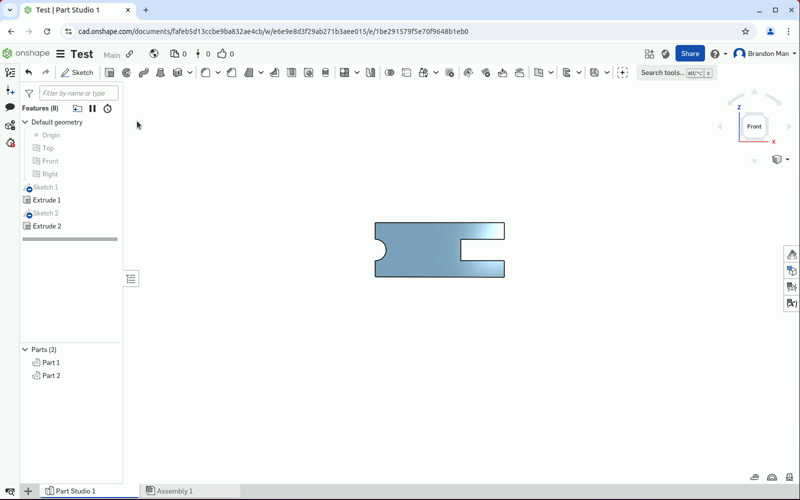
key(shift+h)
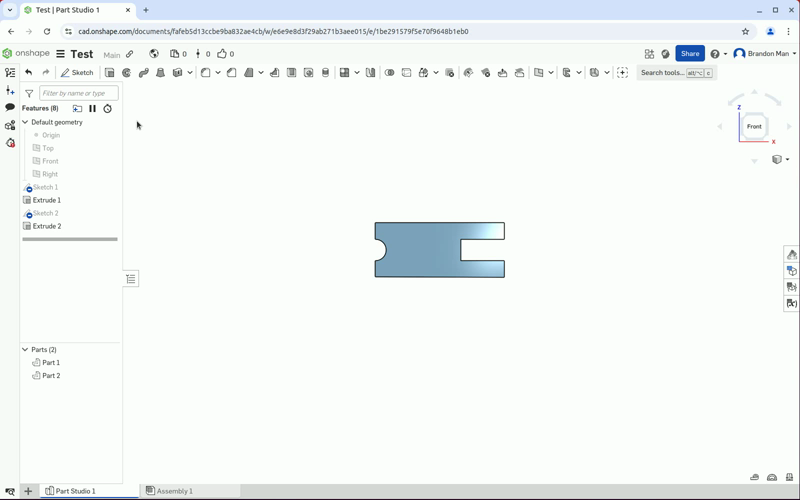
mouse_move(73, 189)
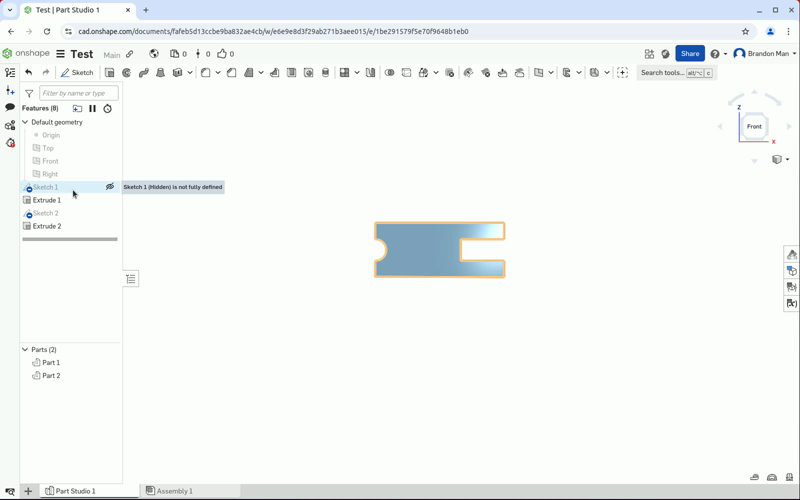
click(73, 189)
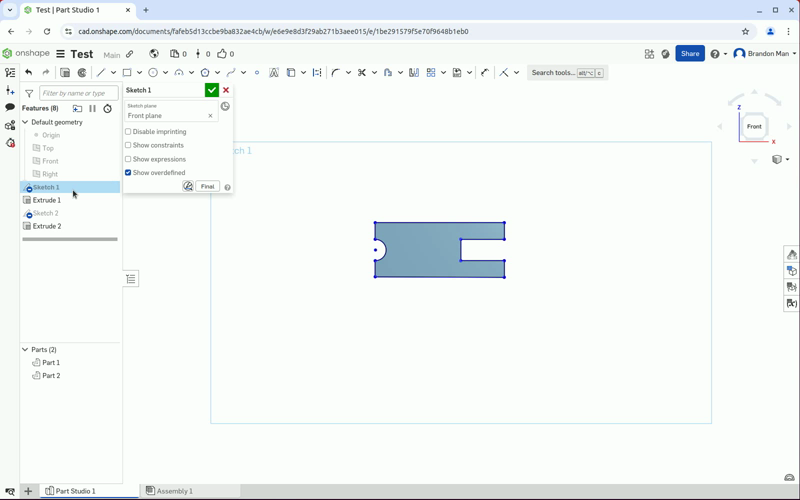
mouse_move(229, 92)
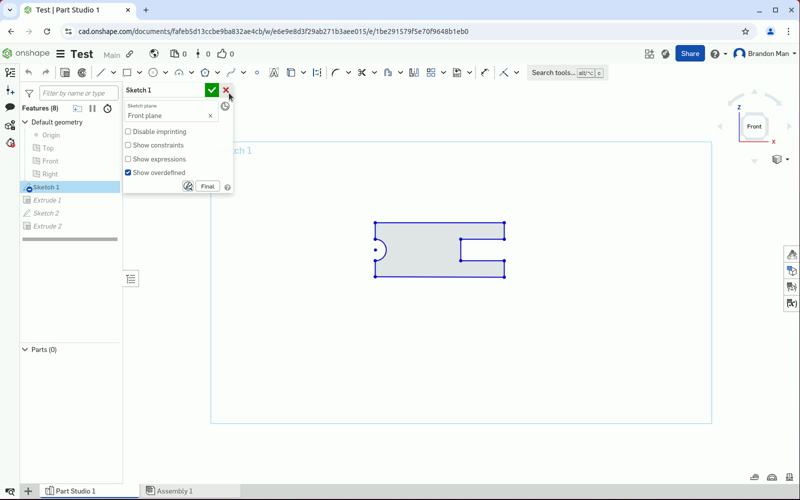
click(229, 92)
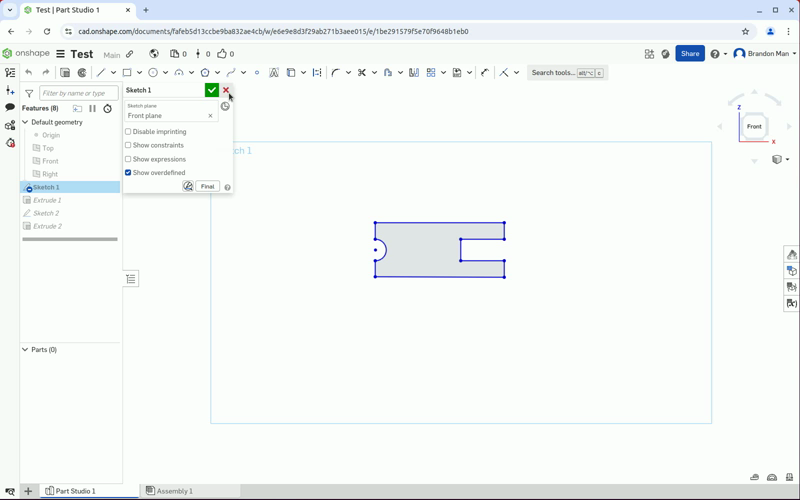
key(shift+s)
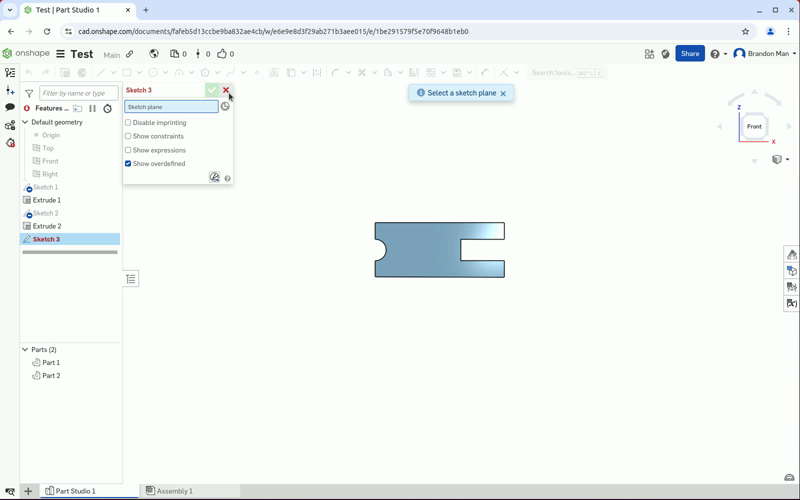
mouse_move(73, 163)
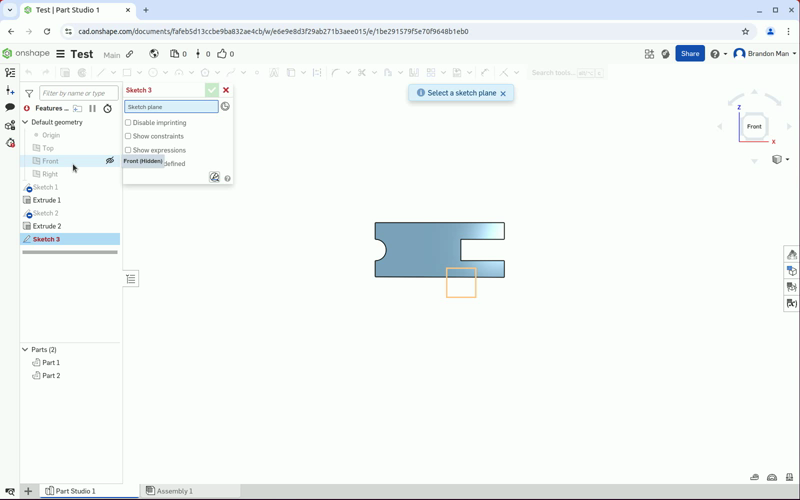
click(73, 163)
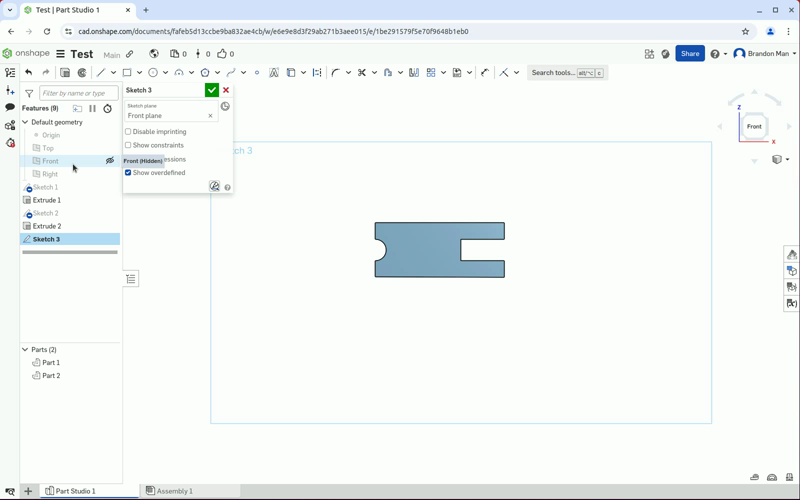
mouse_move(73, 352)
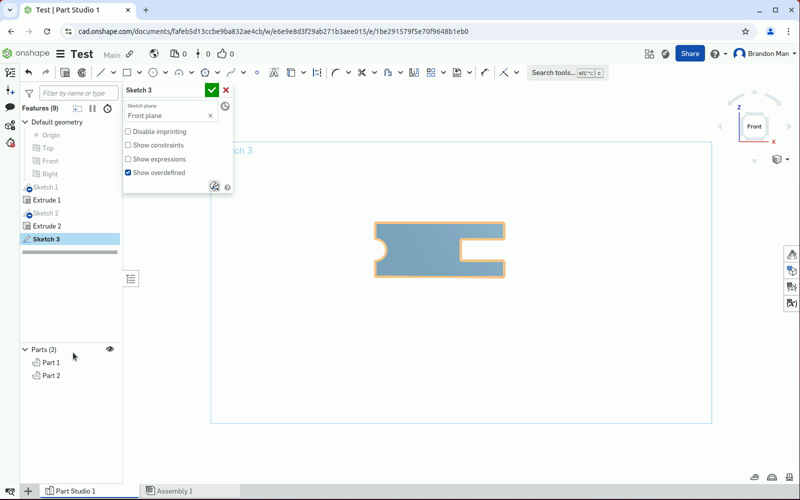
key(y)
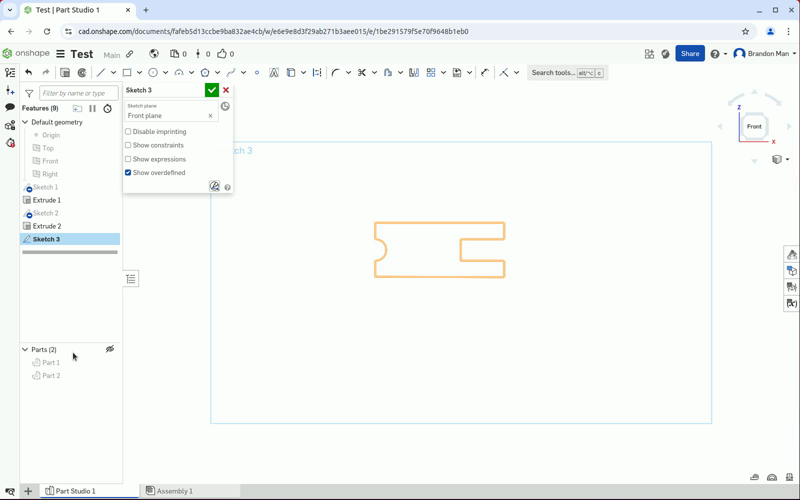
key(l)
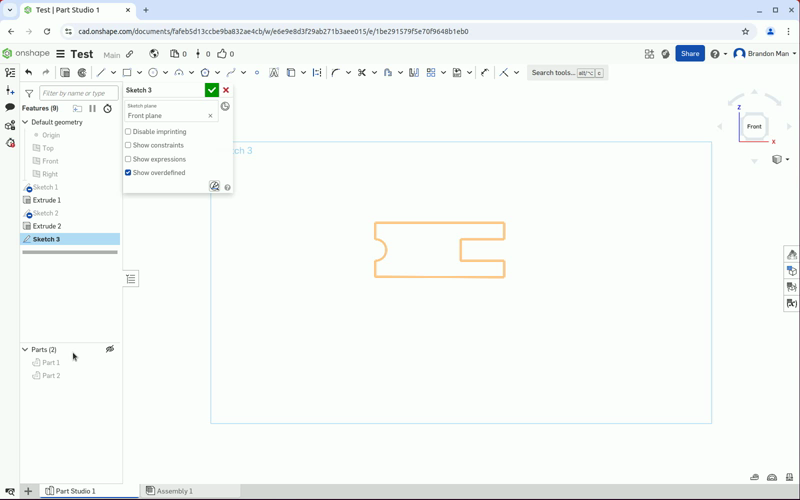
key_down(shift)
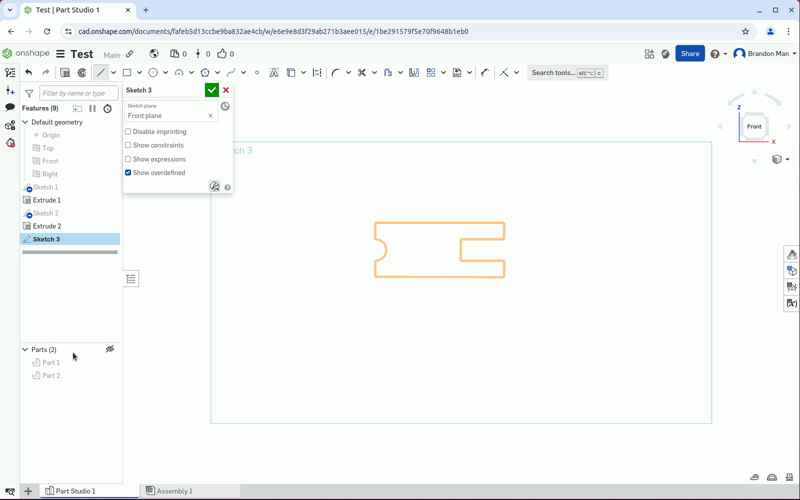
mouse_move(375, 276)
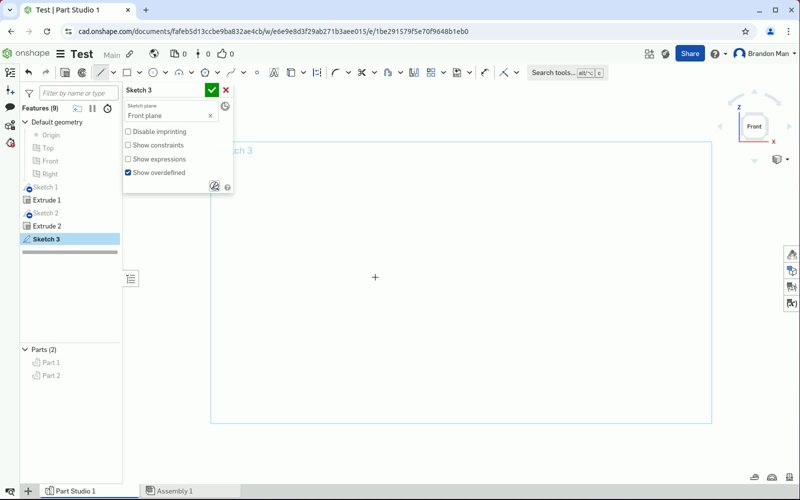
click(375, 276)
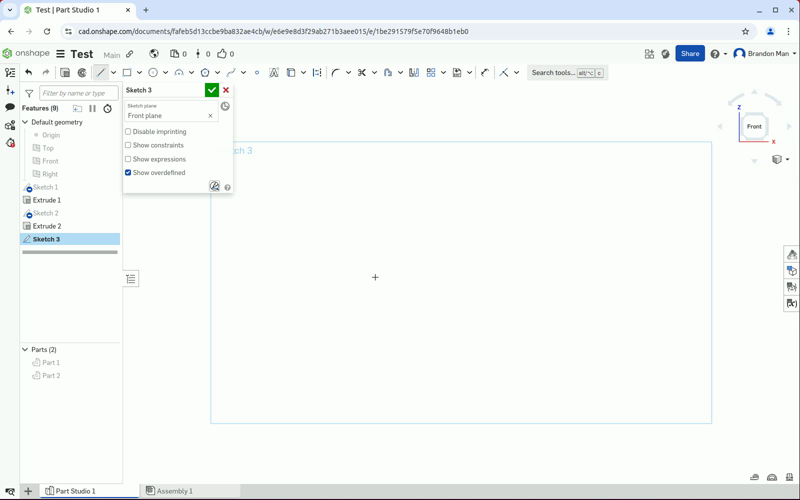
key_up(shift)
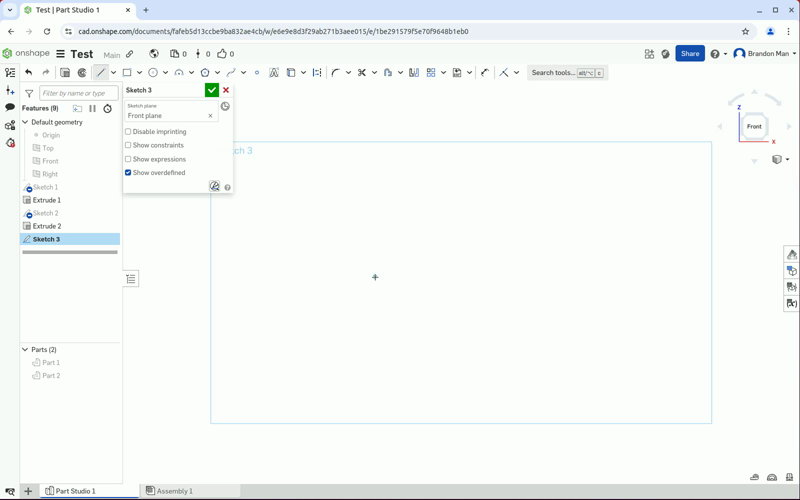
key_down(shift)
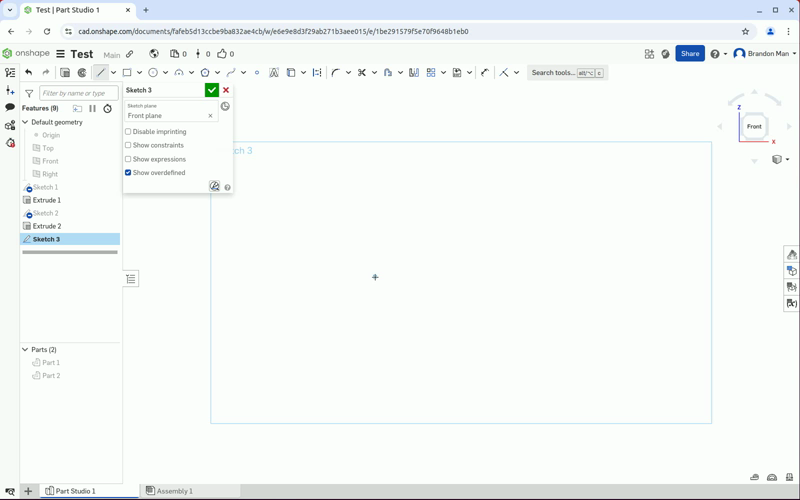
mouse_move(405, 276)
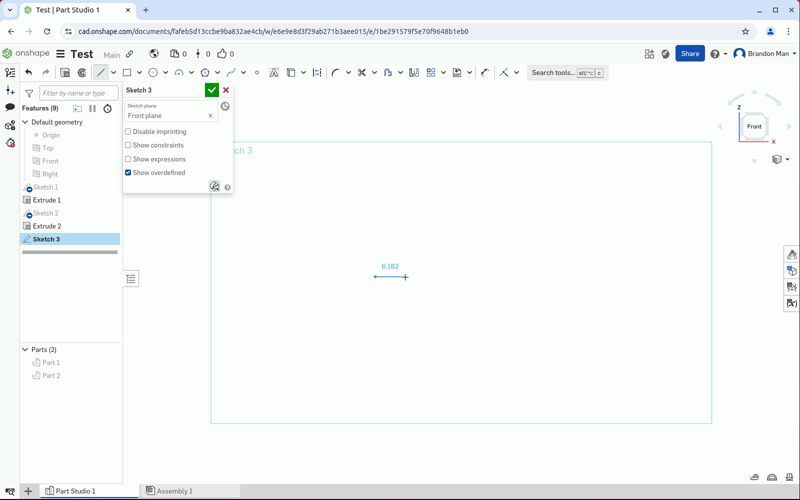
mouse_move(375, 261)
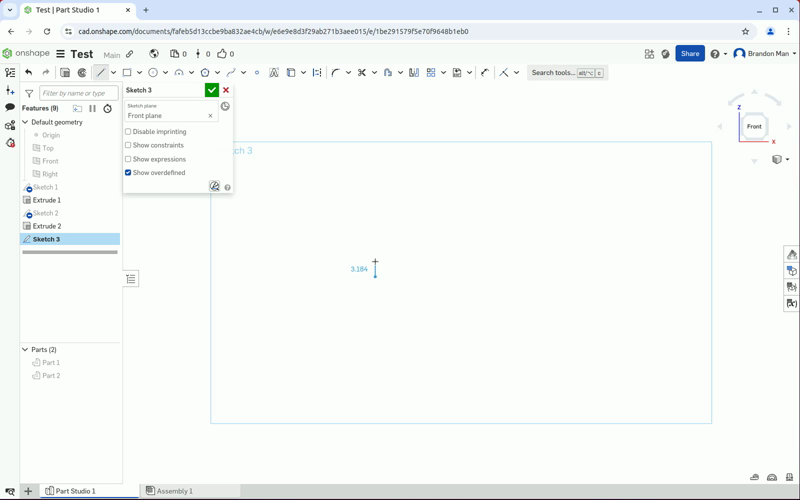
click(375, 261)
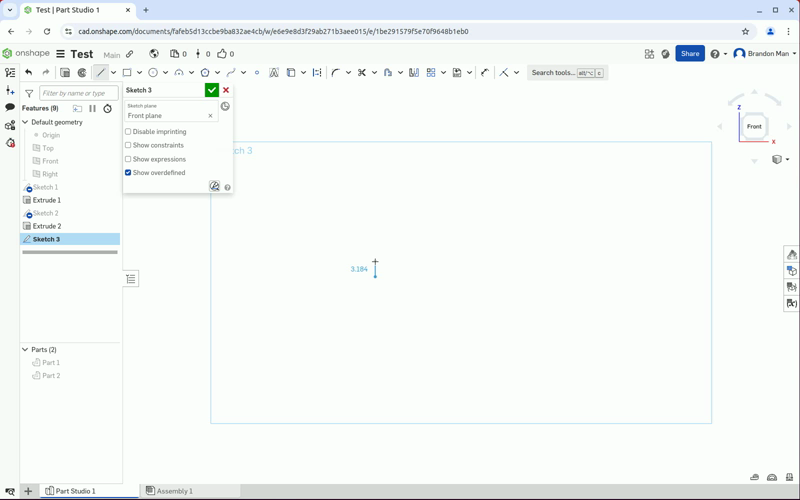
key_up(shift)
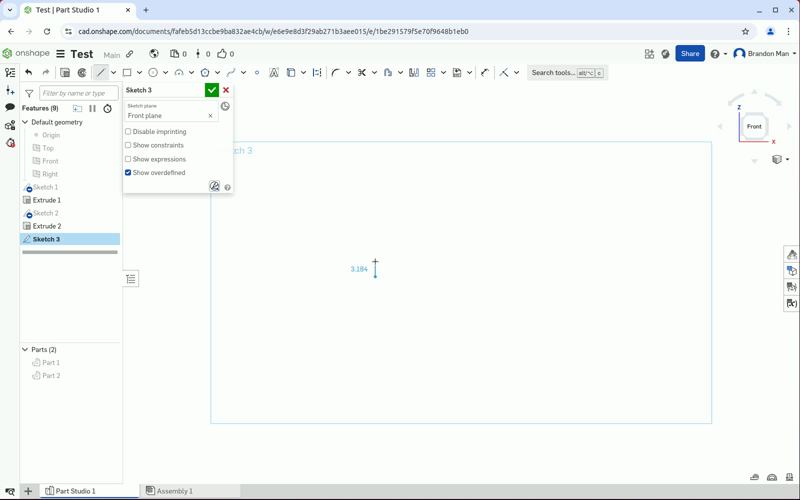
key(esc)
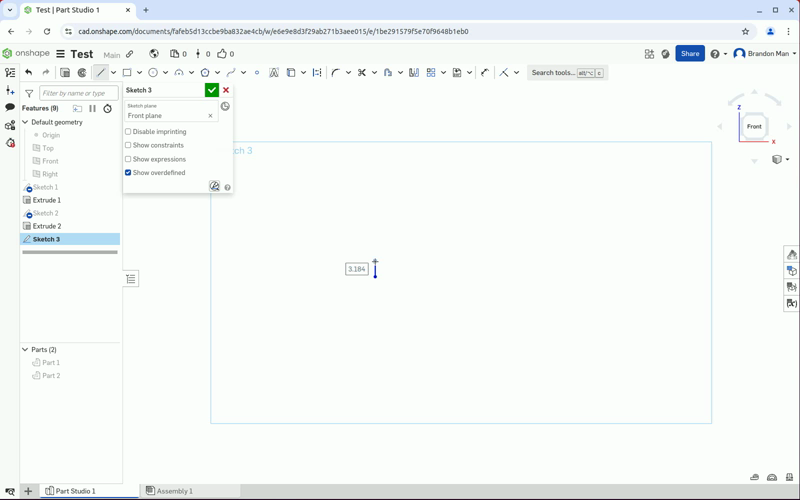
key(a)
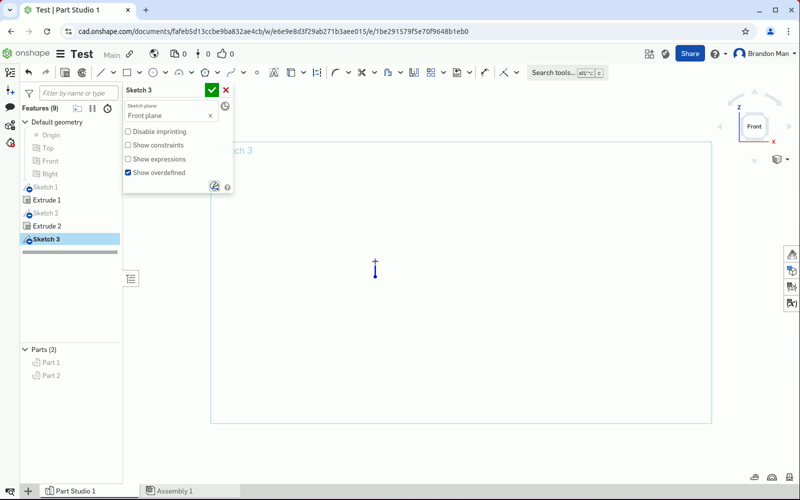
mouse_move(375, 261)
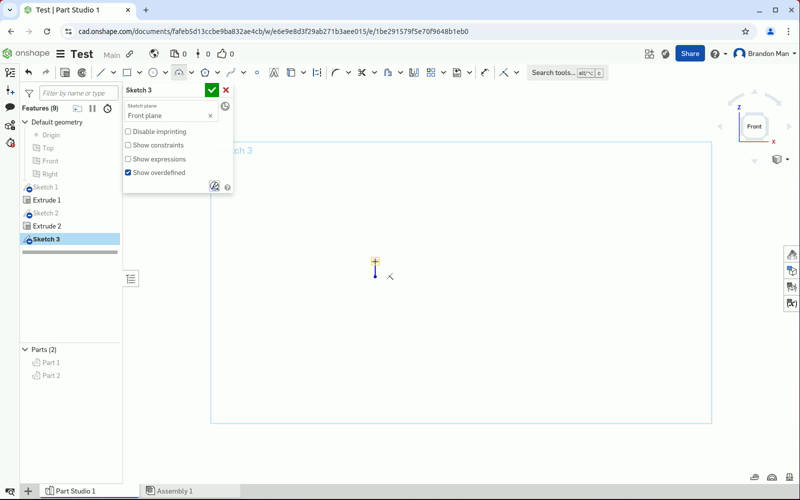
click(375, 261)
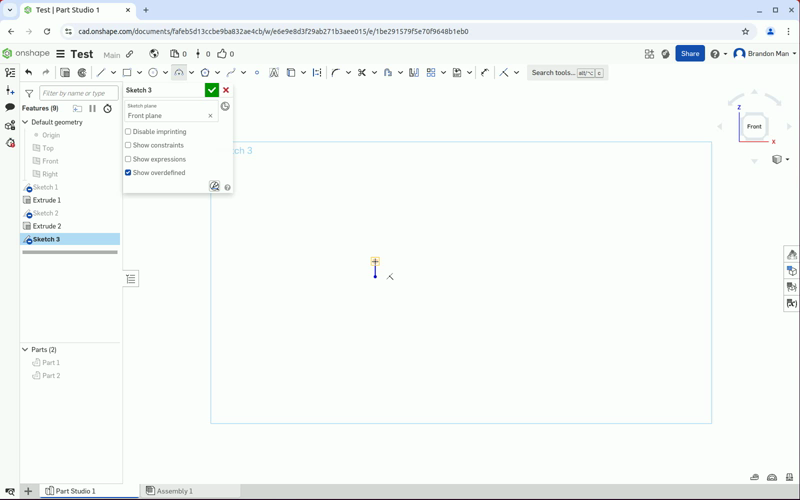
key_down(shift)
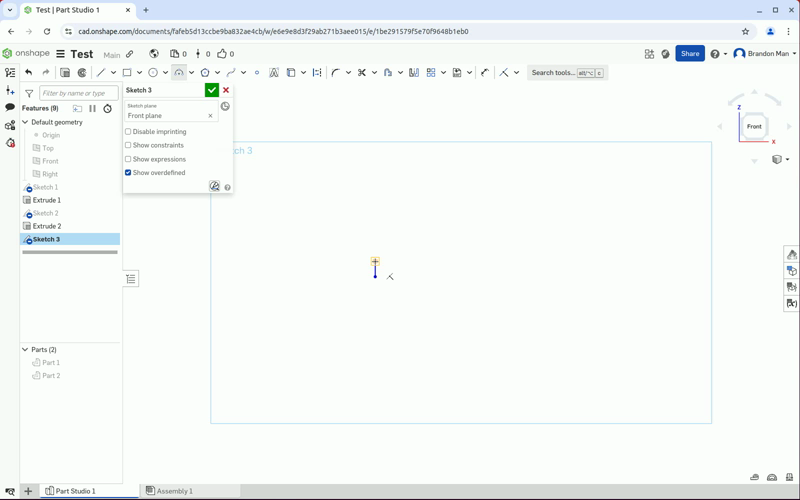
mouse_move(375, 239)
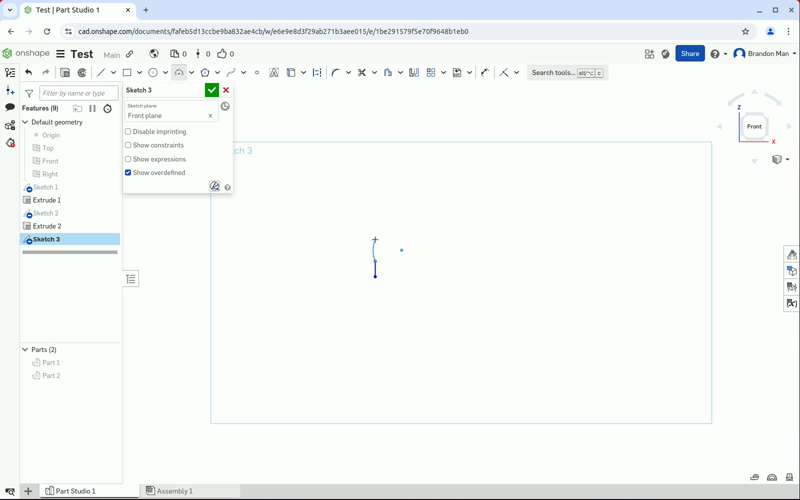
click(375, 239)
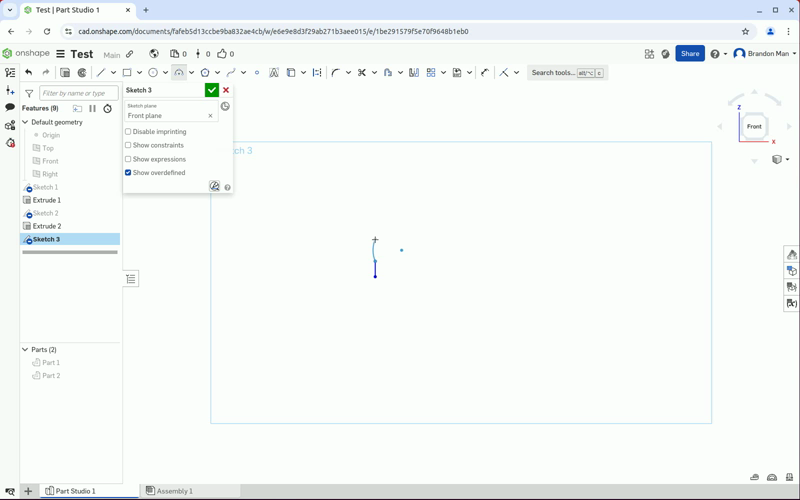
mouse_move(364, 250)
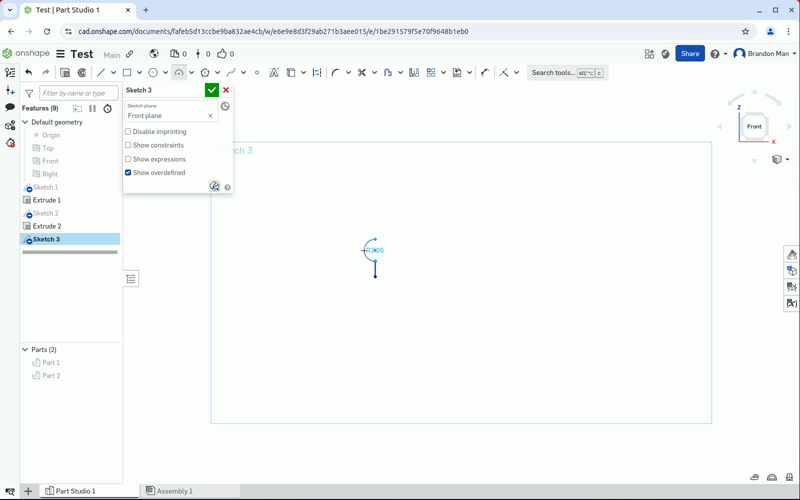
click(364, 250)
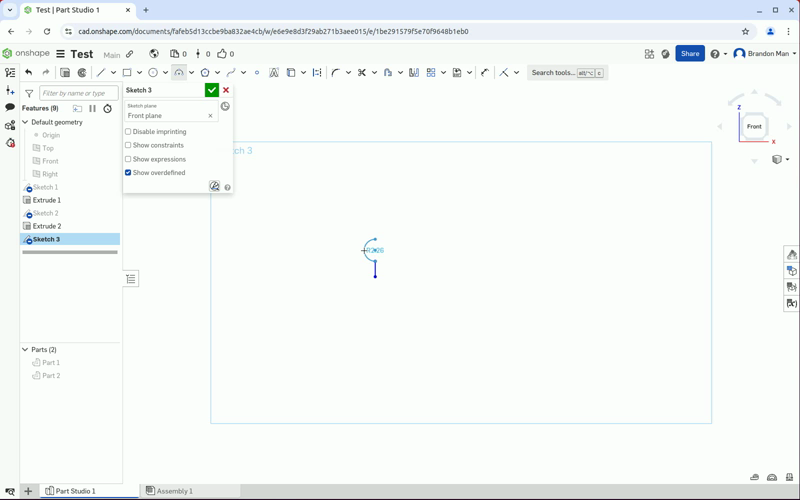
key_up(shift)
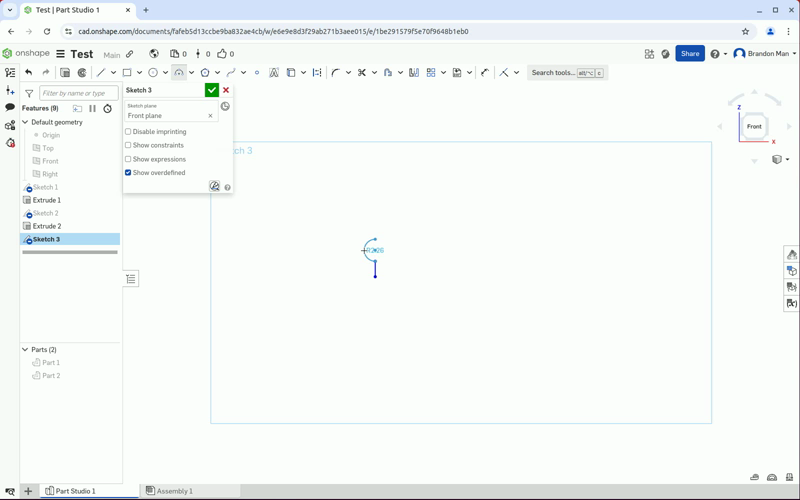
key(esc)
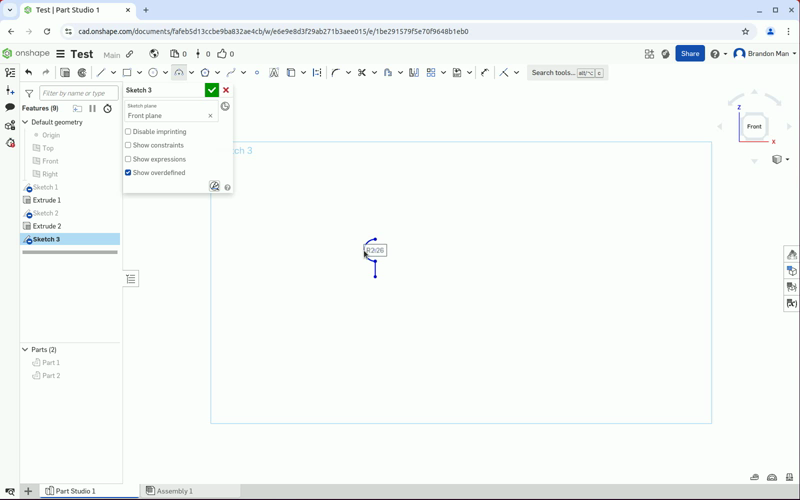
key(l)
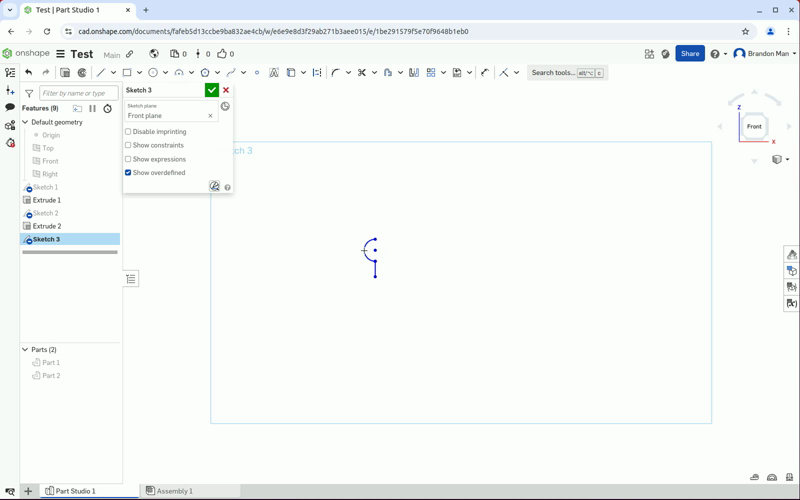
mouse_move(375, 239)
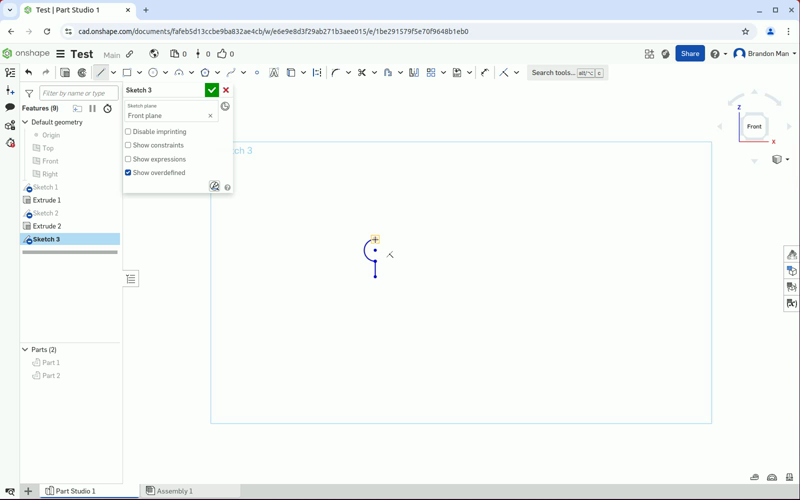
click(375, 239)
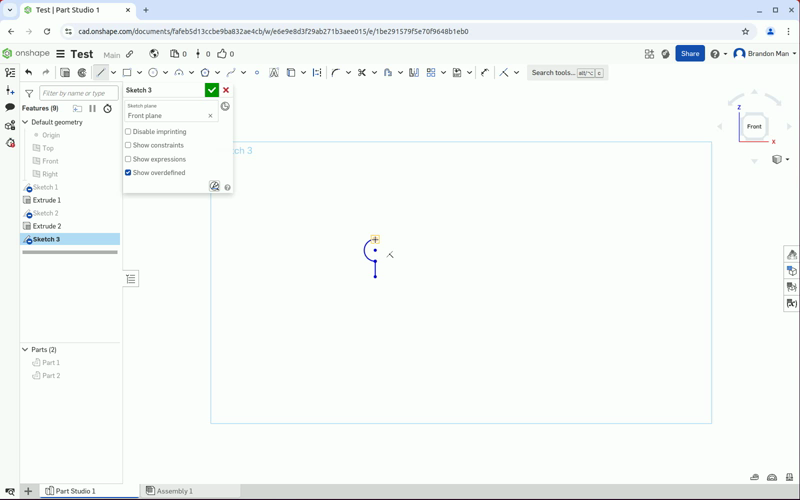
key_down(shift)
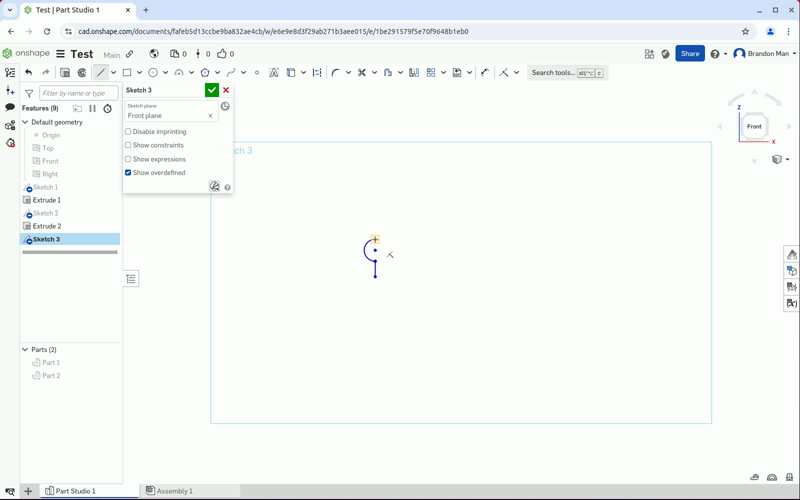
mouse_move(405, 239)
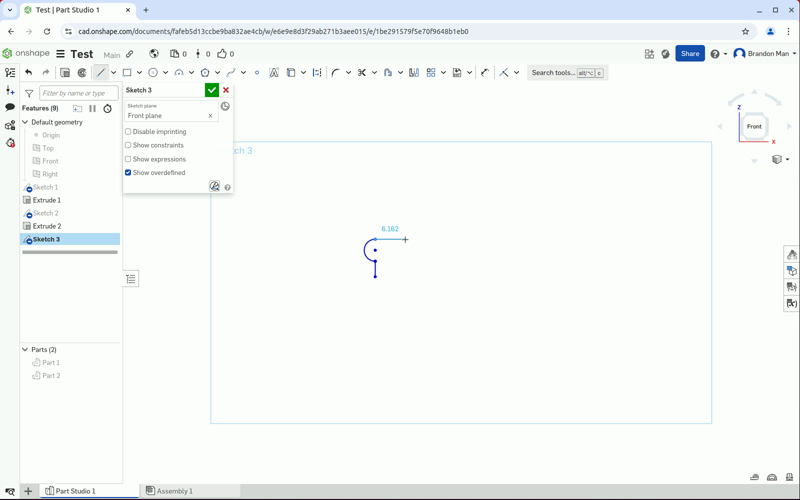
mouse_move(375, 222)
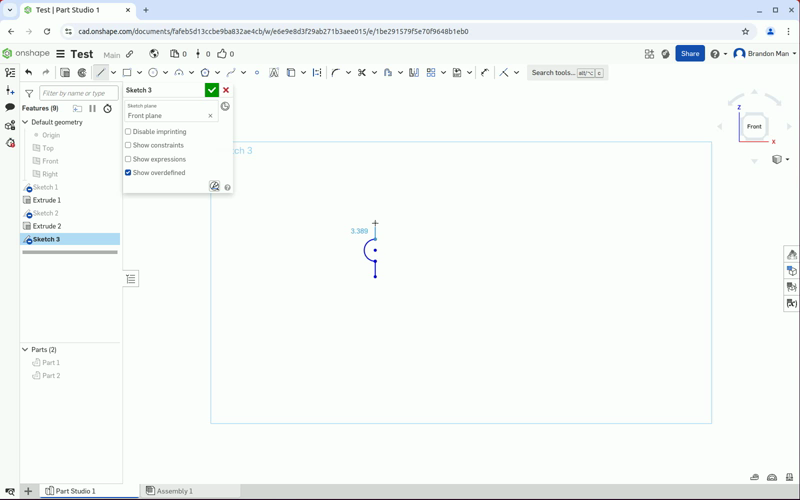
click(375, 222)
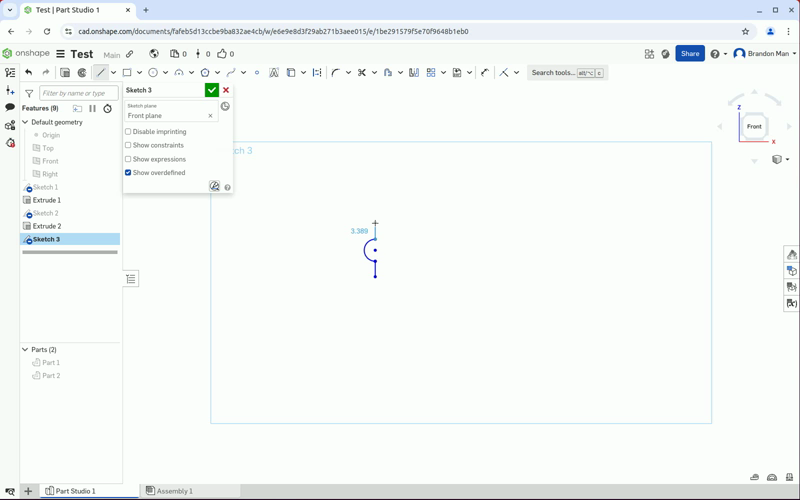
key_up(shift)
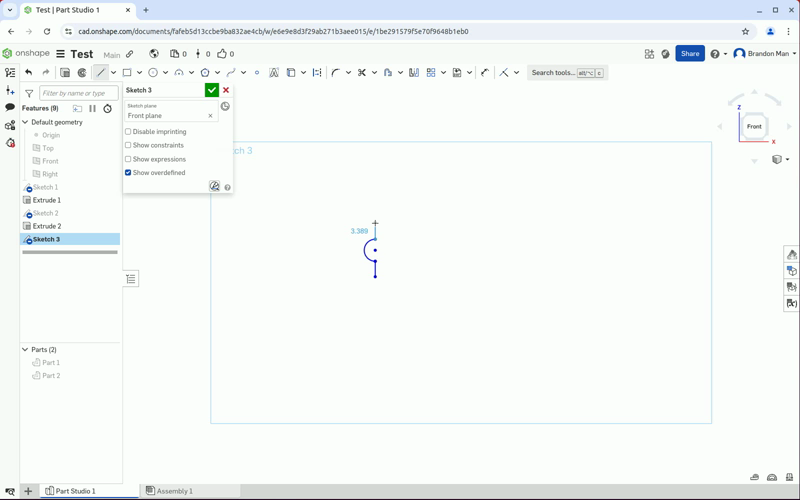
key(esc)
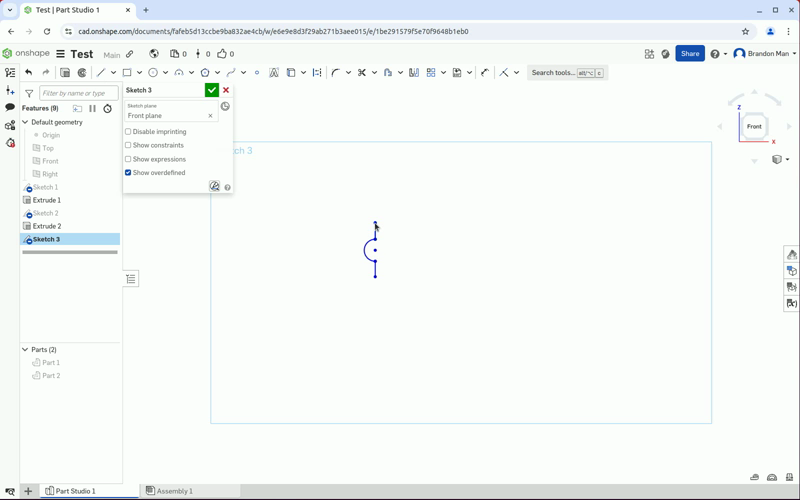
key(a)
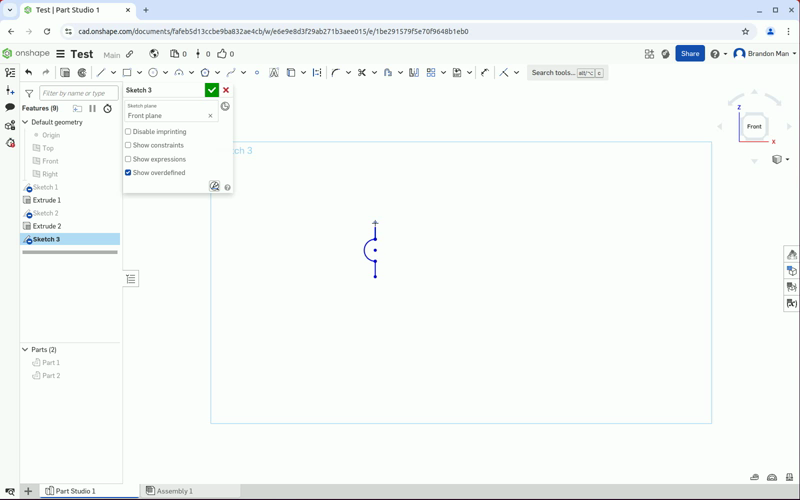
mouse_move(375, 222)
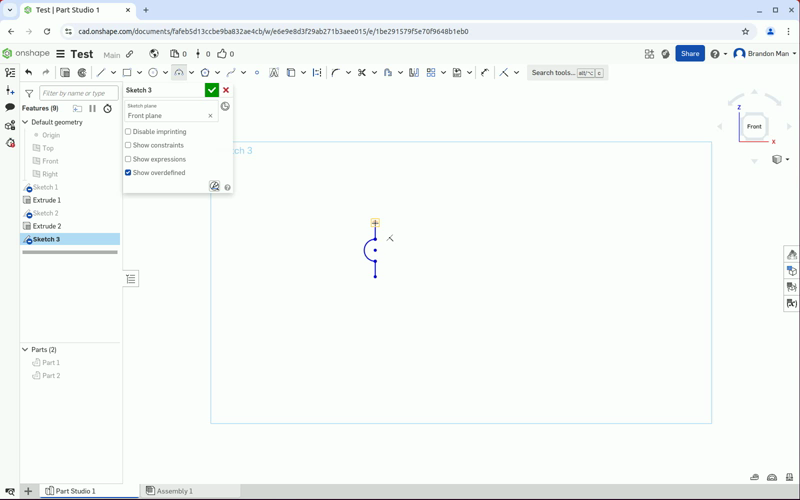
click(375, 222)
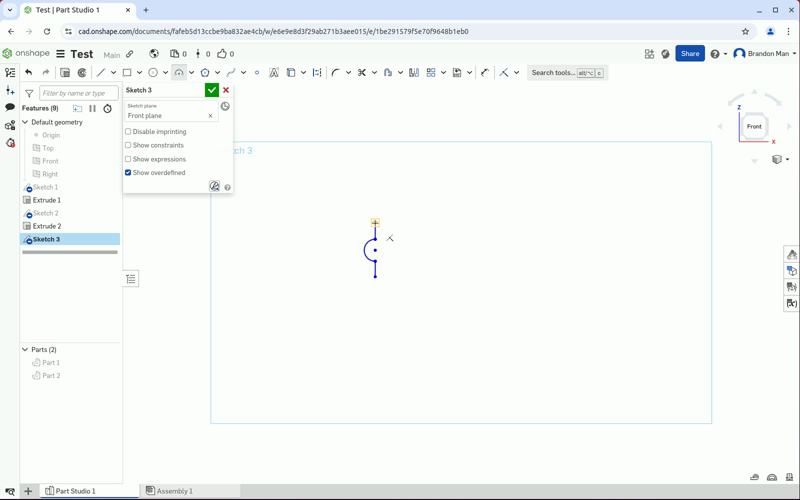
mouse_move(375, 276)
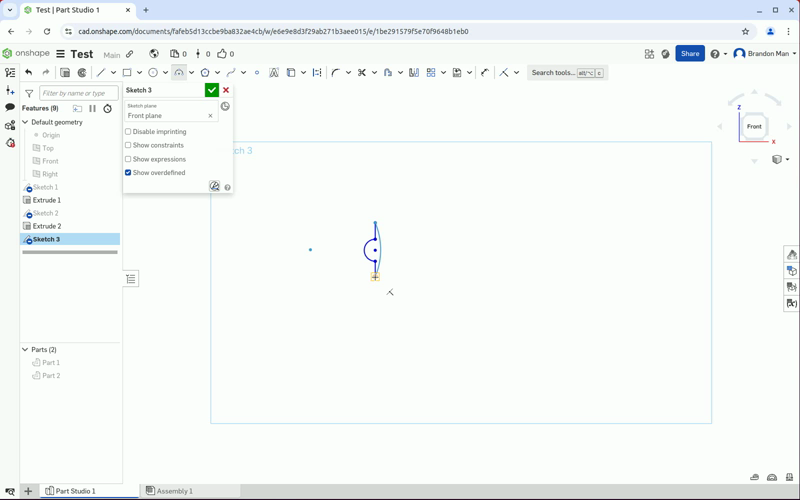
click(375, 276)
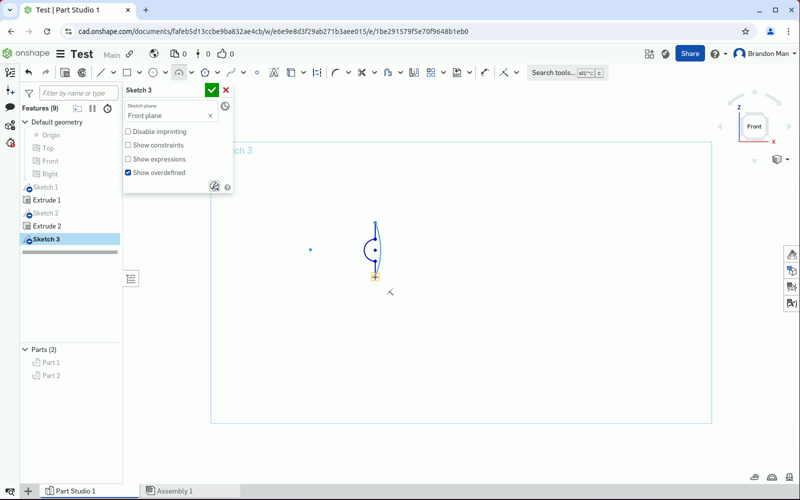
key_down(shift)
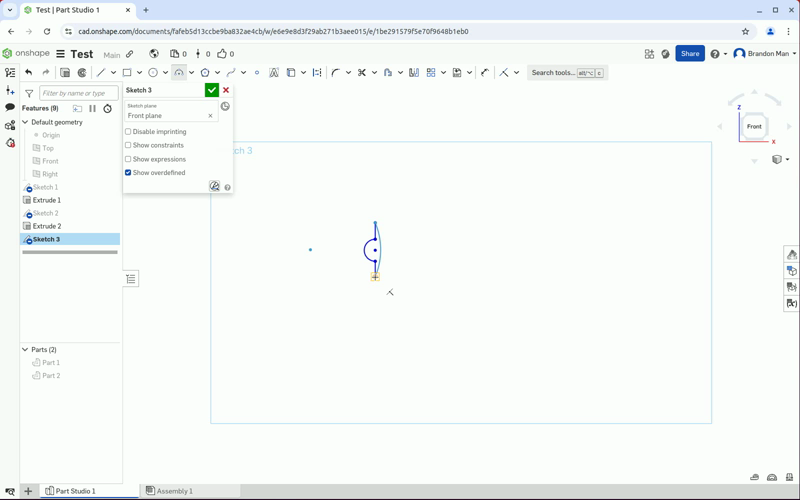
mouse_move(347, 249)
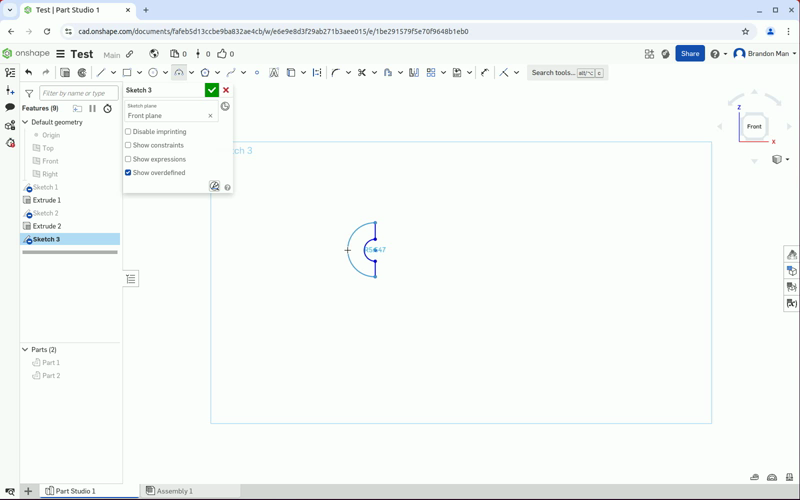
click(347, 249)
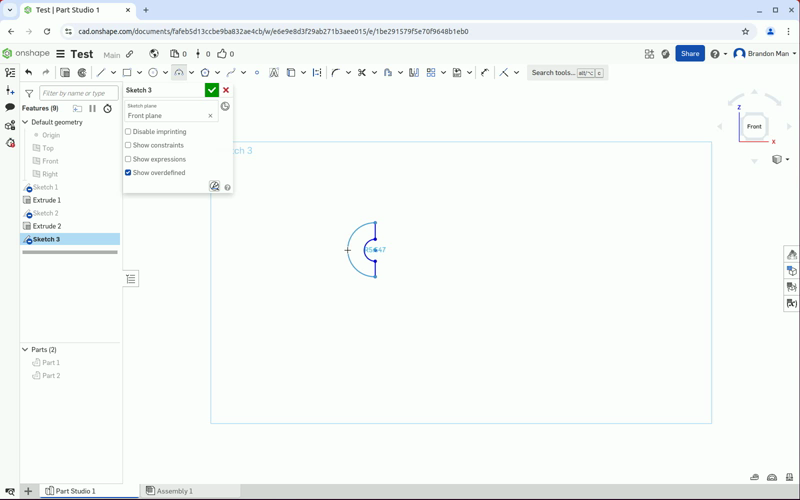
key_up(shift)
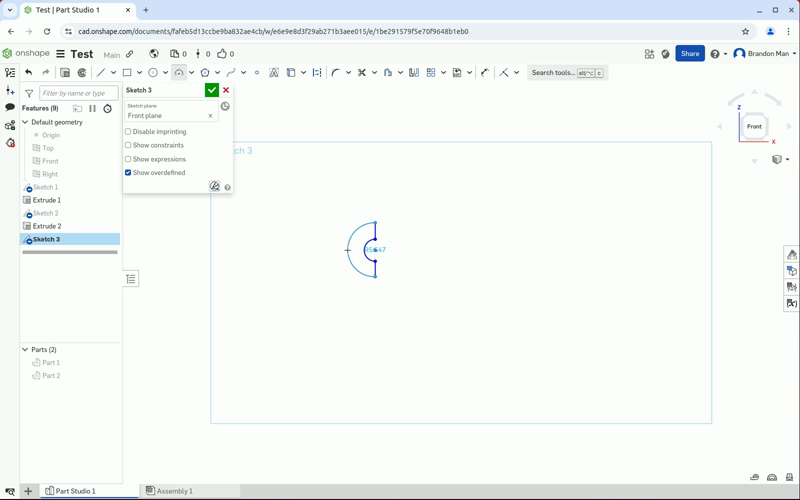
key(esc)
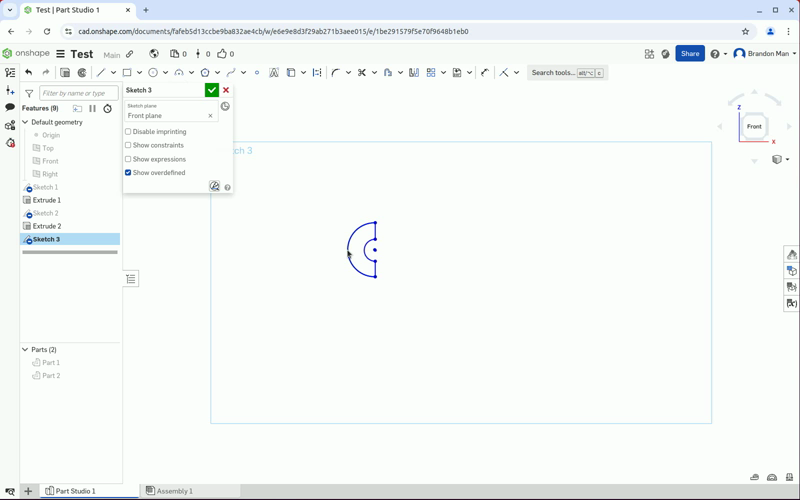
mouse_move(363, 268)
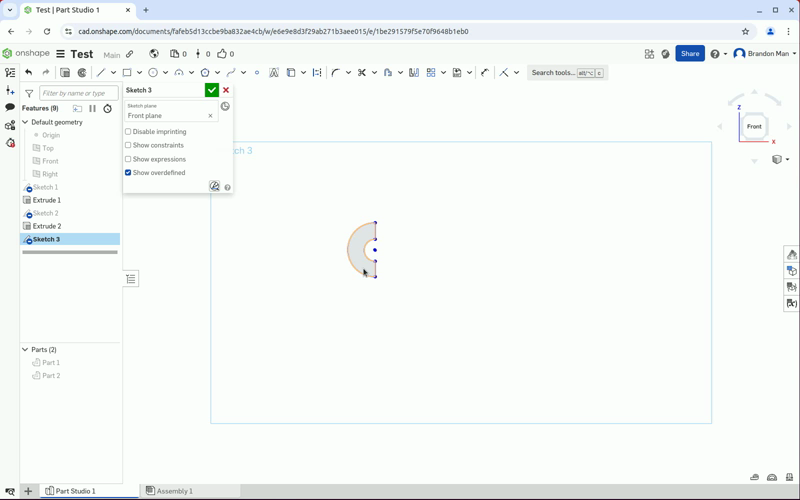
scroll(6)
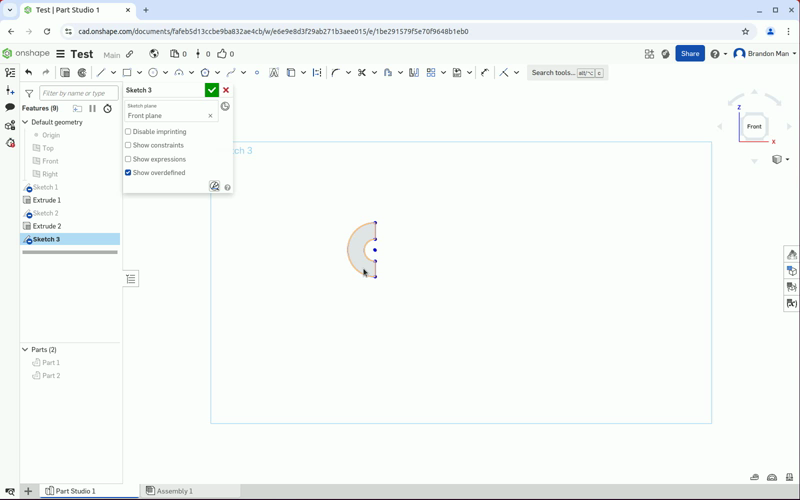
scroll(6)
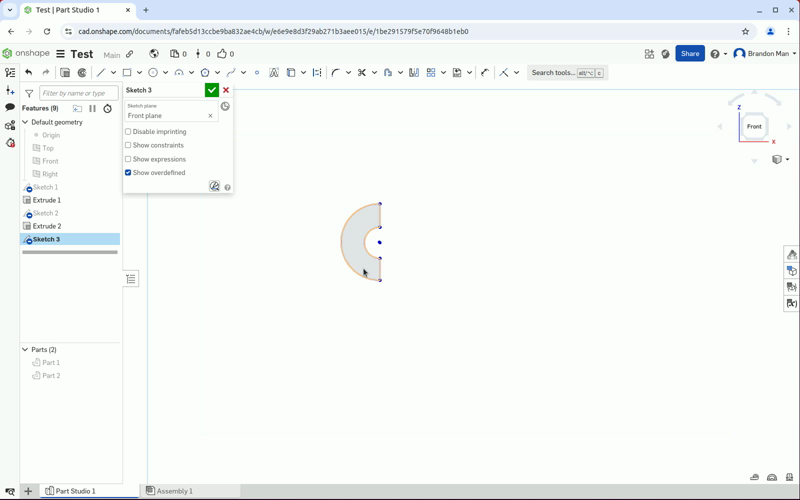
scroll(6)
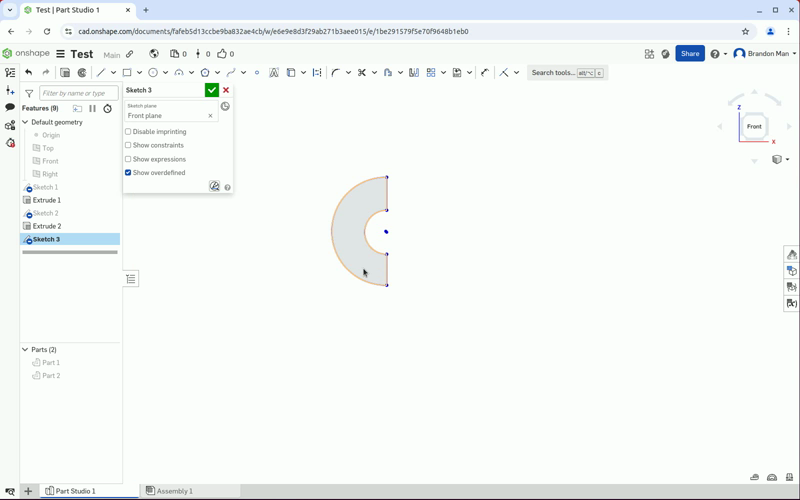
scroll(6)
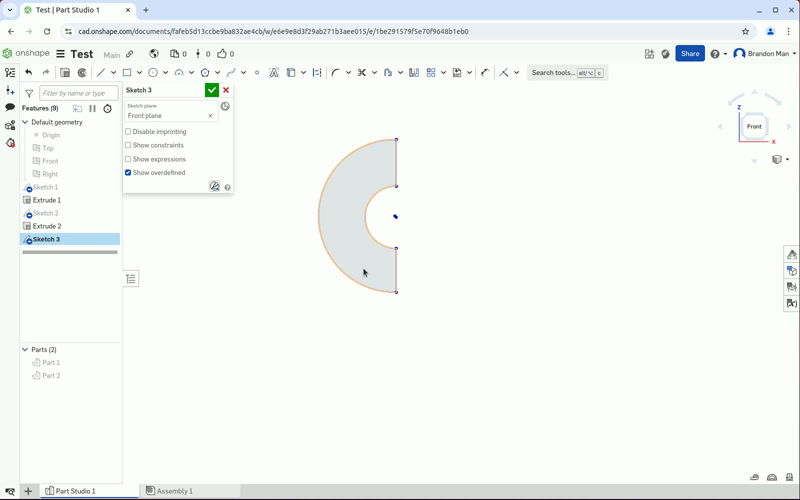
scroll(6)
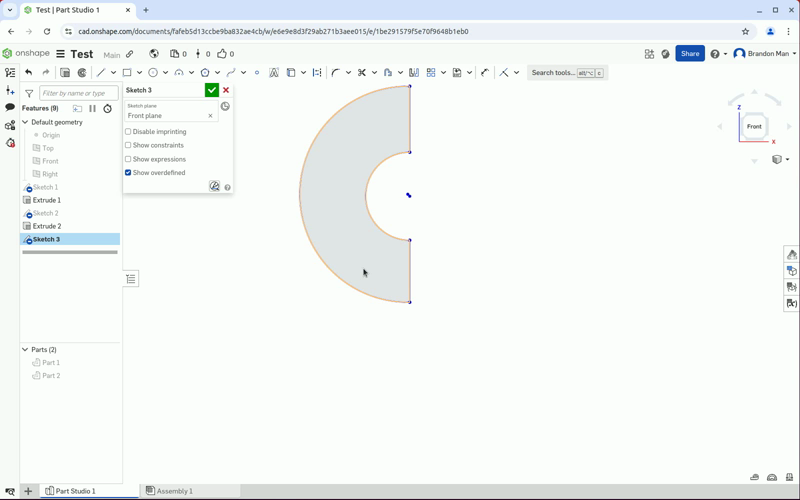
scroll(6)
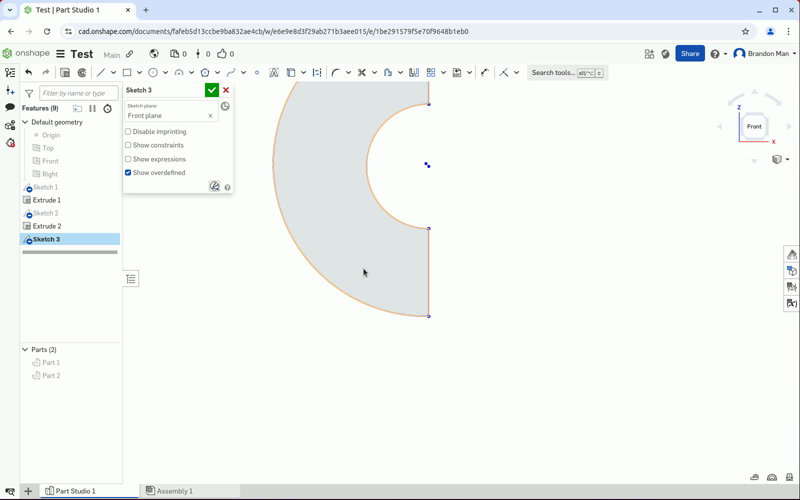
scroll(6)
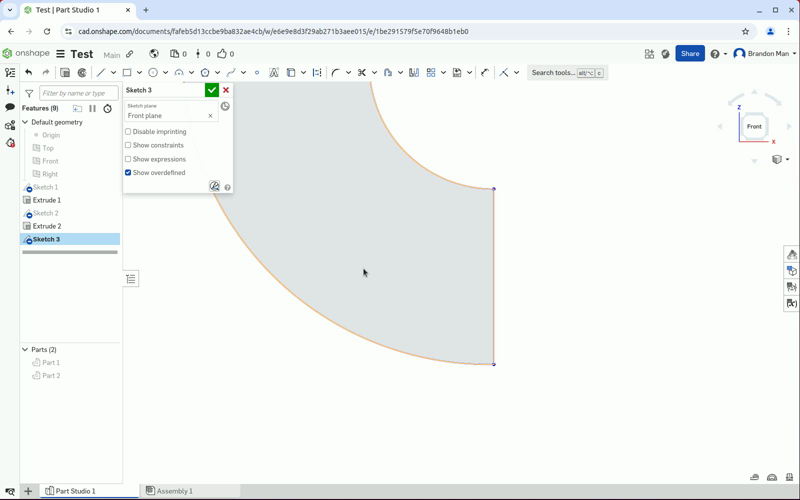
click(363, 268)
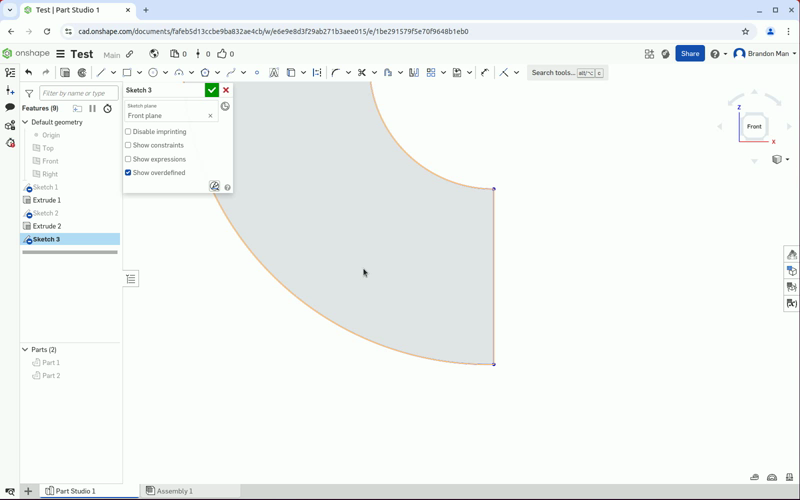
scroll(-6)
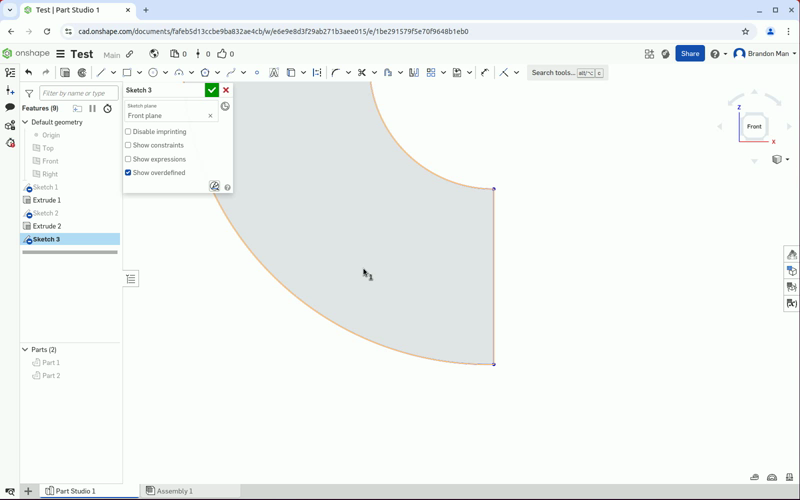
scroll(-6)
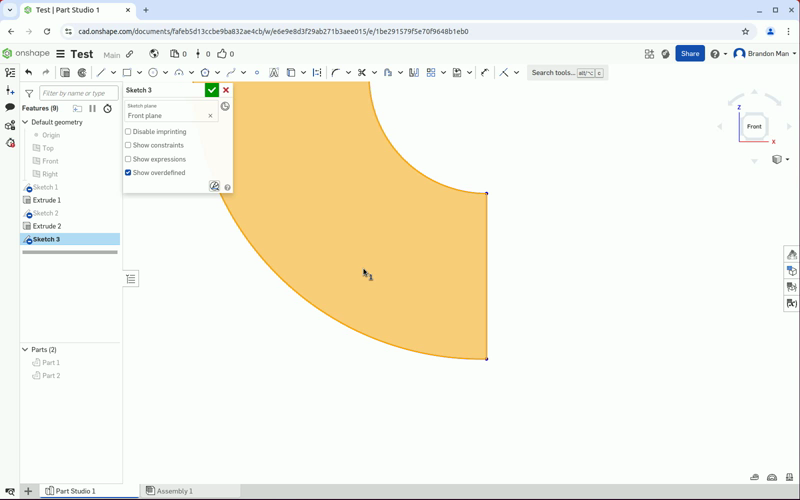
scroll(-6)
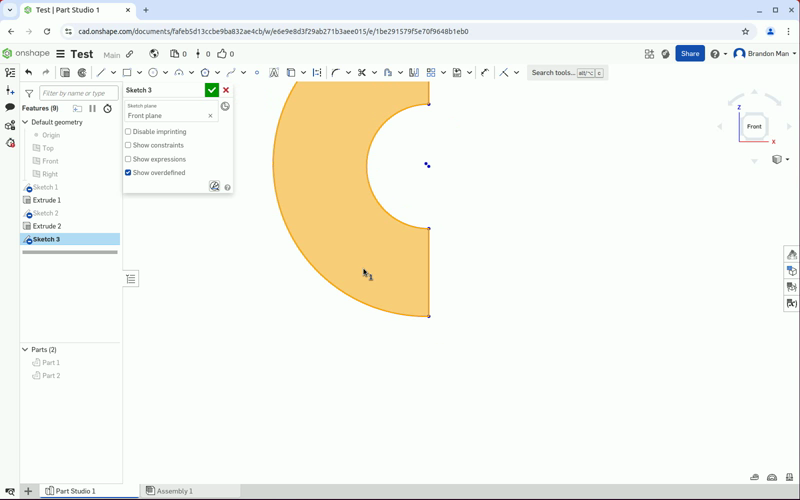
scroll(-6)
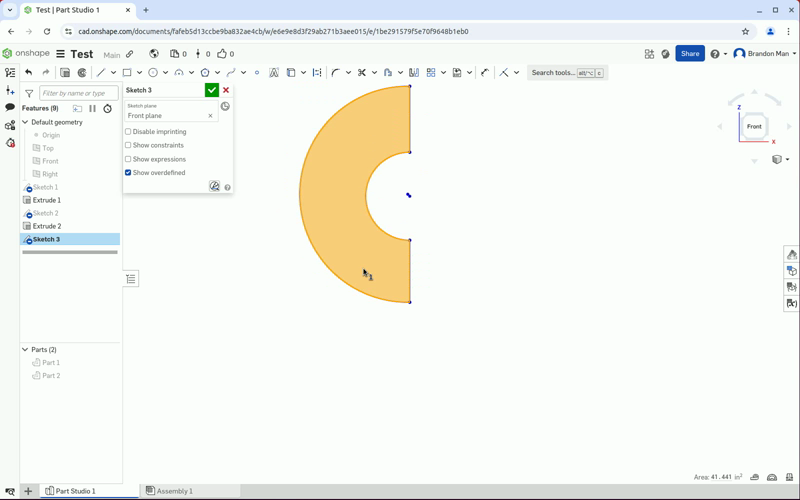
scroll(-6)
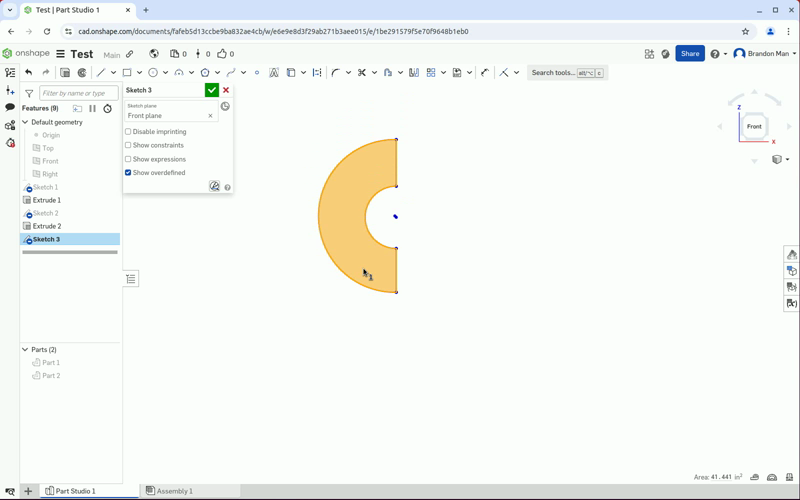
scroll(-6)
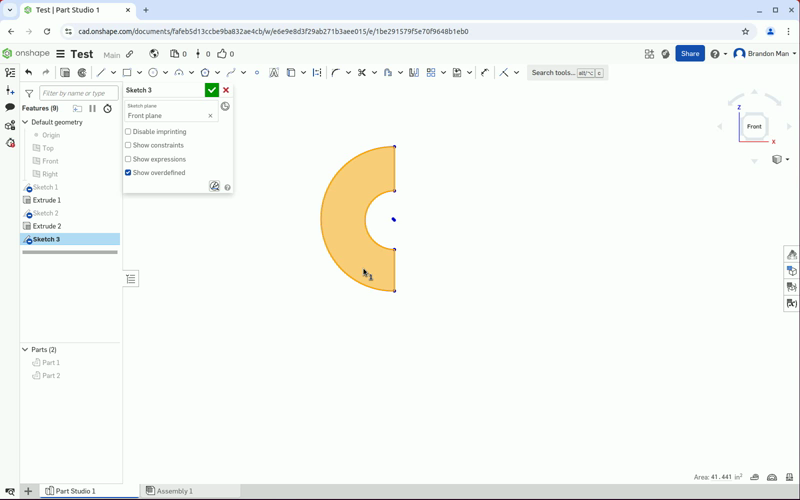
scroll(-6)
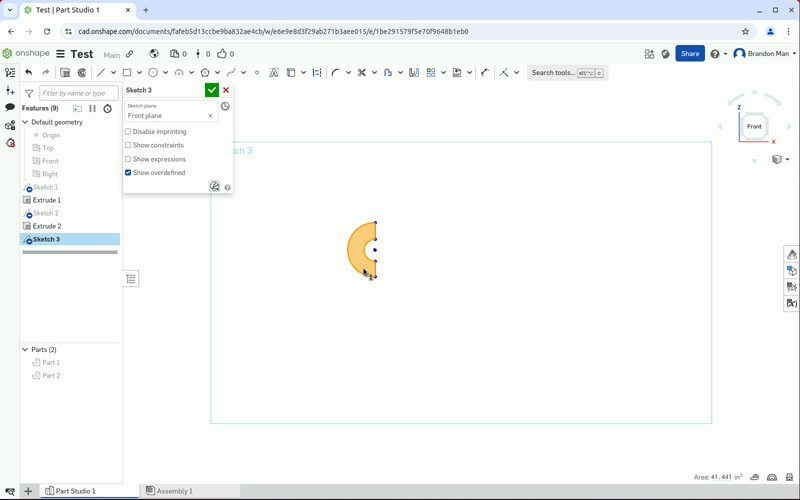
mouse_move(73, 352)
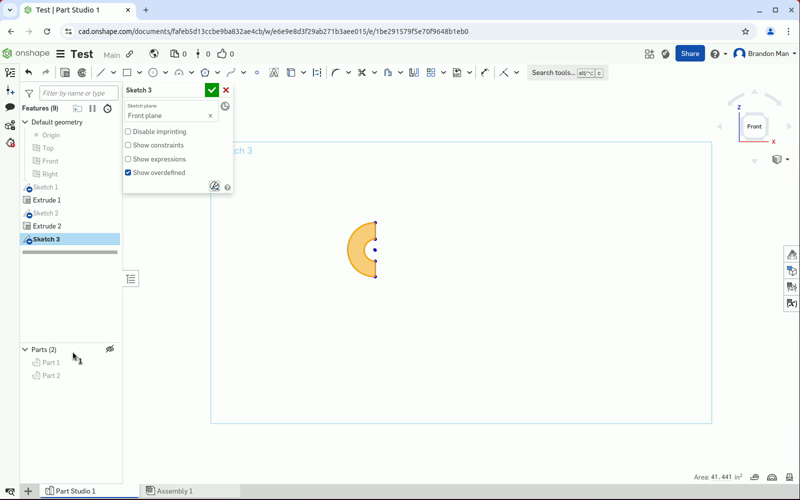
key(shift+y)
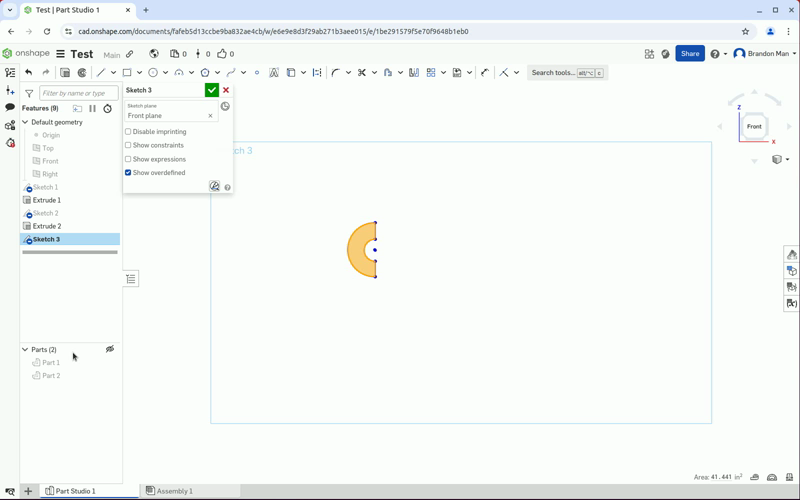
key(shift+e)
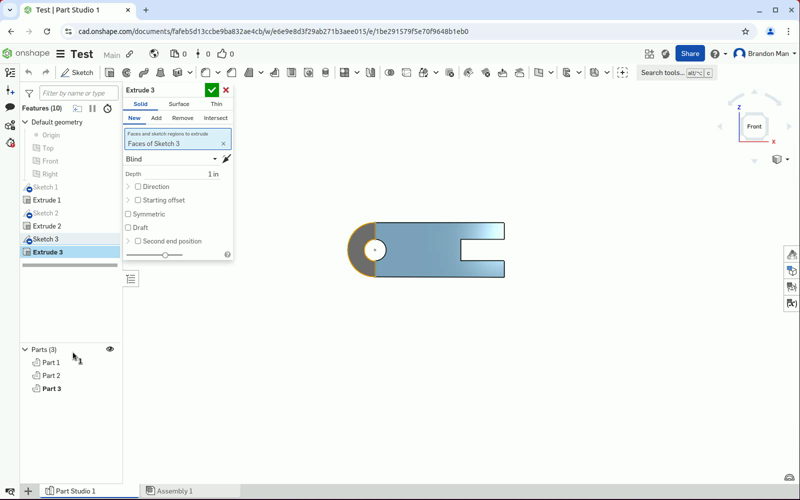
mouse_move(143, 106)
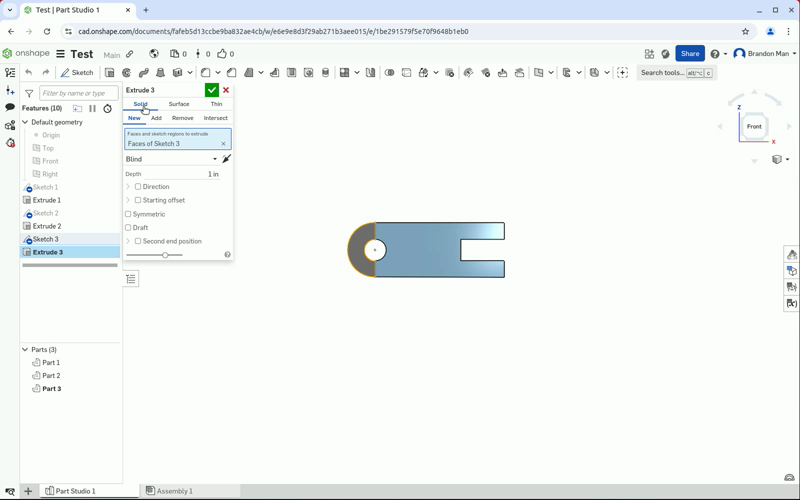
click(143, 106)
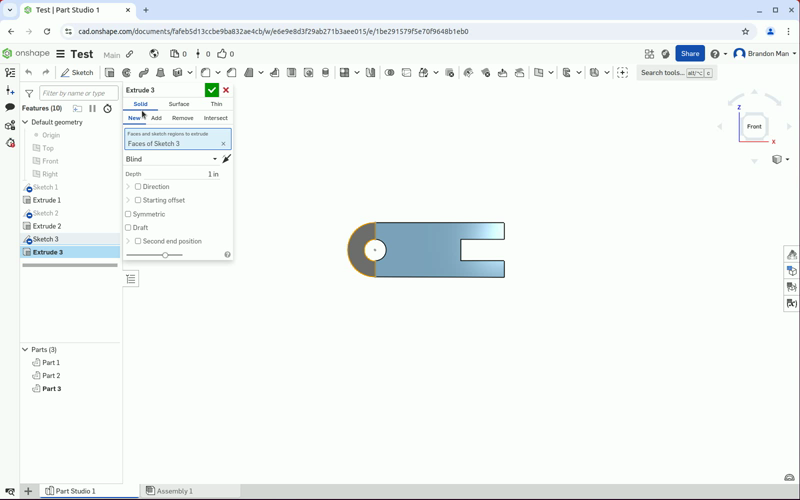
mouse_move(137, 120)
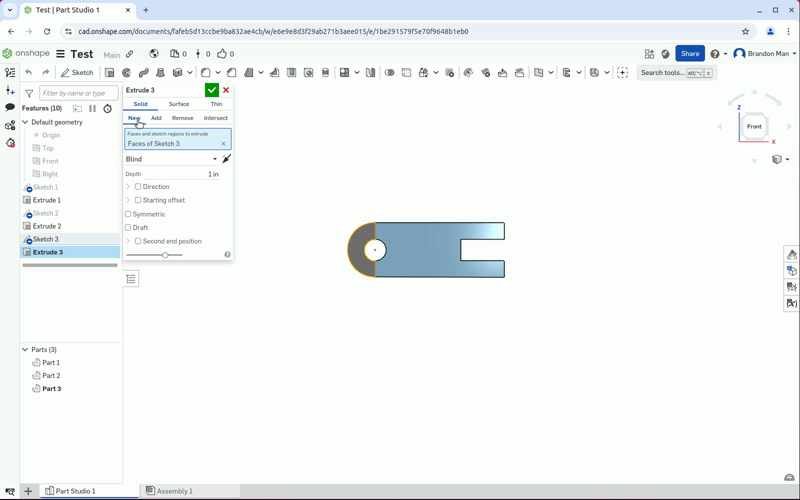
click(137, 120)
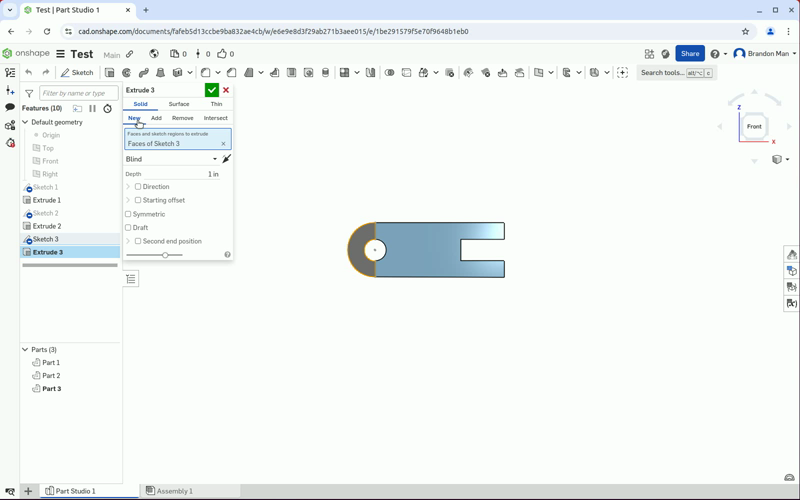
key(tab, 4)
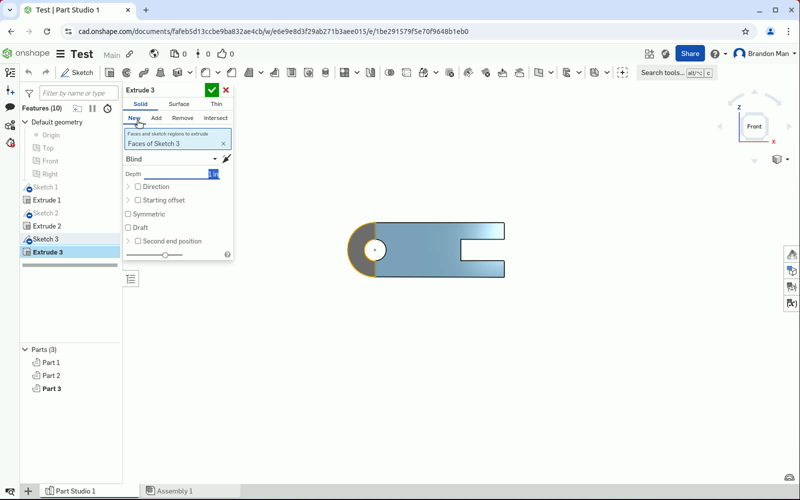
text(3.37)
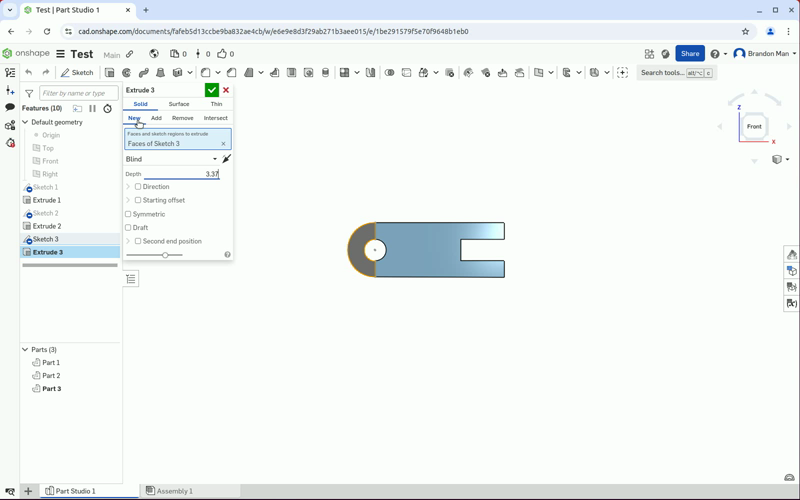
key(enter)
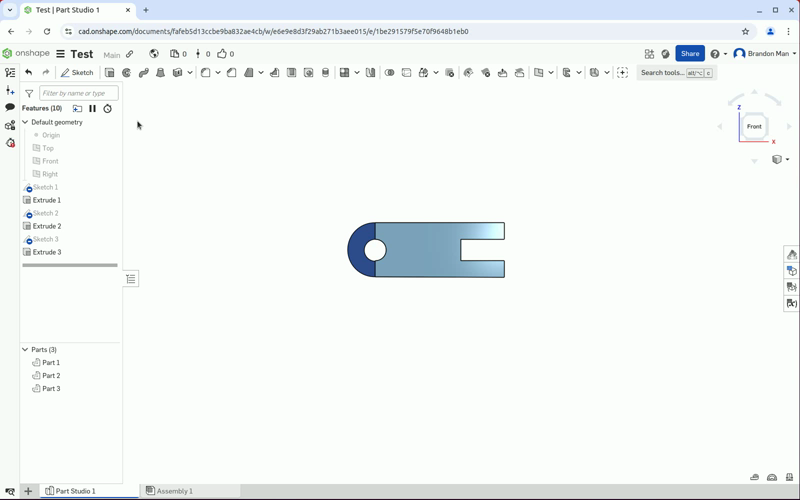
key(shift+h)
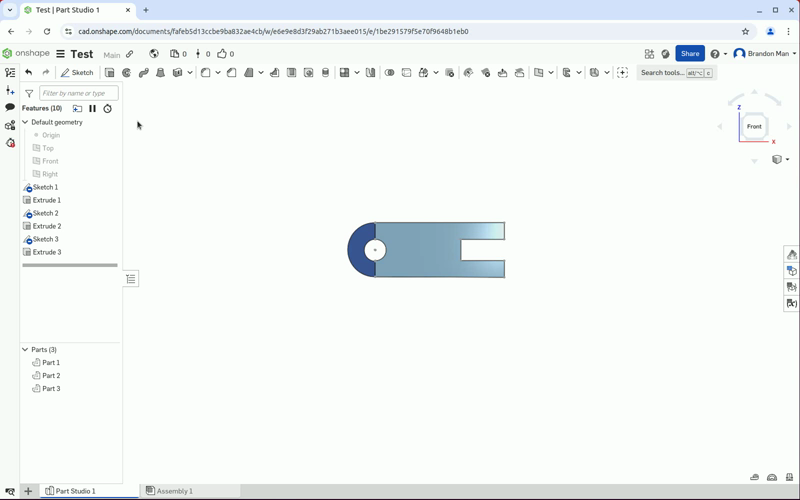
key(shift+h)
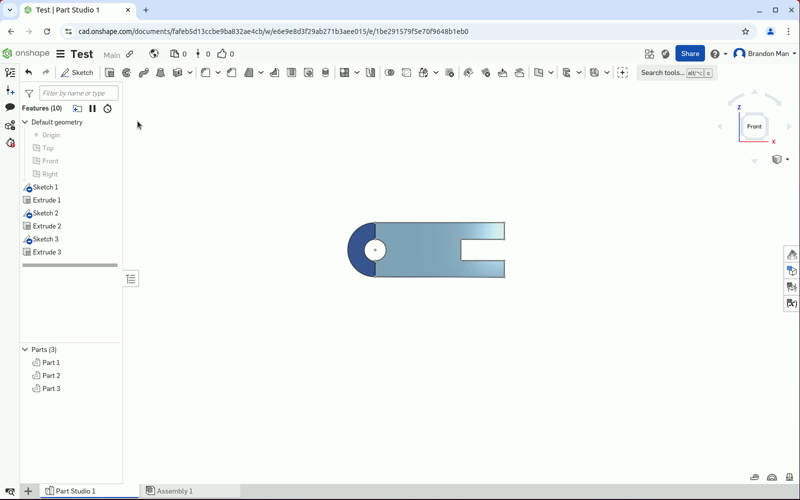
key(shift+7)
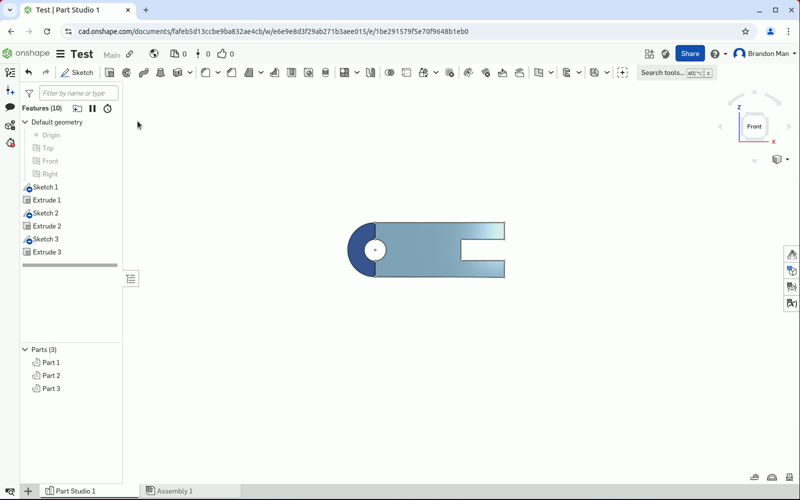
key(left, 2)
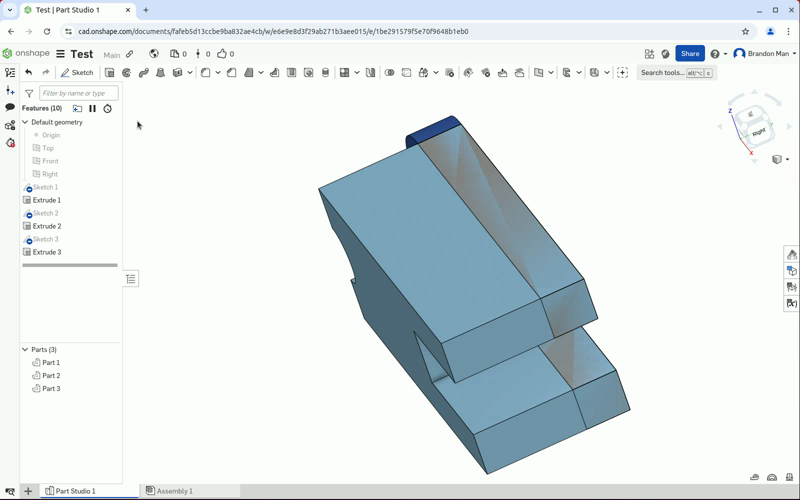
key(down, 2)
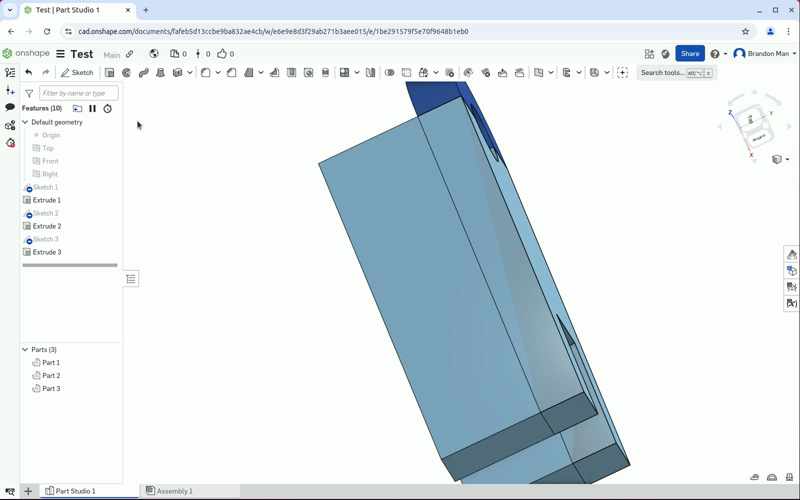
key(up, 2)
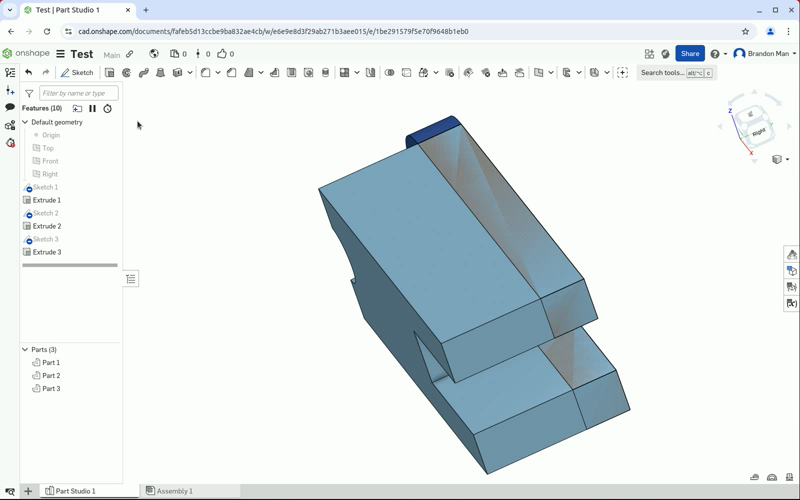
key(right, 2)
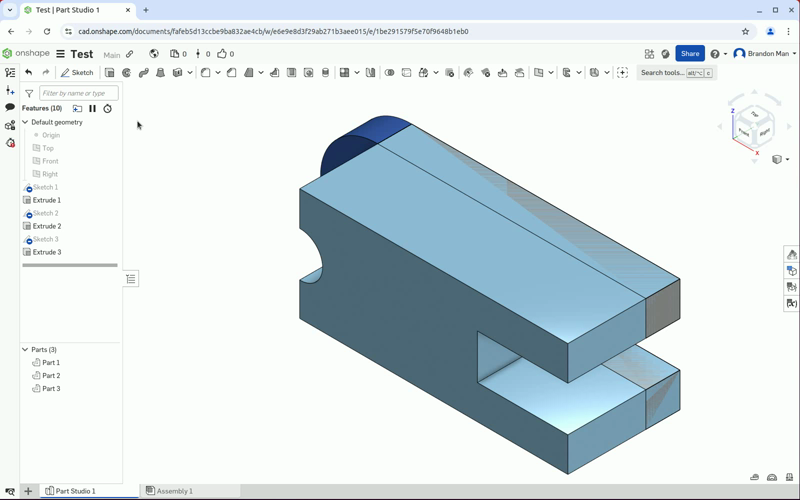
mouse_move(73, 189)
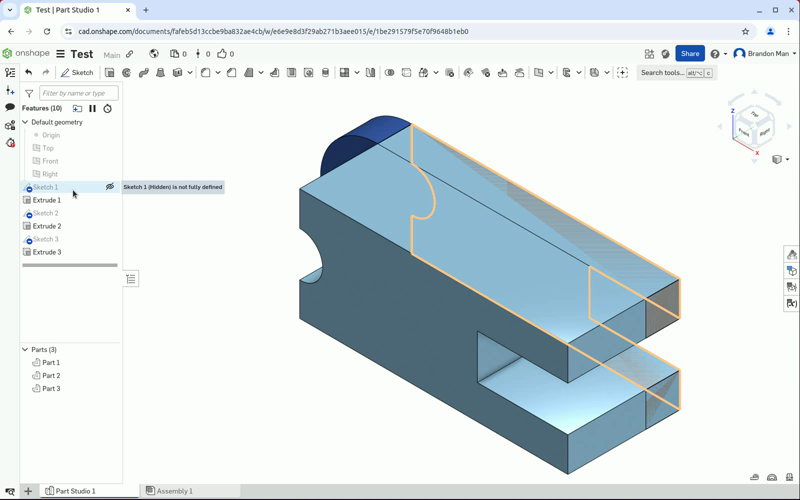
click(73, 189)